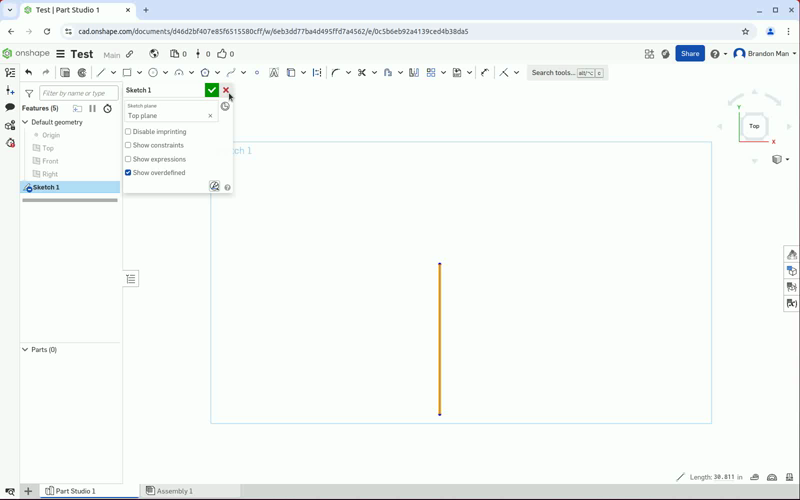
key(shift+h)
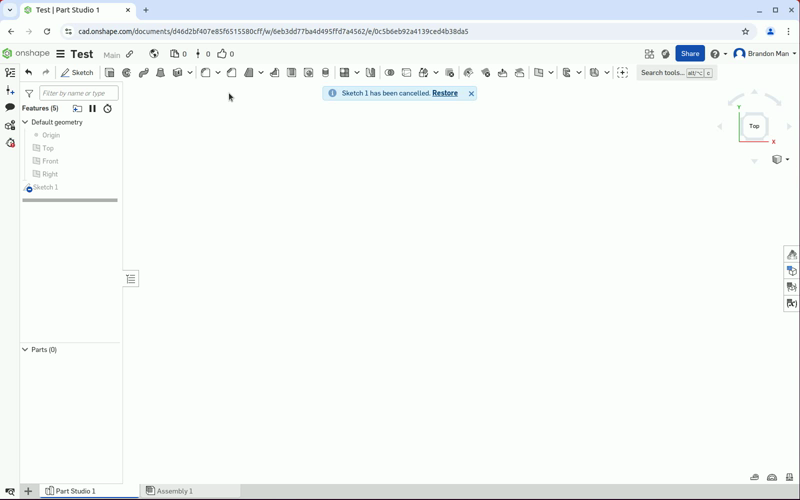
mouse_move(73, 352)
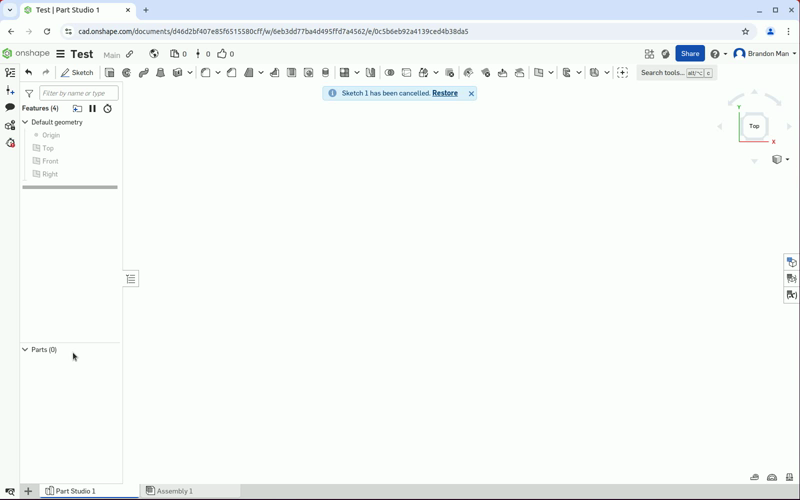
key(y)
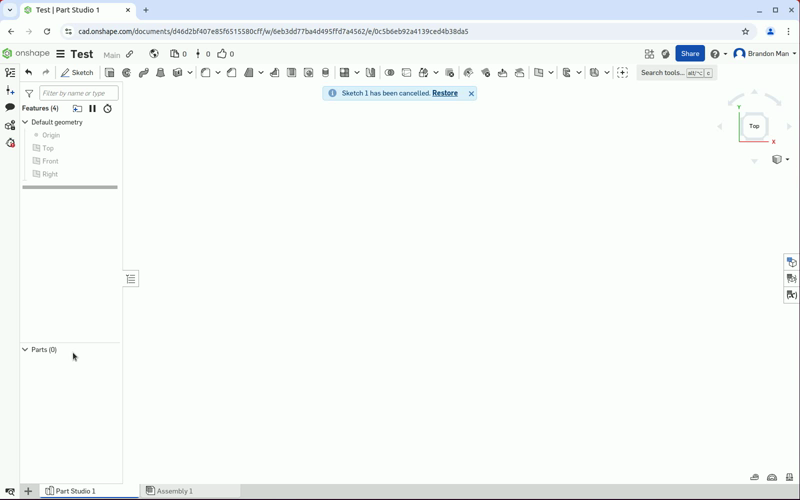
key(shift+p)
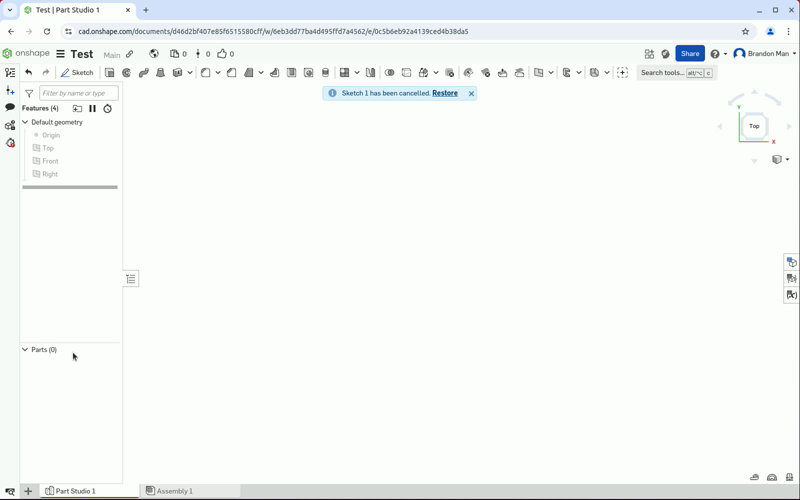
key(space)
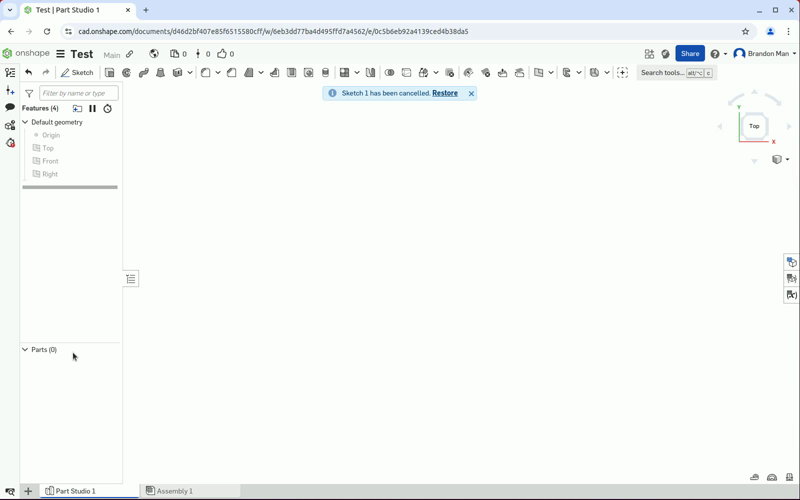
key_down(shift)
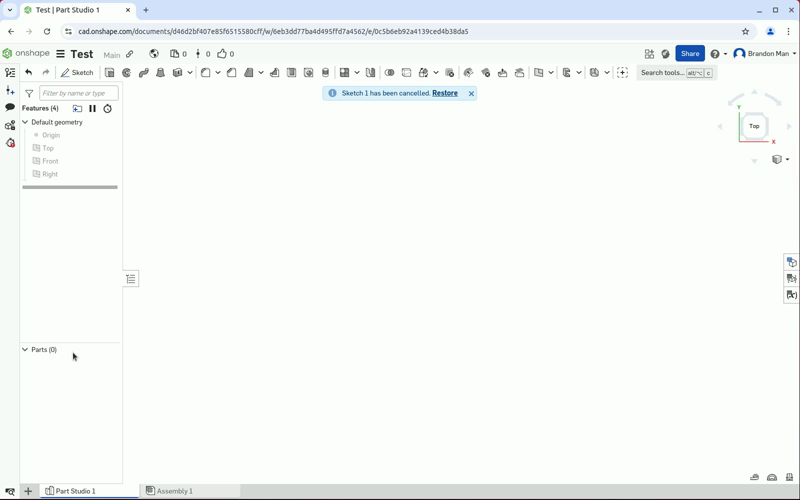
key(up)
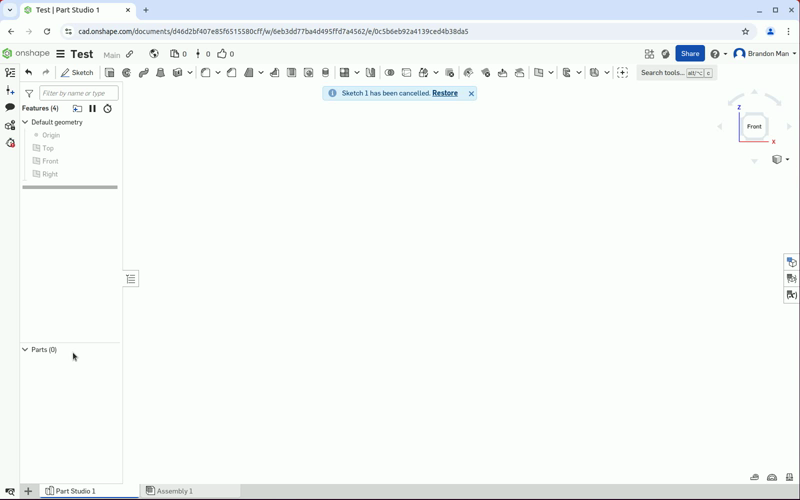
key_up(shift)
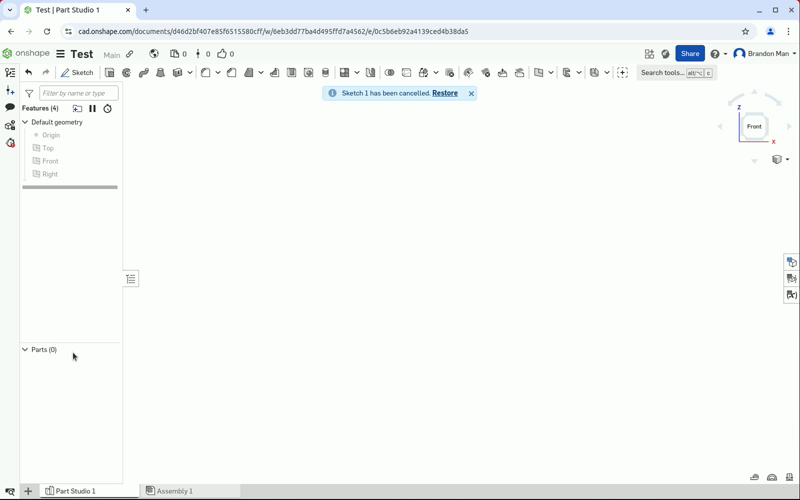
mouse_move(73, 352)
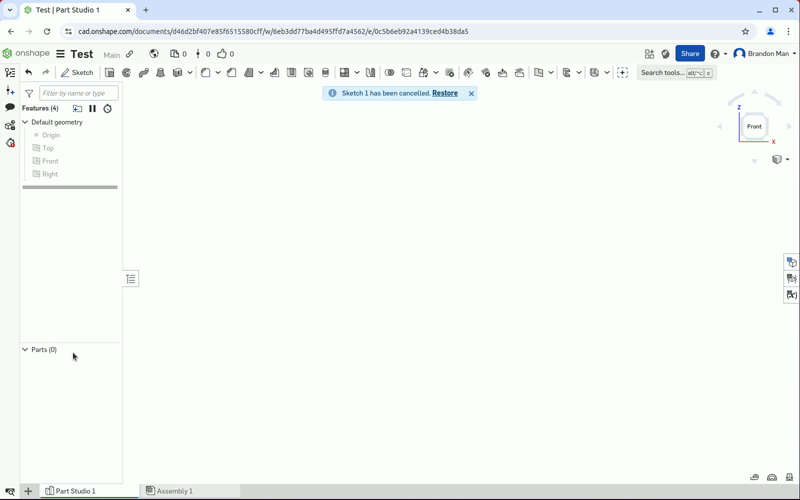
key(shift+y)
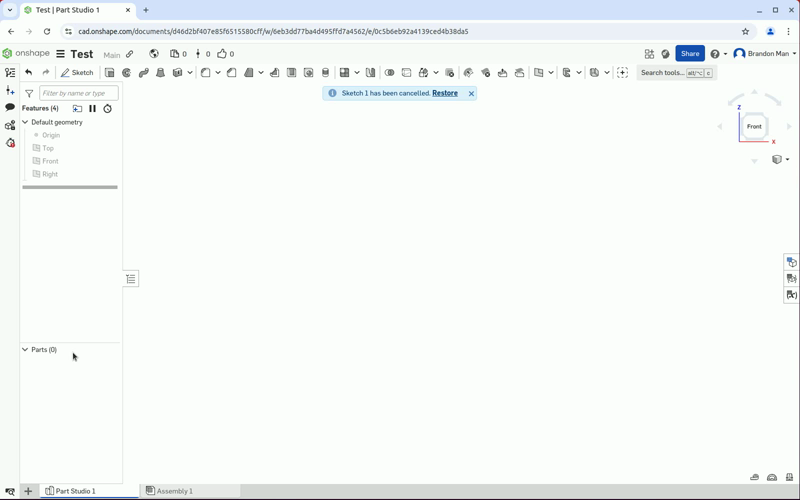
key(shift+s)
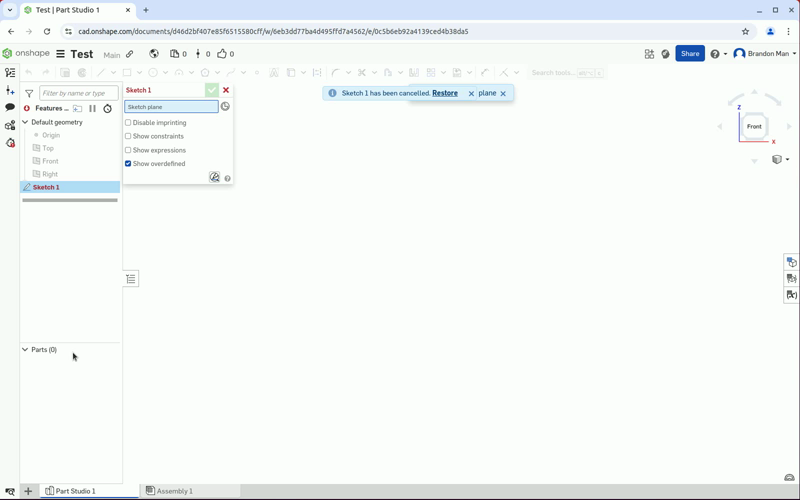
mouse_move(73, 163)
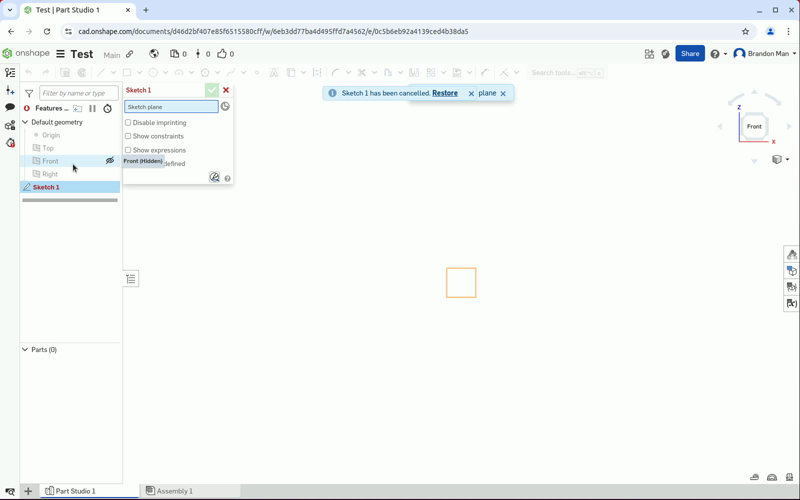
click(73, 163)
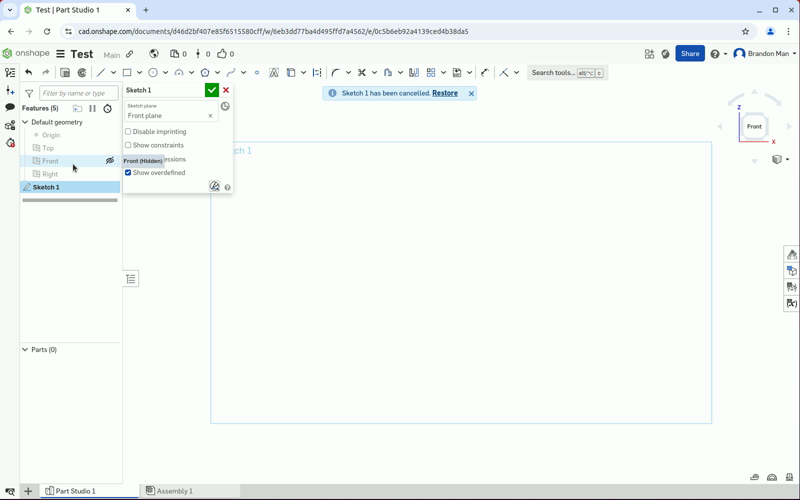
mouse_move(73, 352)
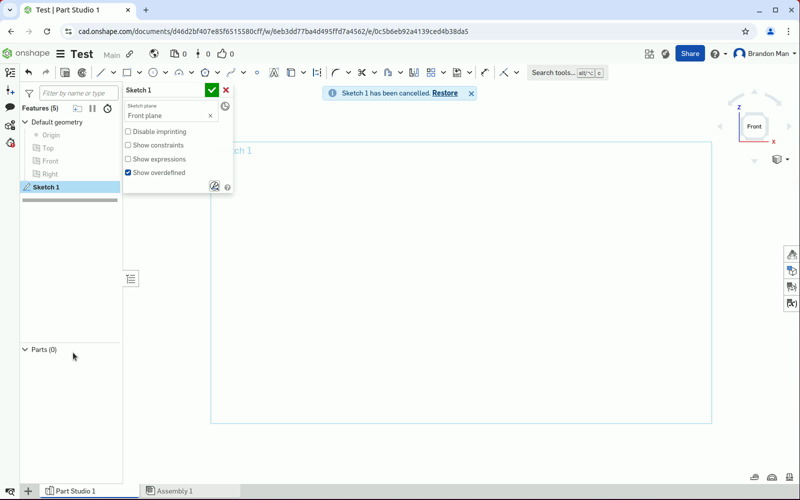
key(y)
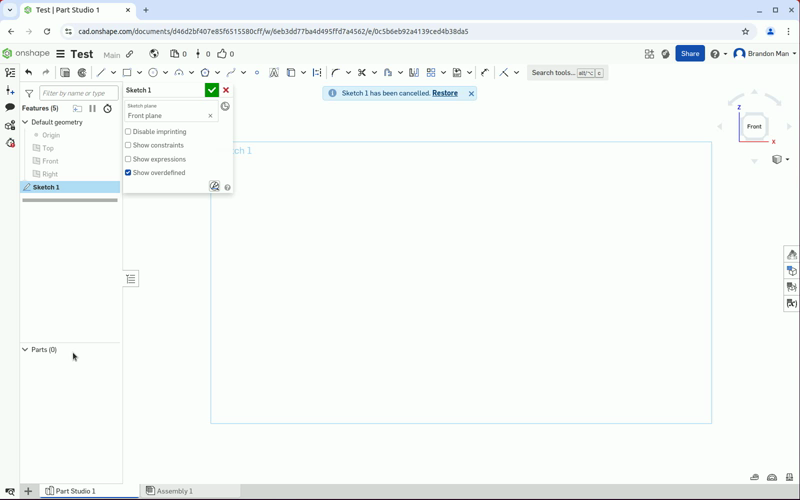
key(a)
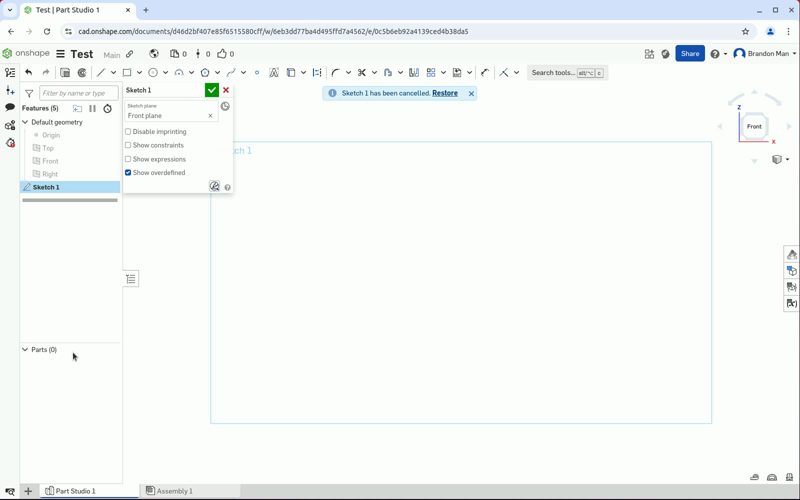
key_down(shift)
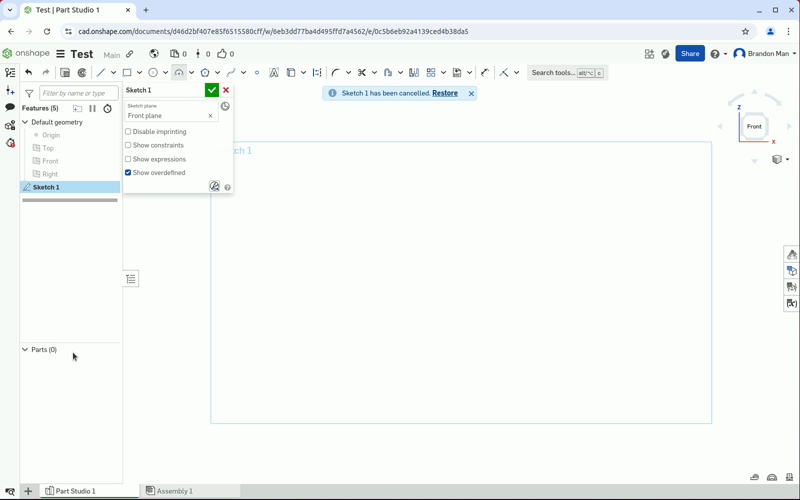
mouse_move(351, 282)
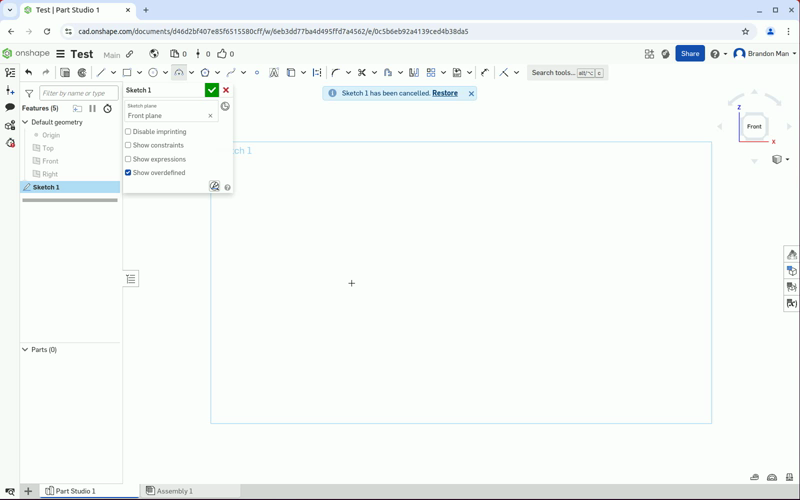
click(351, 282)
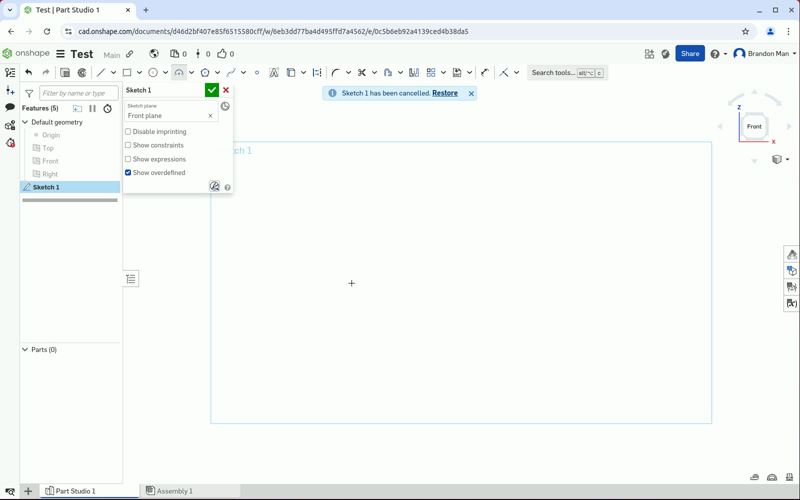
key_up(shift)
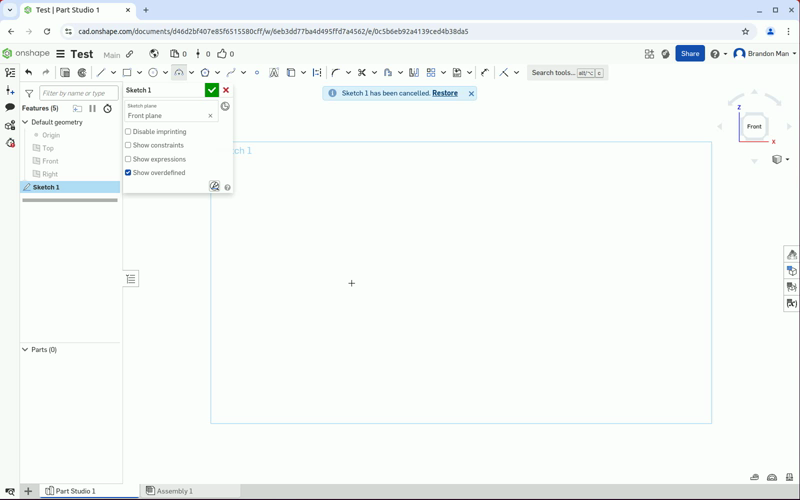
key_down(shift)
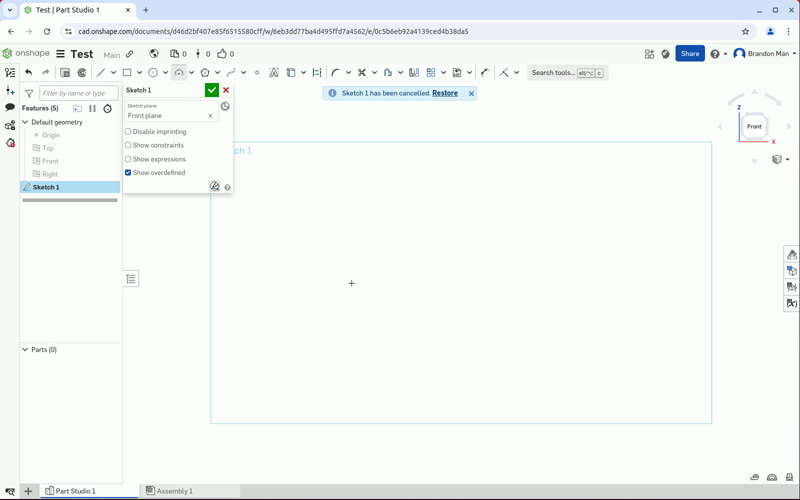
mouse_move(435, 257)
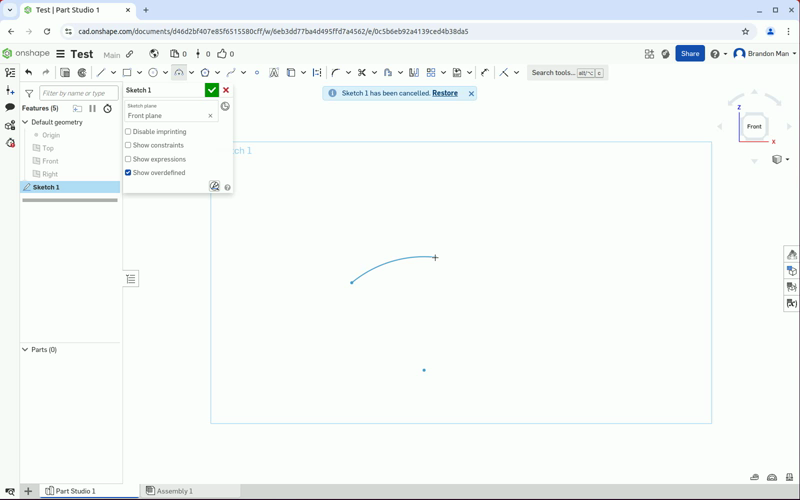
click(435, 257)
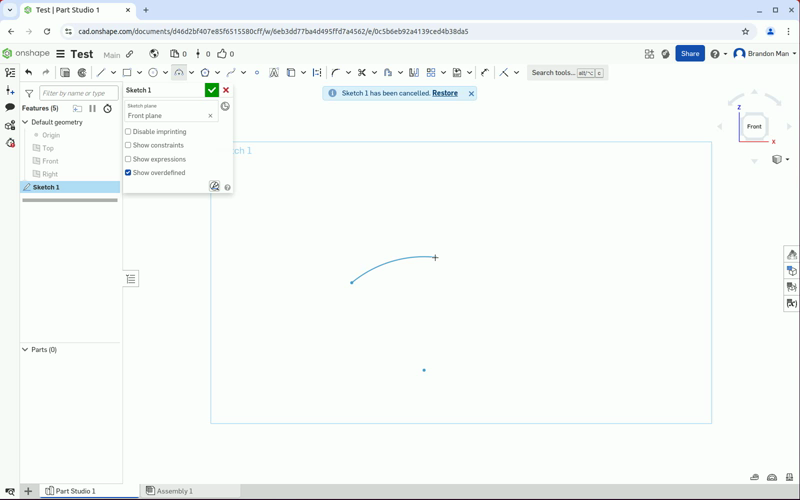
mouse_move(388, 253)
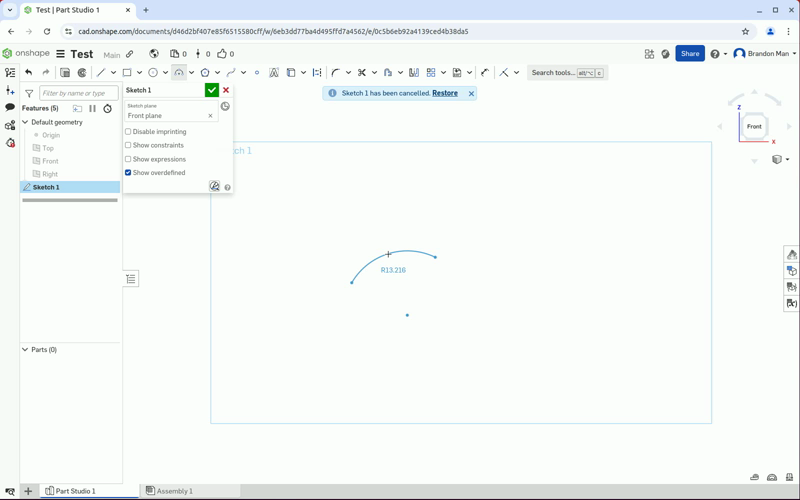
click(388, 253)
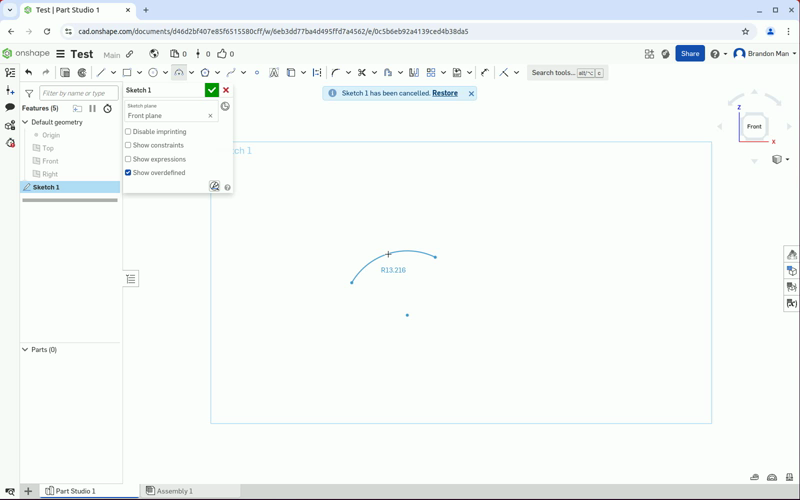
key_up(shift)
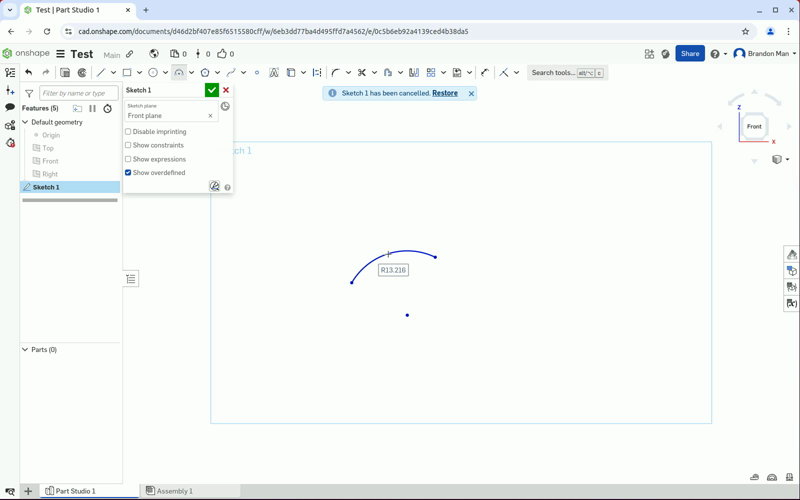
mouse_move(435, 257)
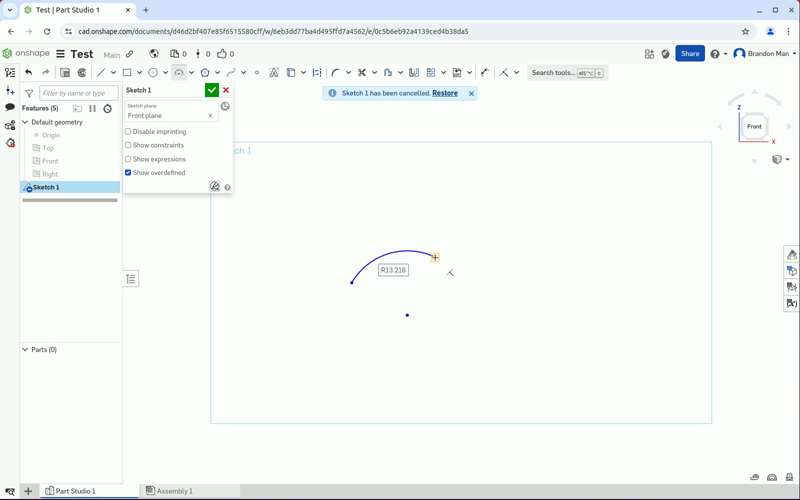
click(435, 257)
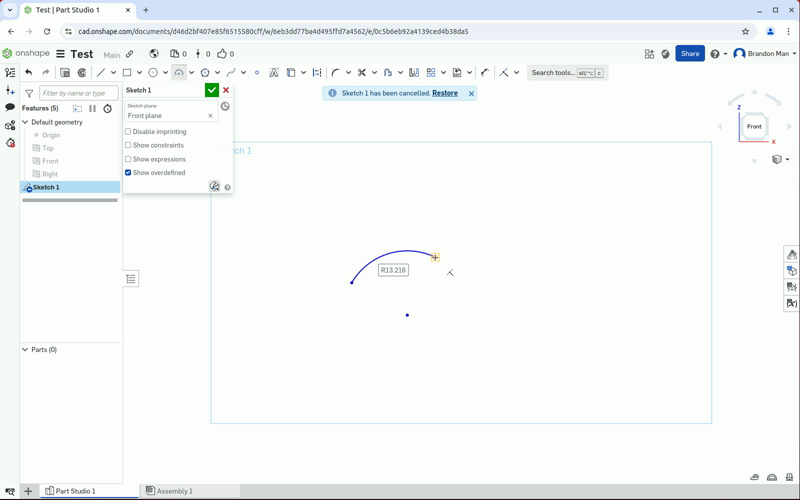
key_down(shift)
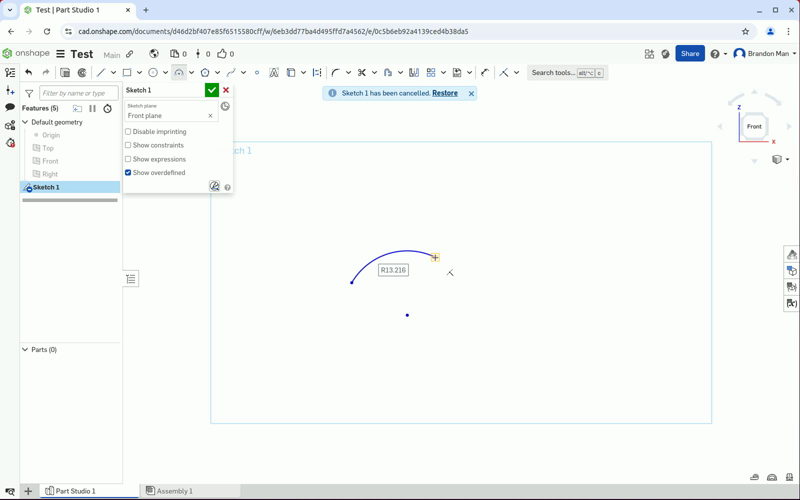
mouse_move(483, 257)
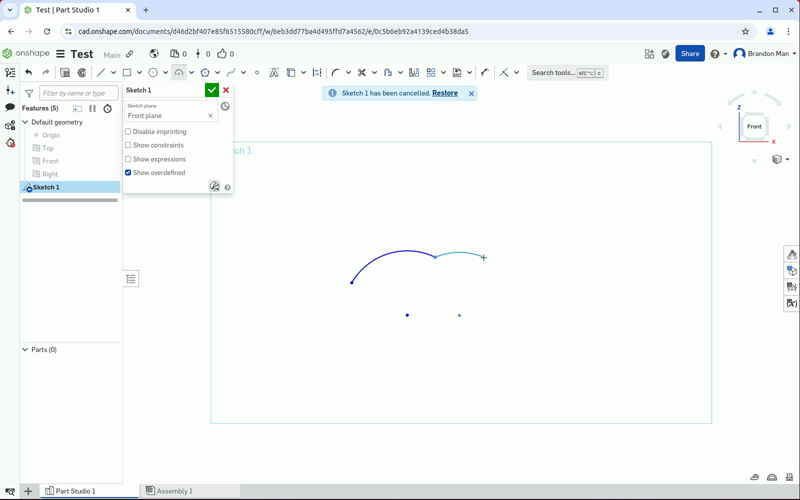
click(483, 257)
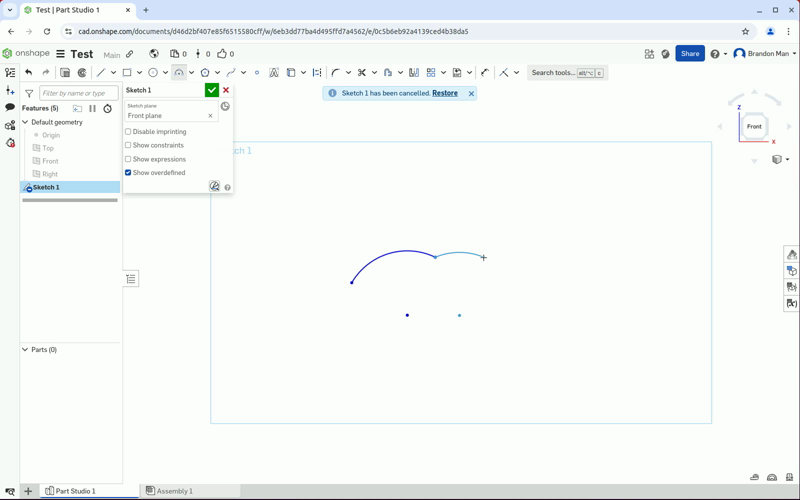
mouse_move(459, 245)
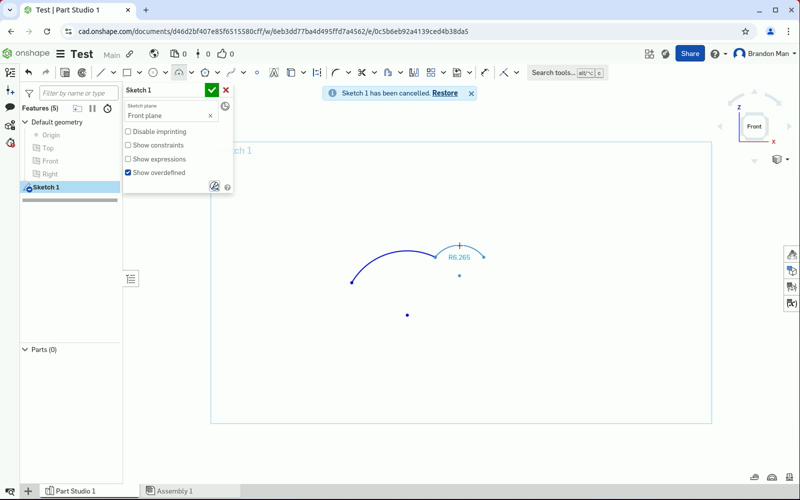
click(459, 245)
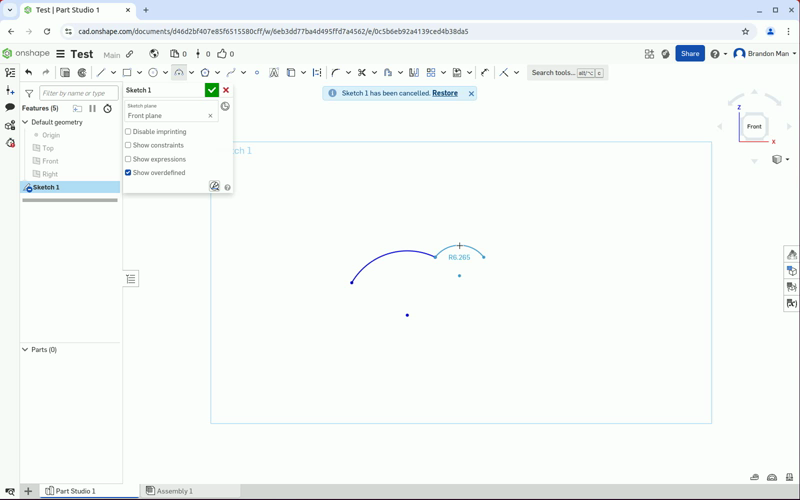
key_up(shift)
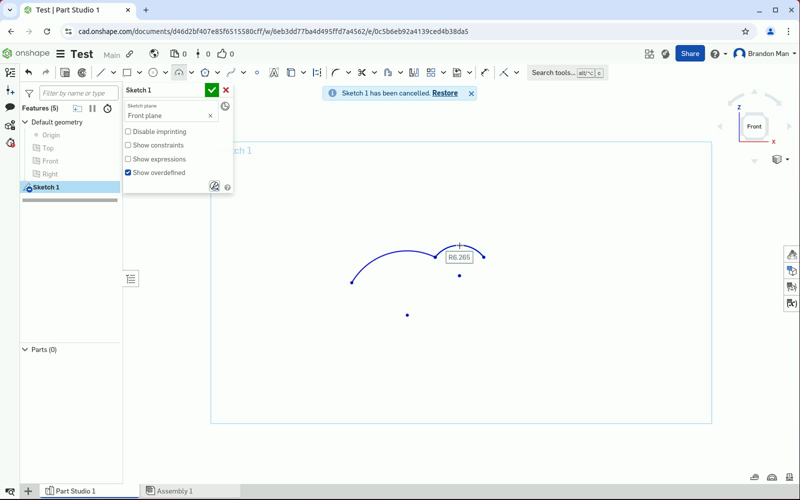
mouse_move(483, 257)
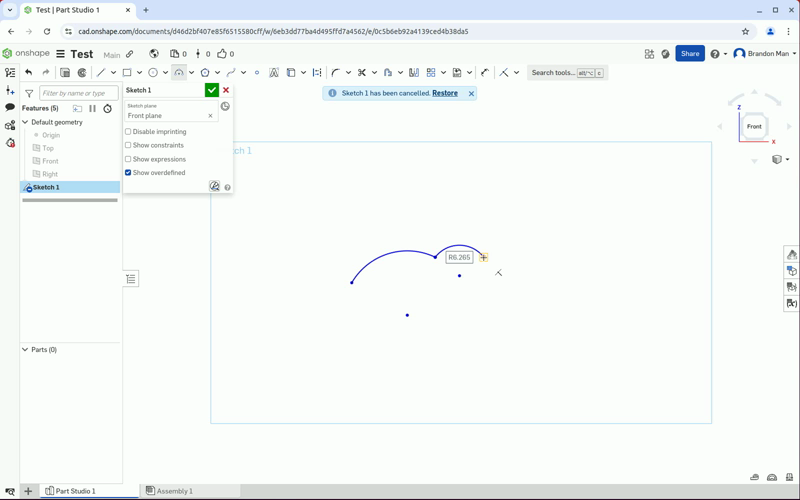
click(483, 257)
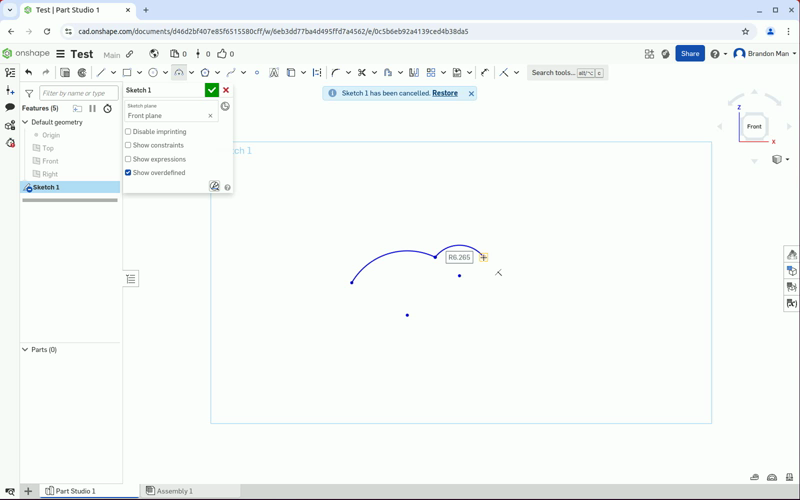
key_down(shift)
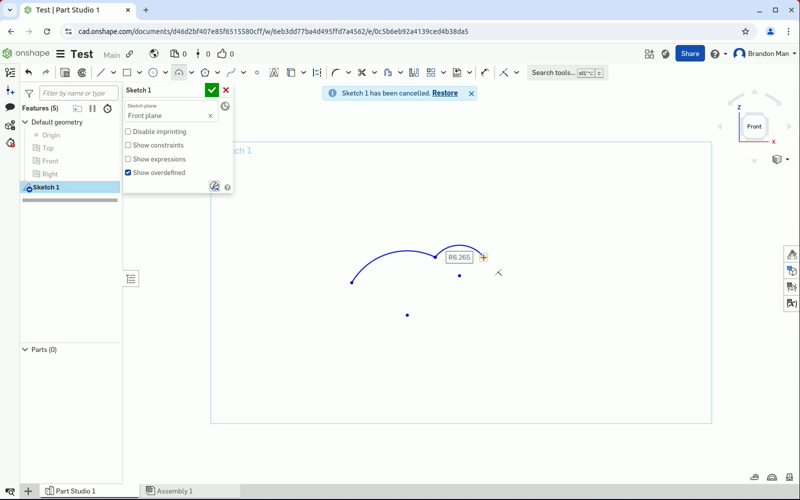
mouse_move(567, 282)
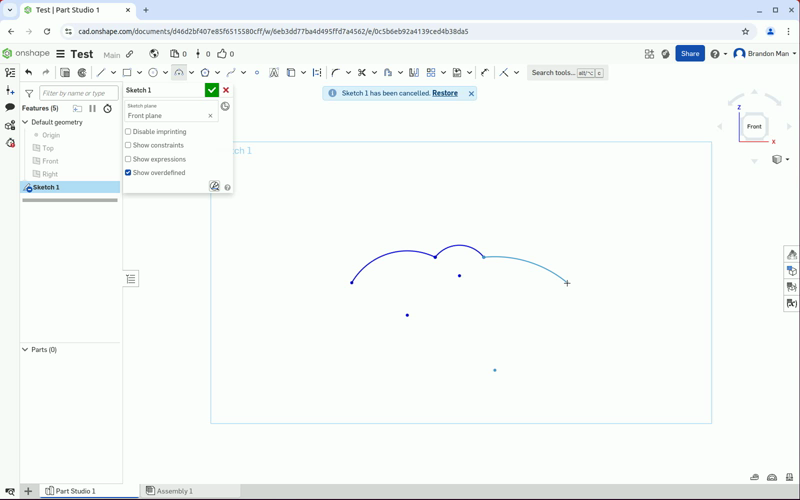
click(567, 282)
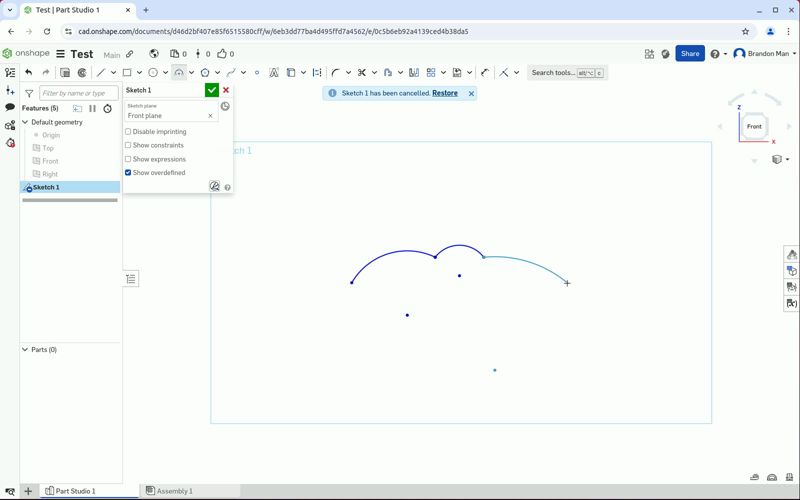
mouse_move(530, 253)
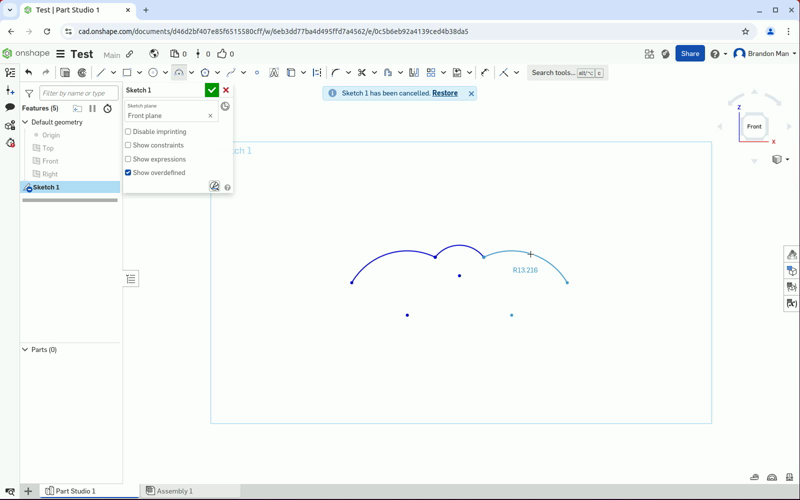
click(530, 253)
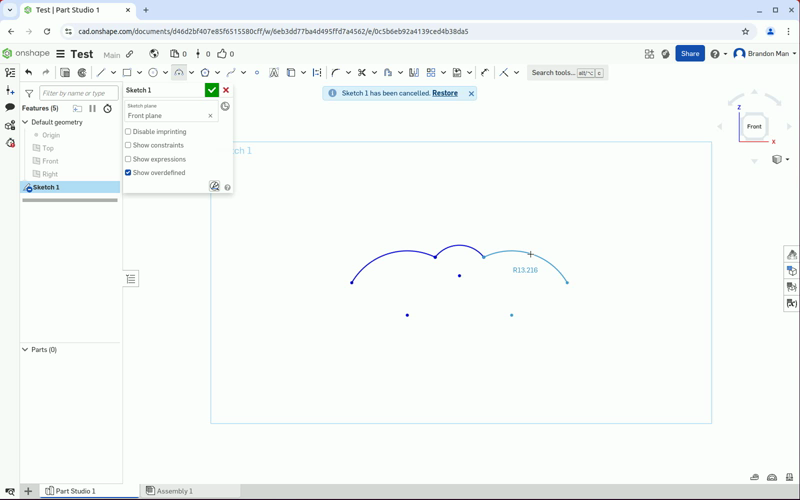
key_up(shift)
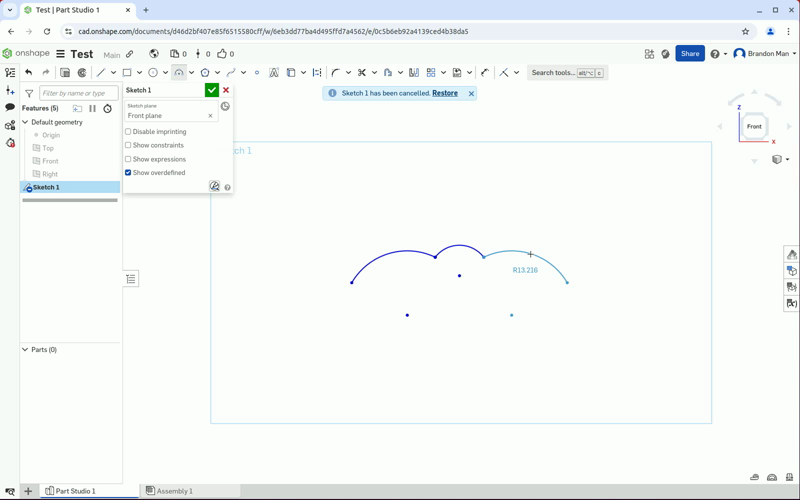
mouse_move(567, 282)
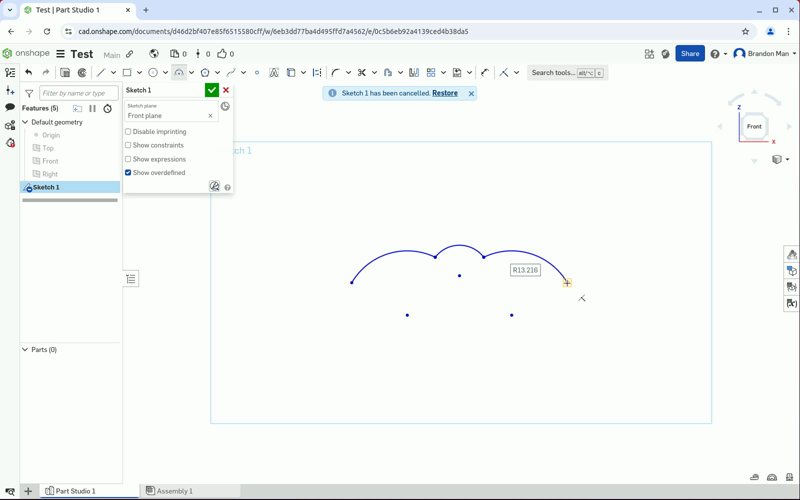
click(567, 282)
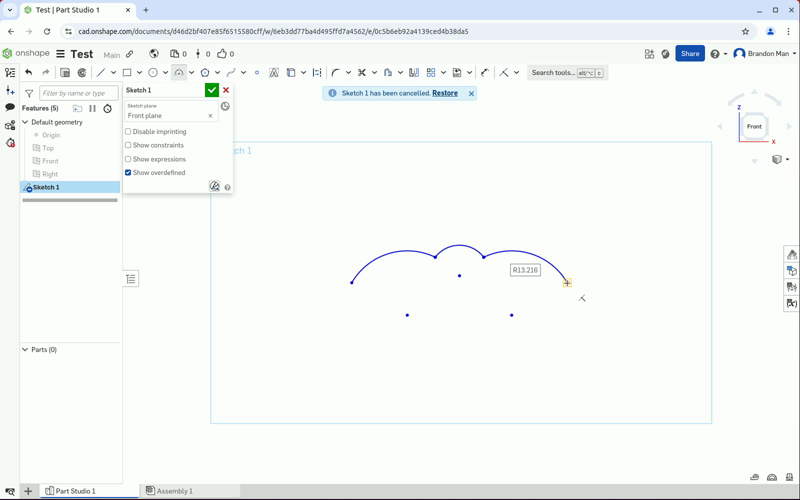
key_down(shift)
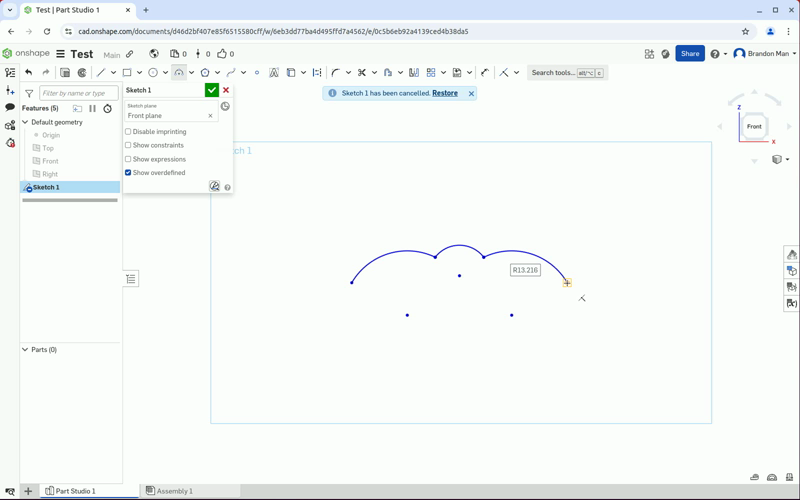
mouse_move(460, 174)
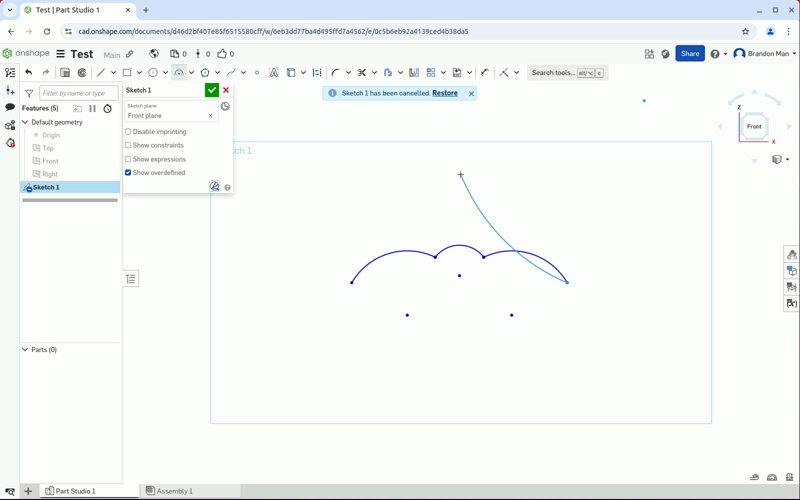
click(460, 174)
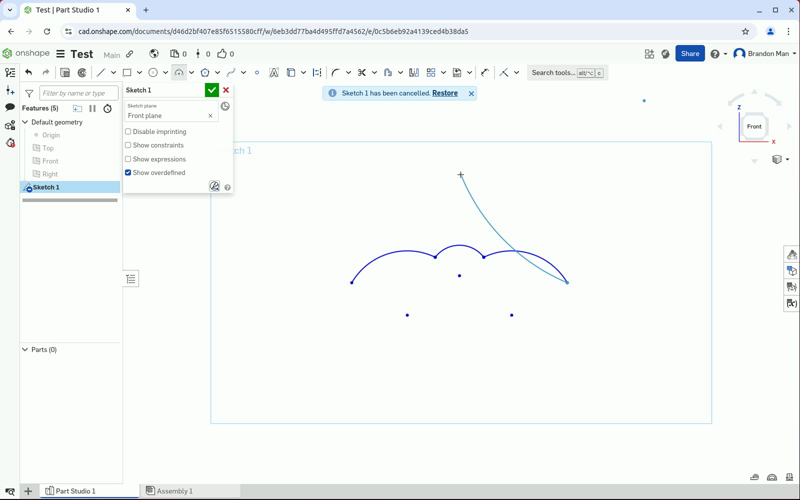
mouse_move(546, 196)
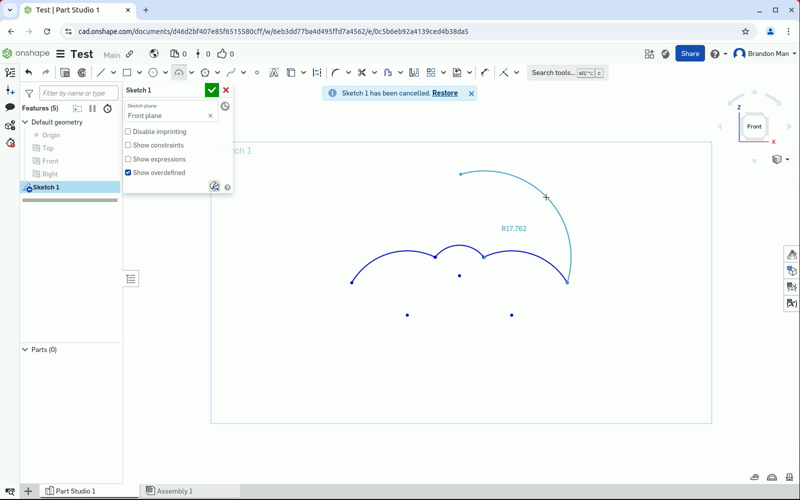
click(546, 196)
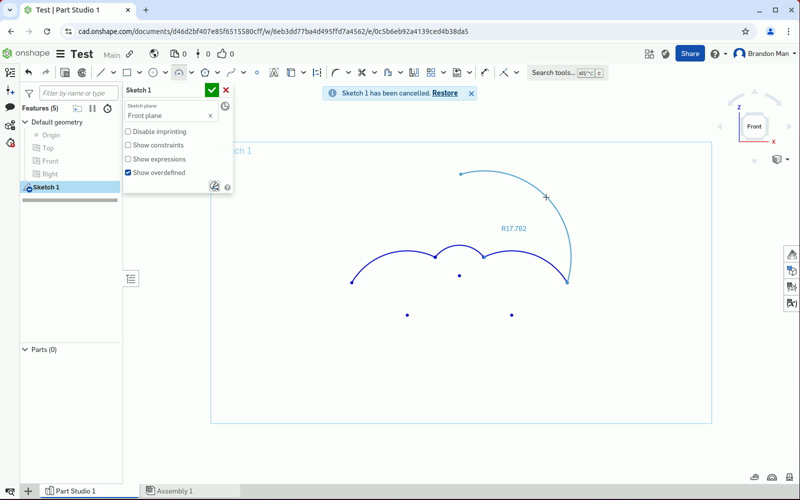
key_up(shift)
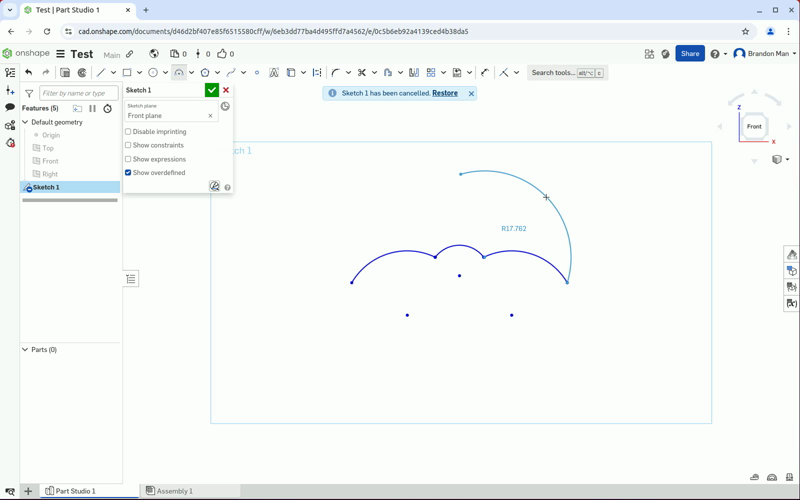
mouse_move(460, 174)
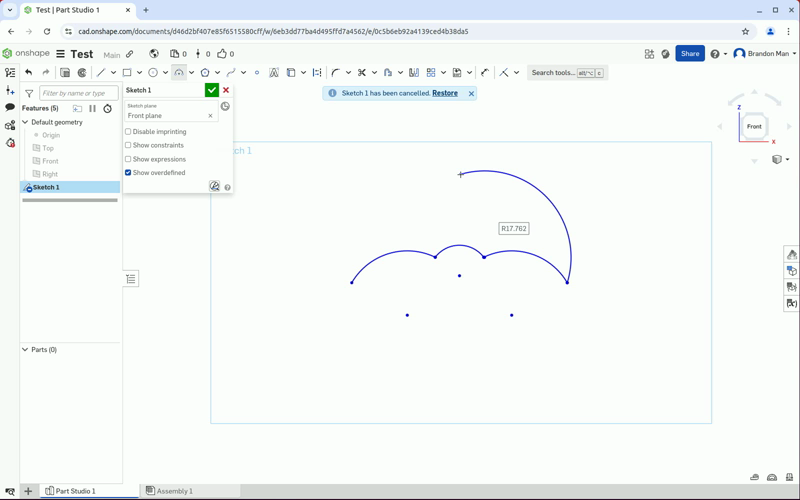
click(460, 174)
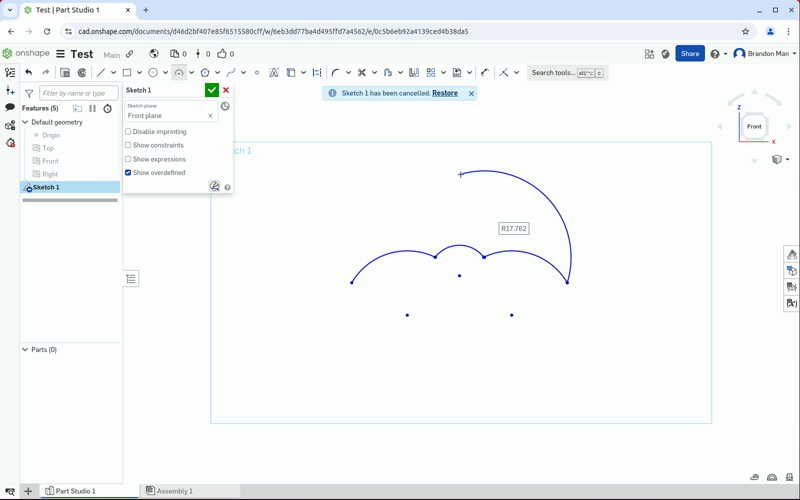
mouse_move(351, 282)
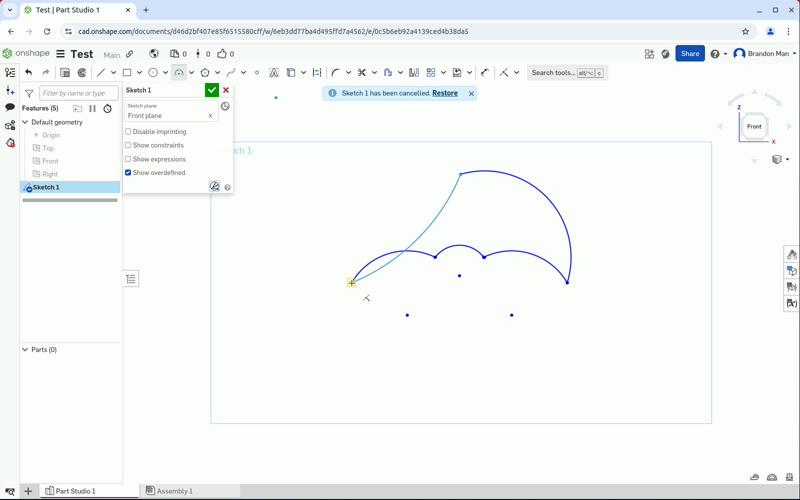
click(351, 282)
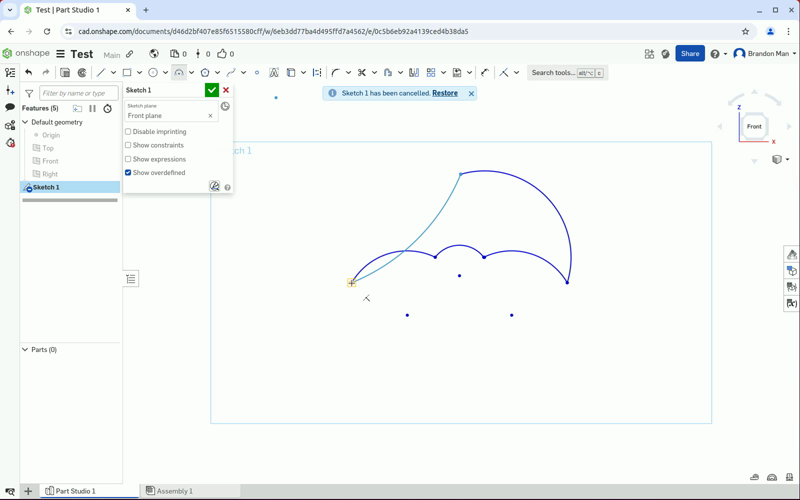
key_down(shift)
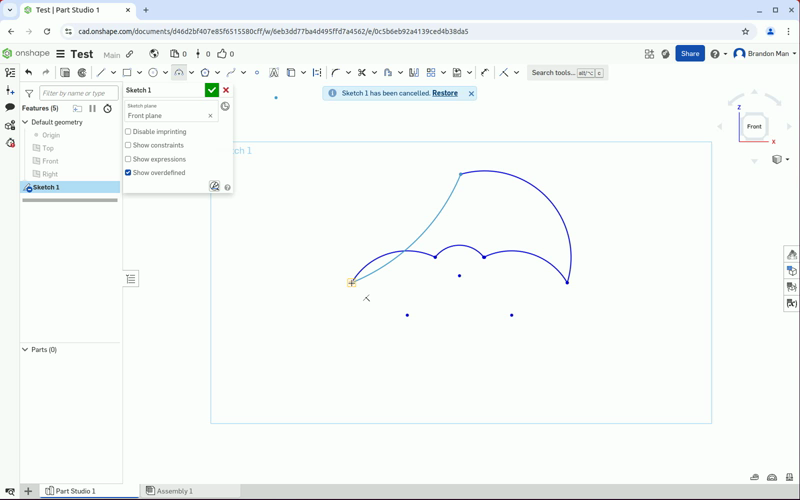
mouse_move(374, 196)
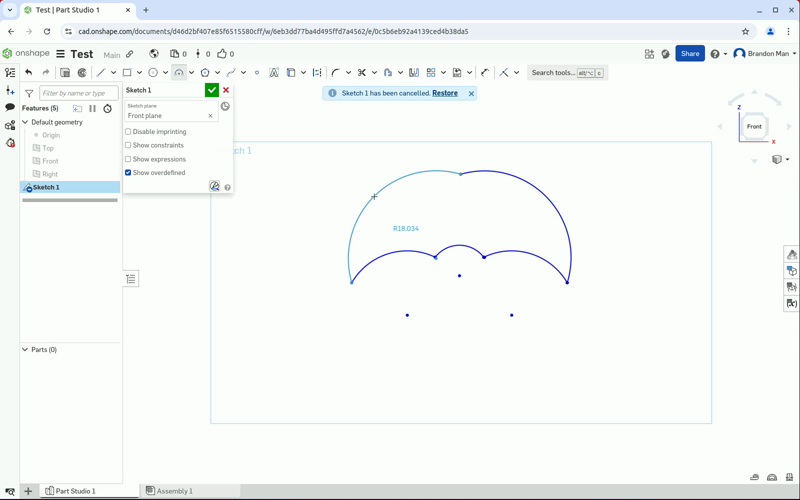
click(374, 196)
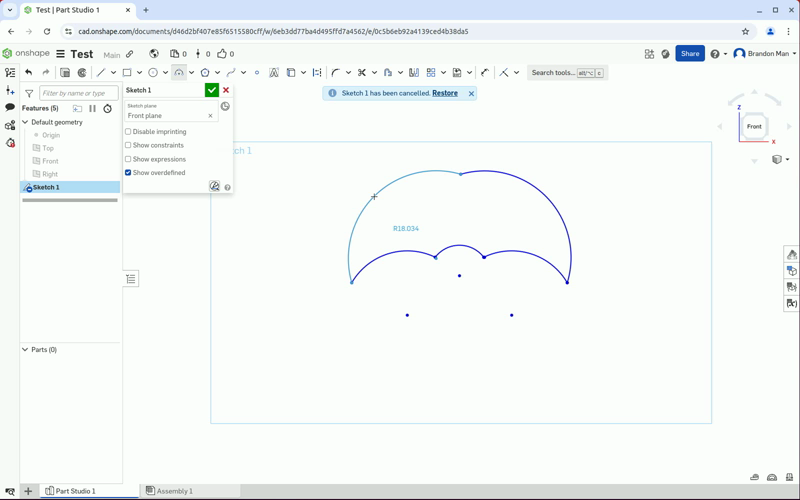
key_up(shift)
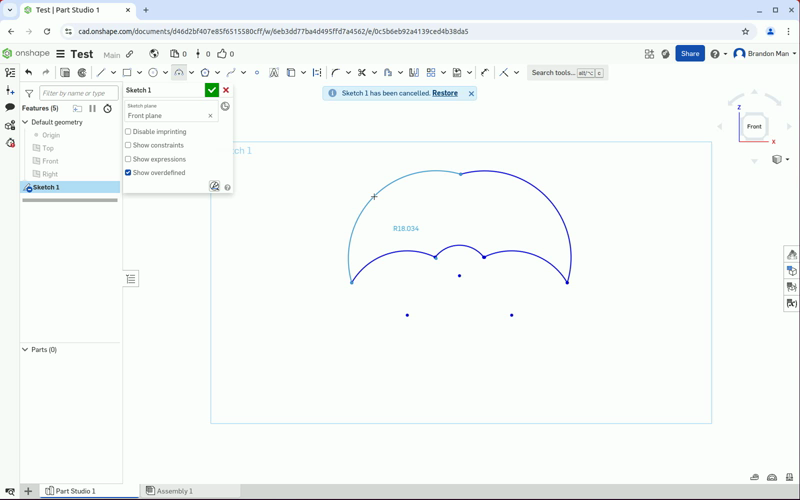
key(esc)
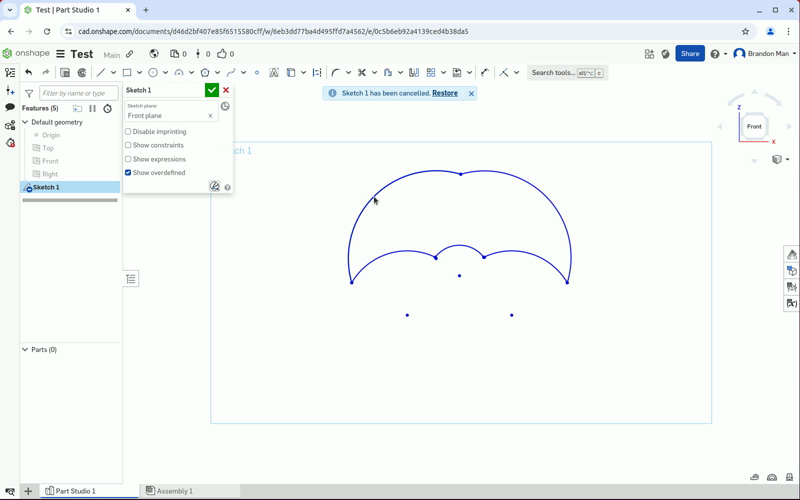
mouse_move(424, 188)
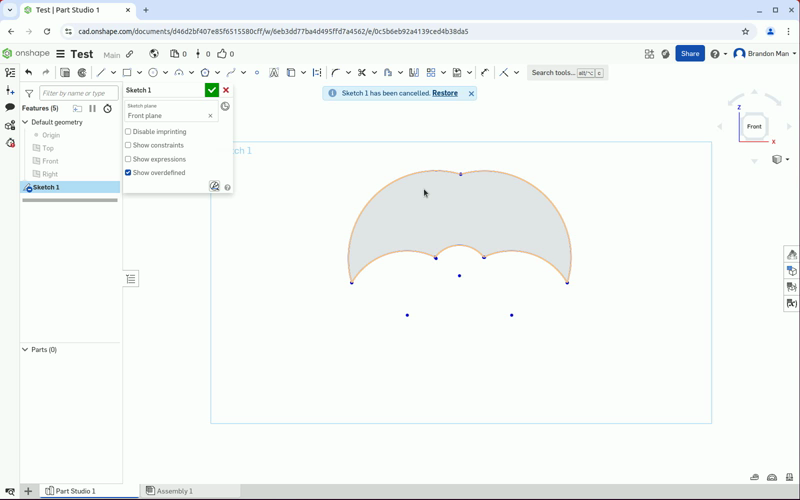
click(424, 188)
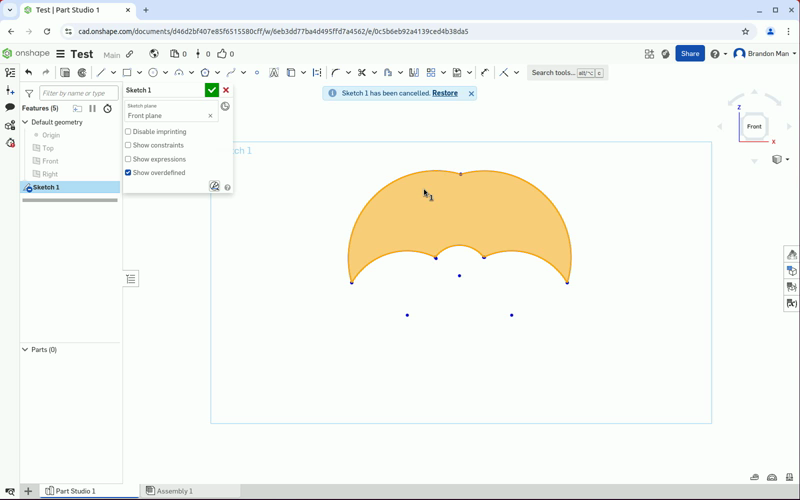
mouse_move(73, 352)
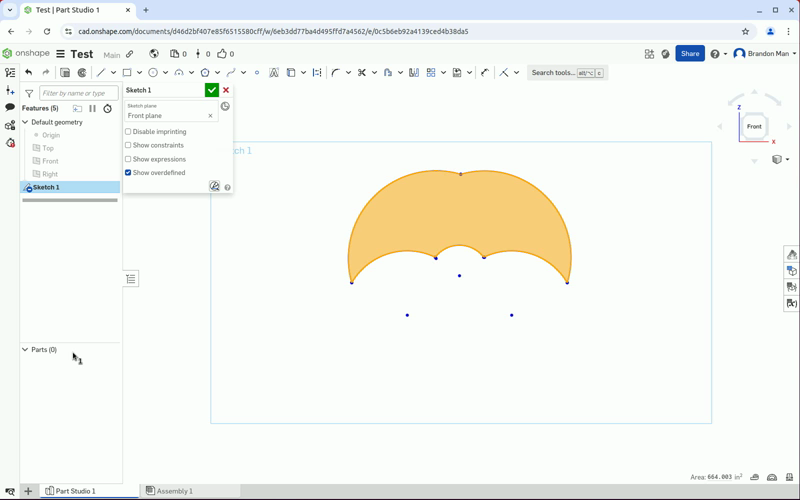
key(shift+y)
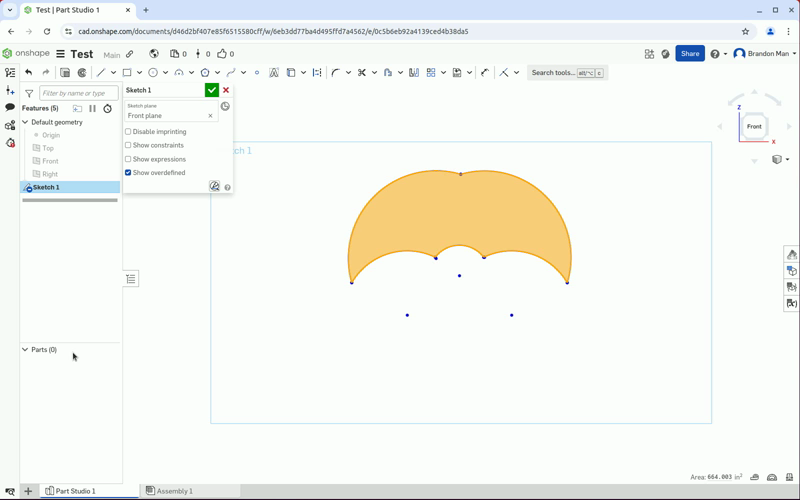
key(shift+e)
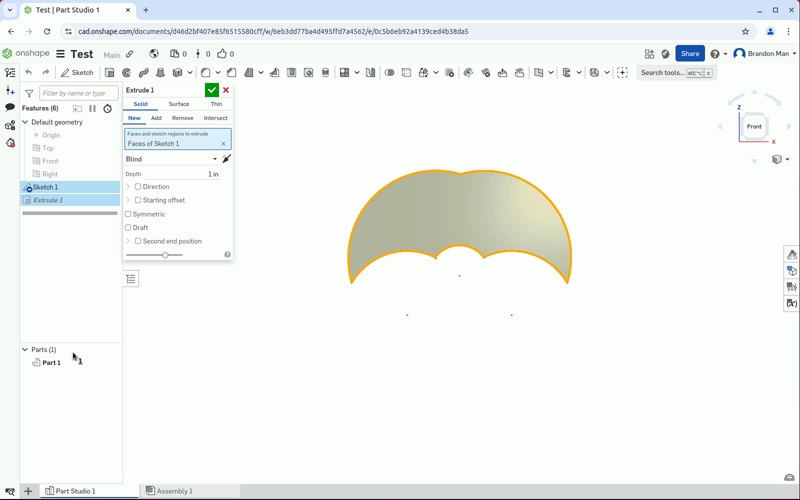
mouse_move(143, 106)
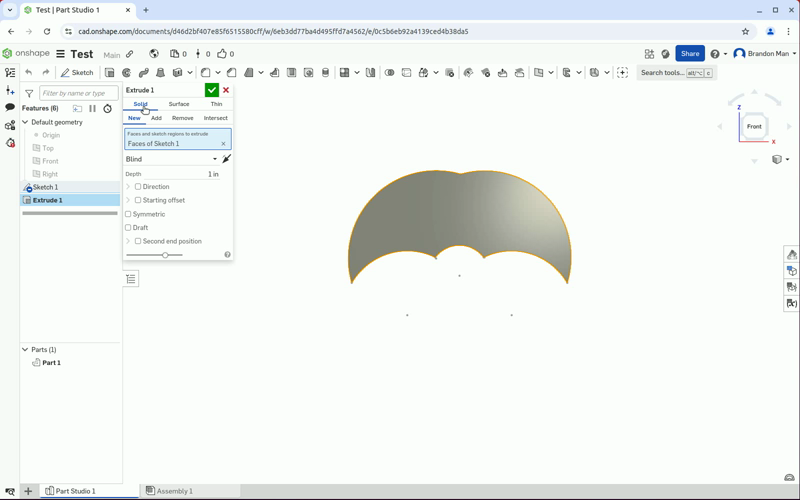
click(143, 106)
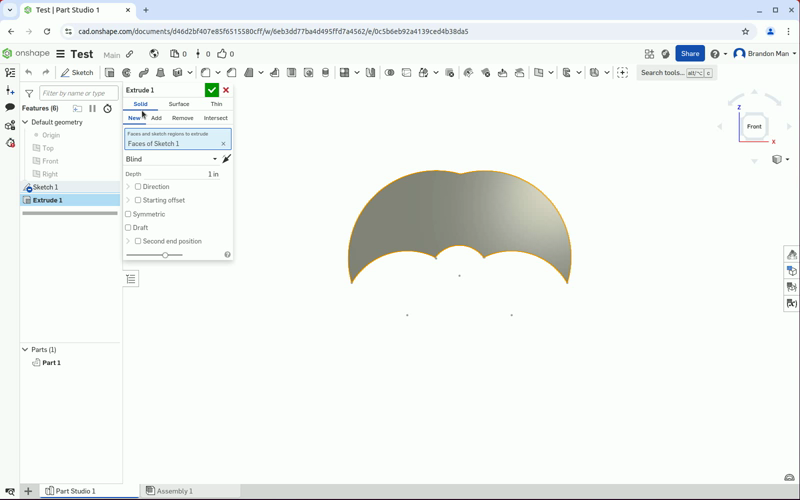
mouse_move(137, 120)
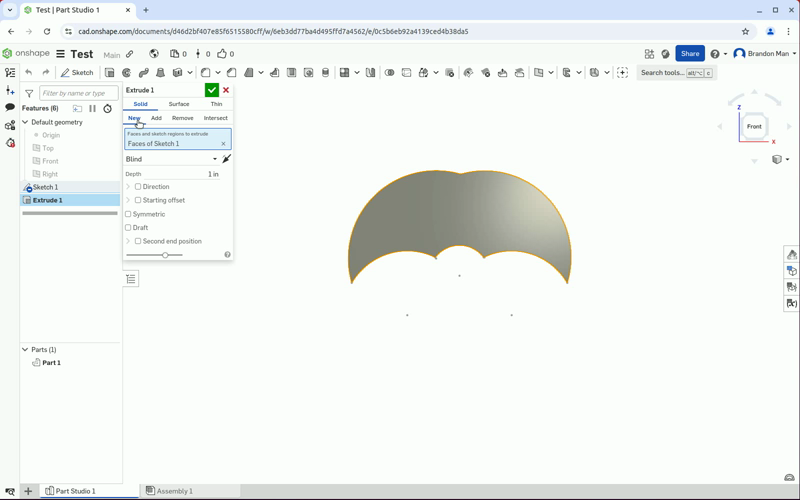
click(137, 120)
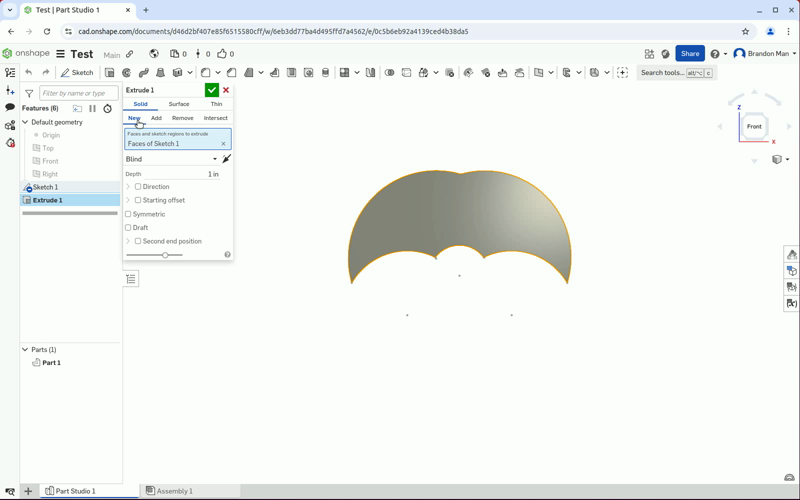
key(tab, 4)
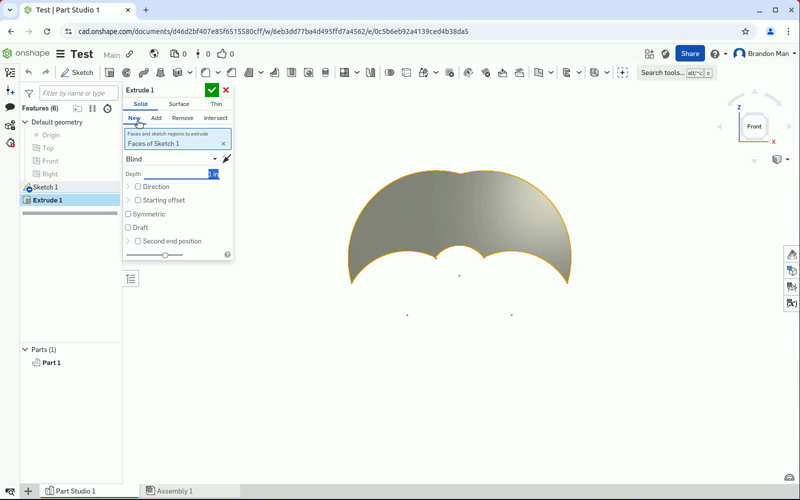
text(7.703)
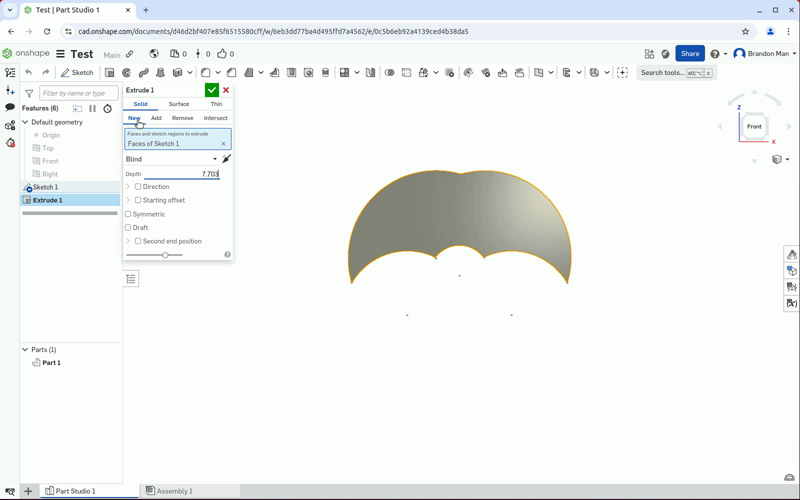
key(enter)
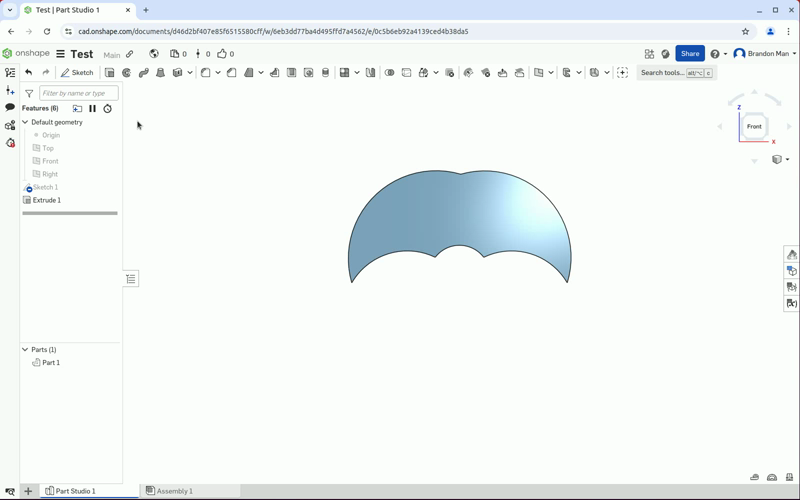
key(shift+h)
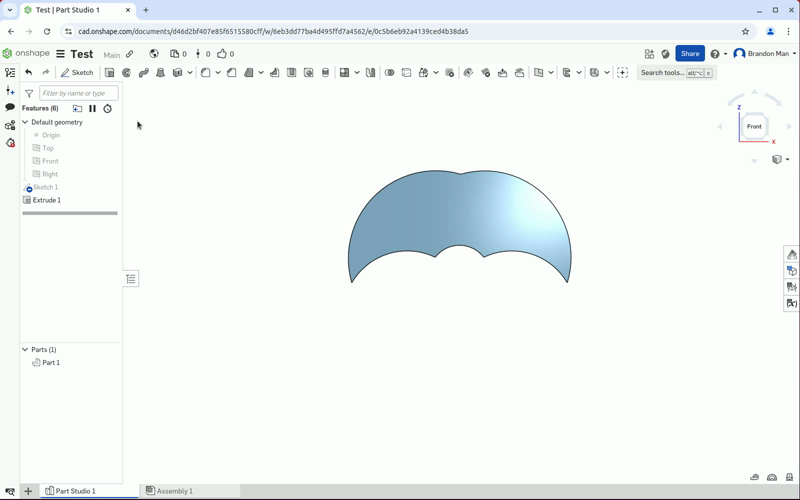
key(shift+h)
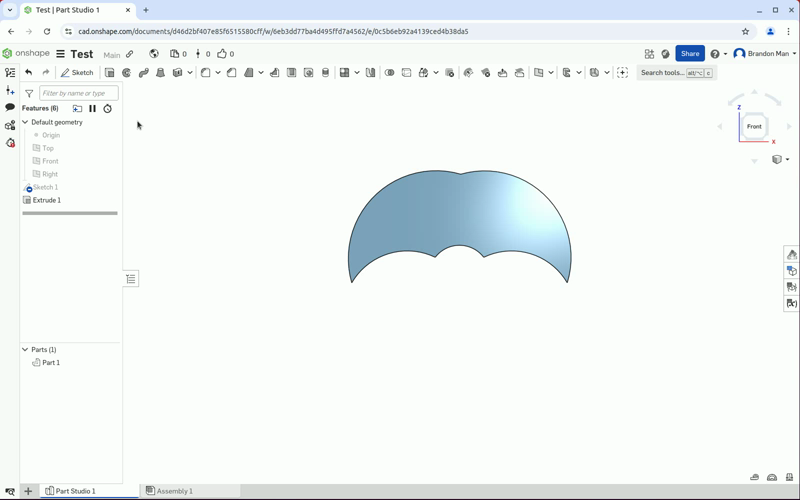
mouse_move(73, 189)
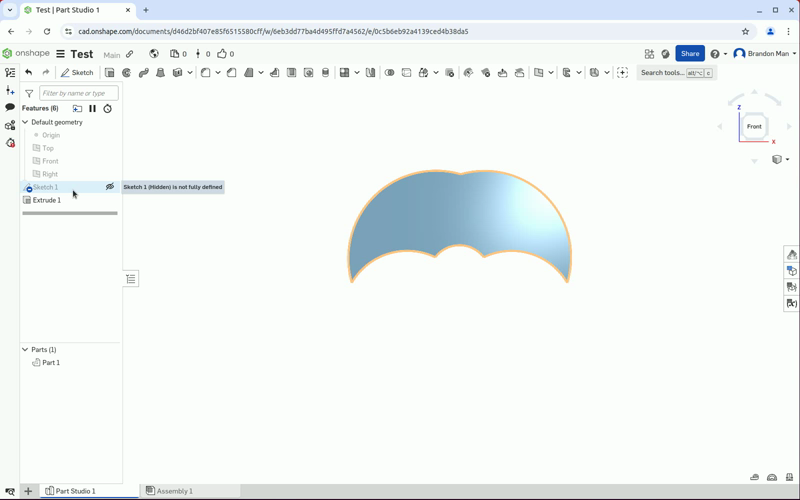
click(73, 189)
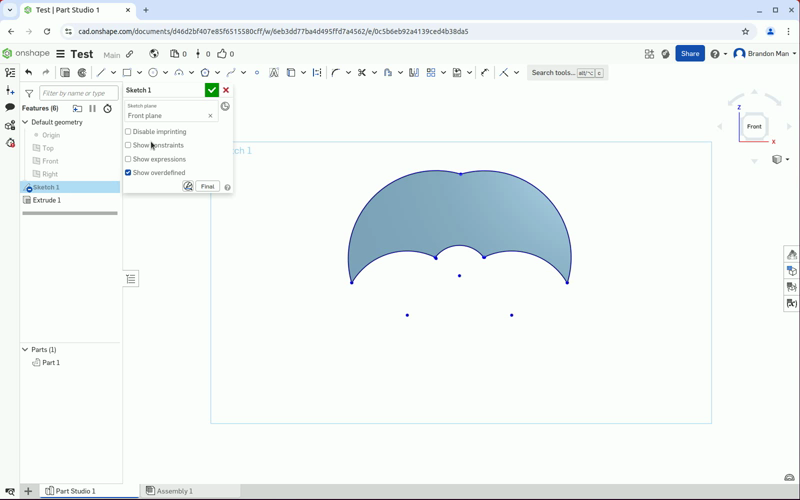
mouse_move(229, 92)
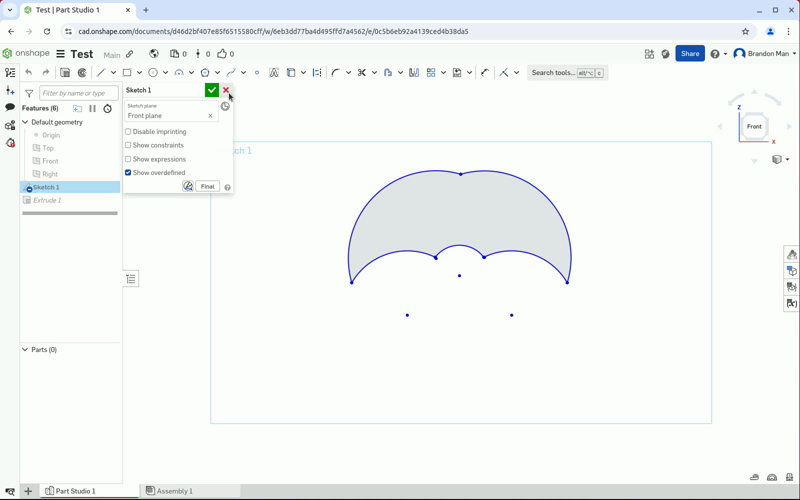
click(229, 92)
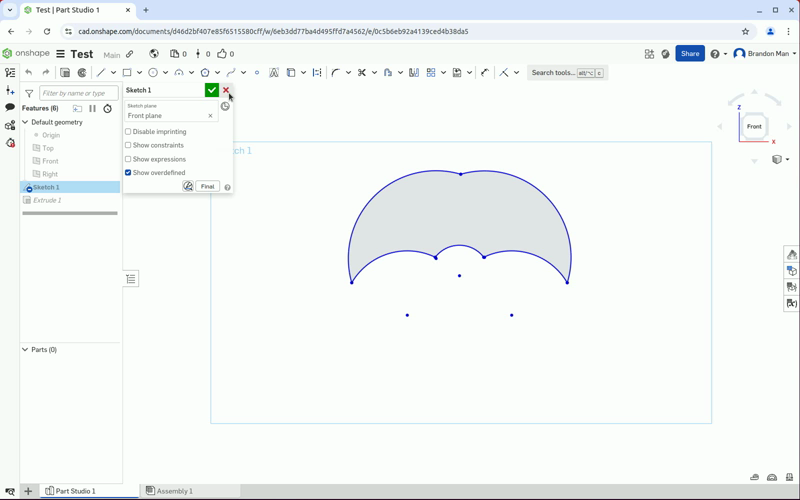
key(shift+s)
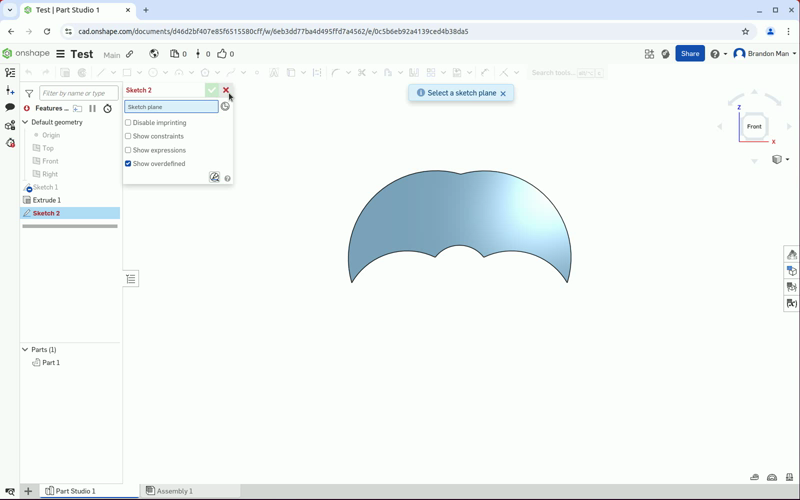
mouse_move(73, 163)
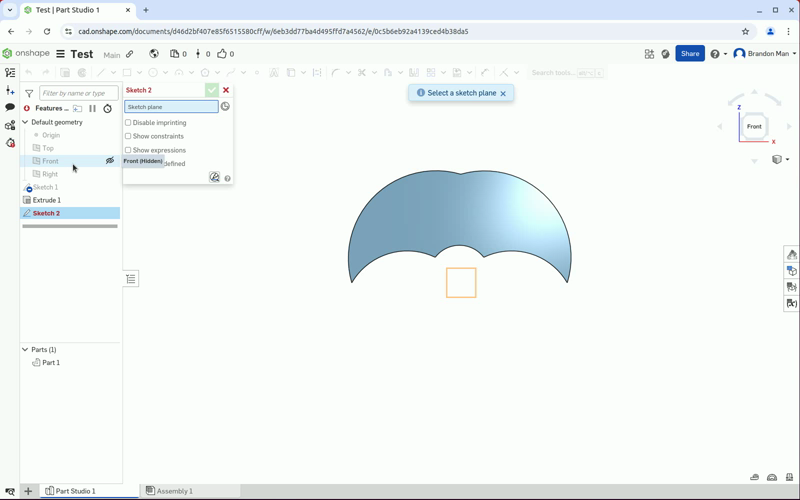
click(73, 163)
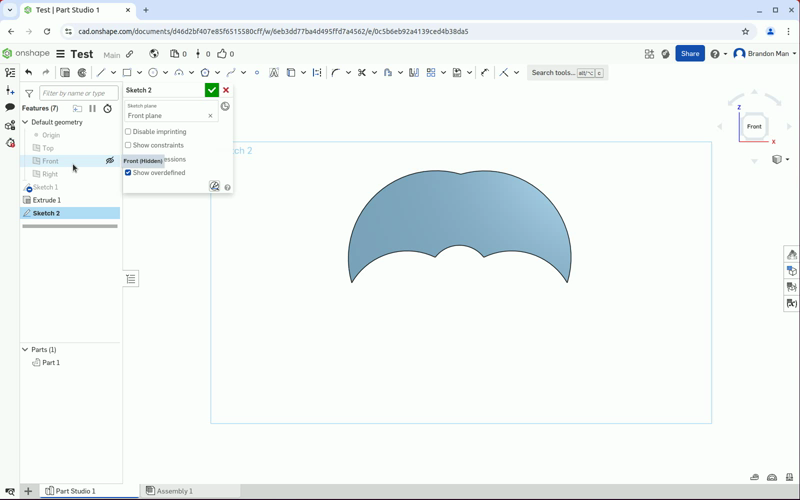
mouse_move(73, 352)
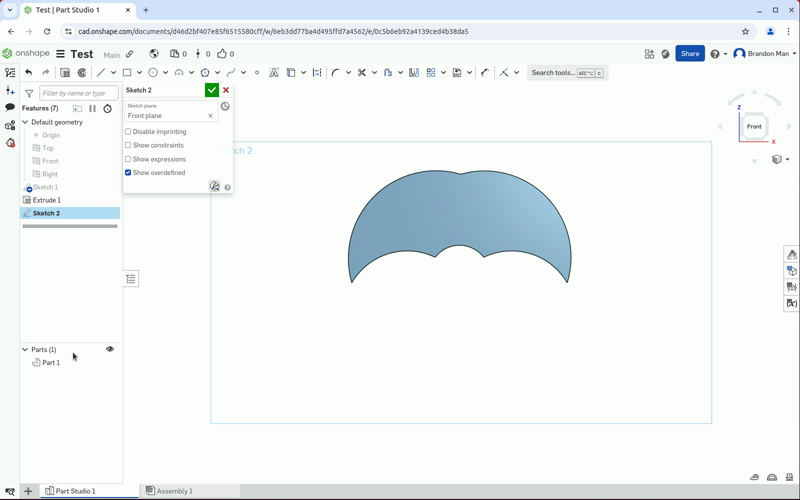
key(y)
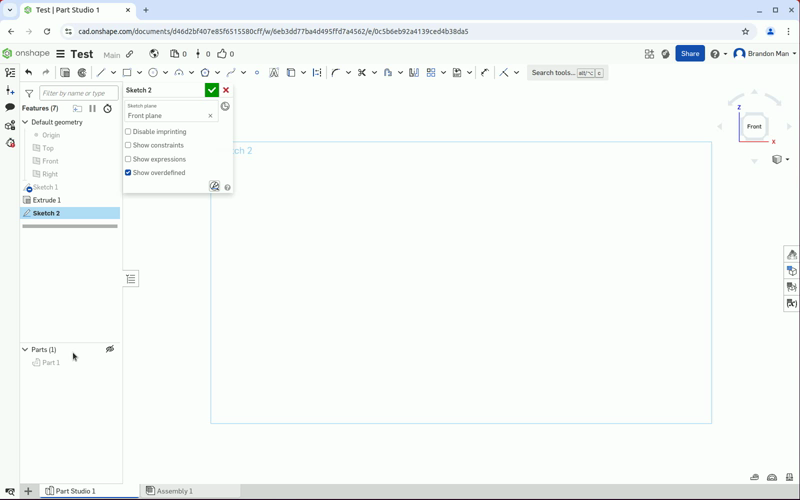
key(a)
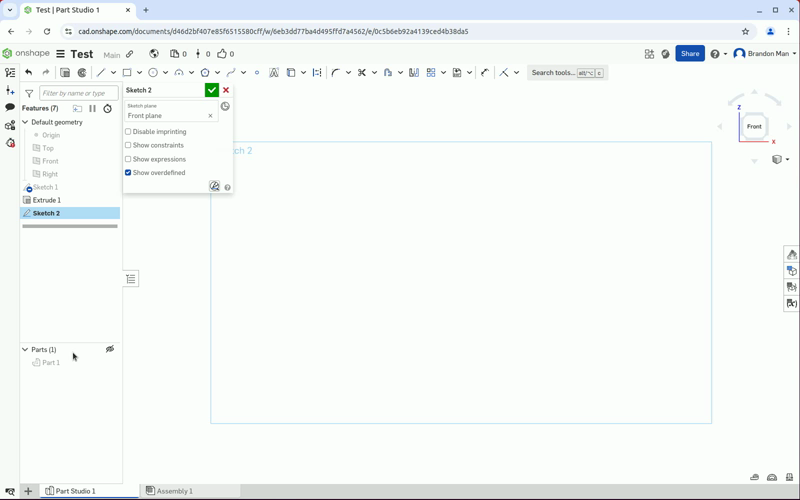
key_down(shift)
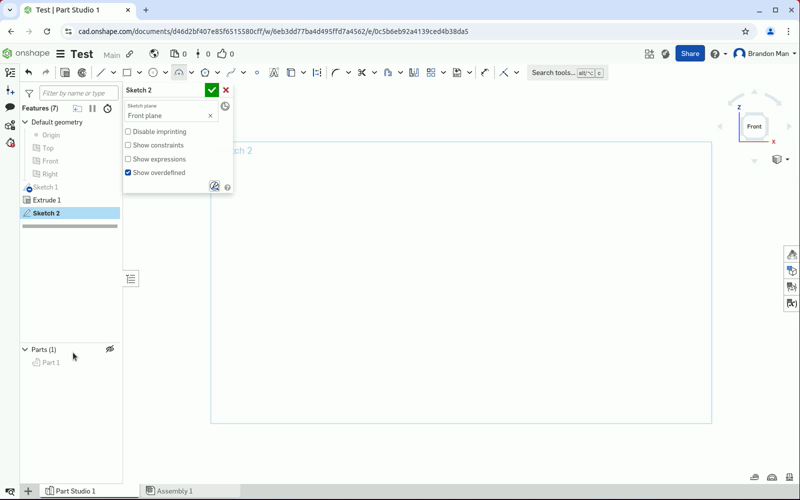
mouse_move(351, 282)
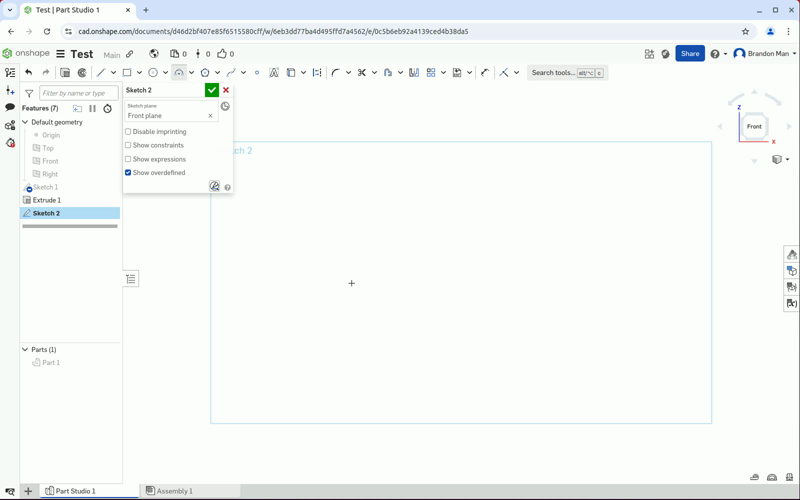
click(351, 282)
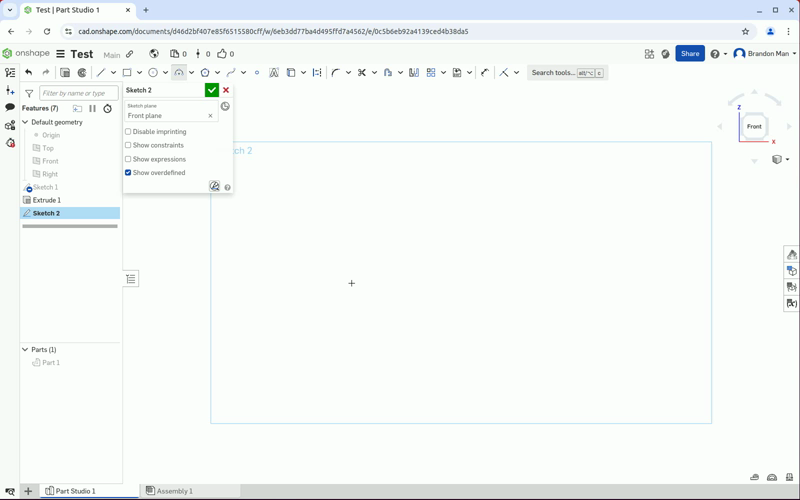
key_up(shift)
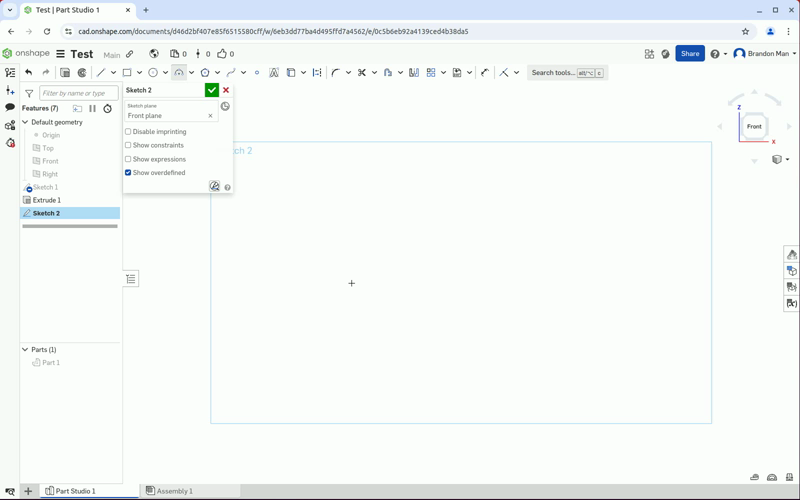
key_down(shift)
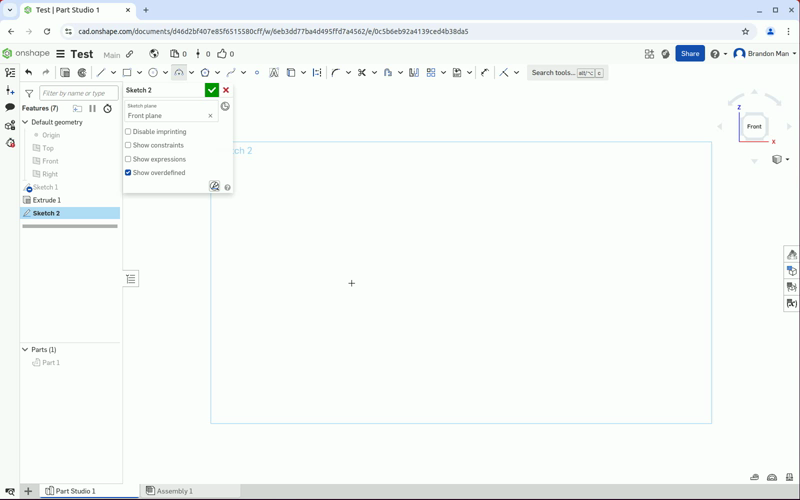
mouse_move(435, 257)
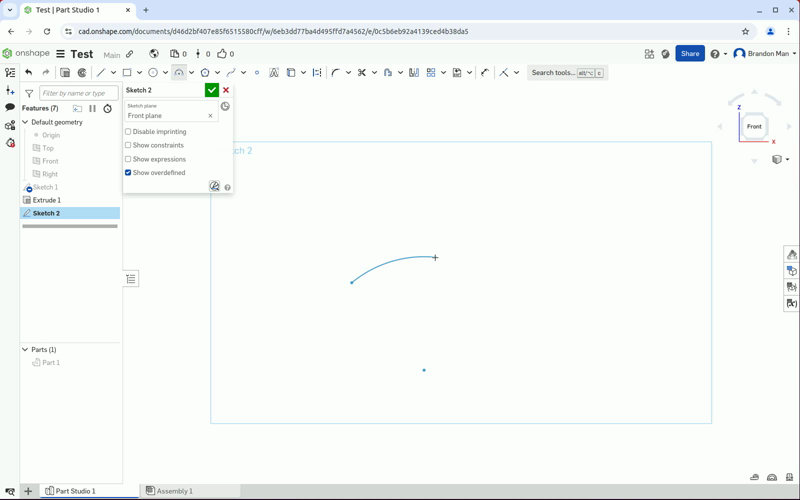
click(435, 257)
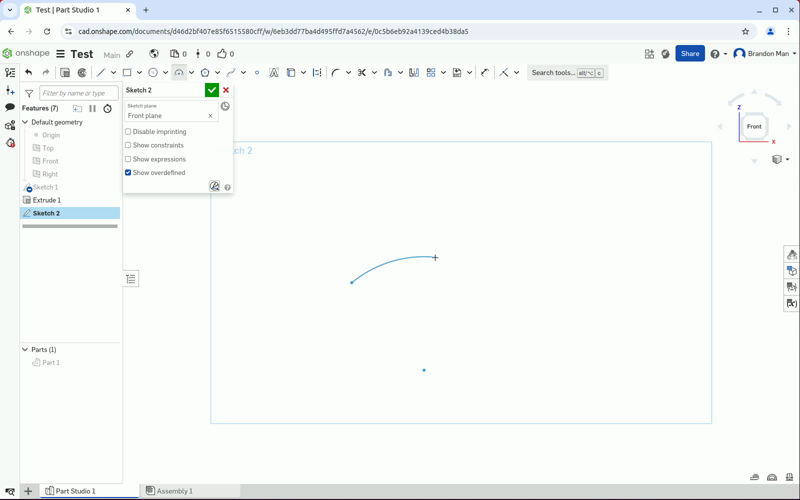
mouse_move(388, 253)
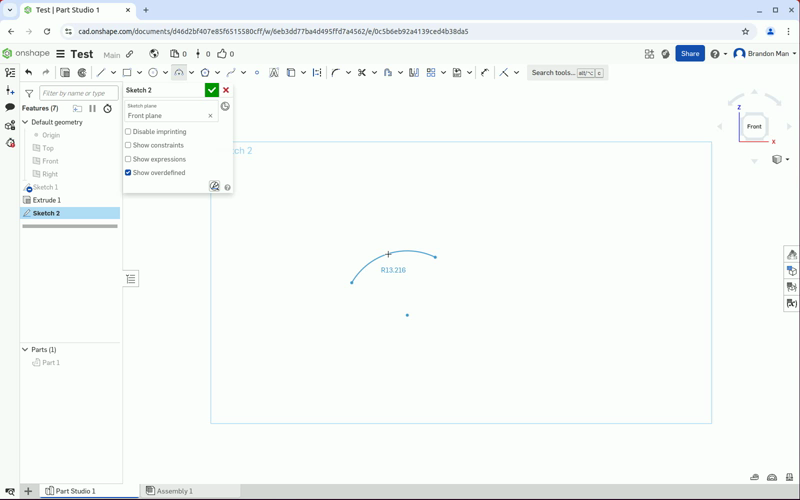
click(388, 253)
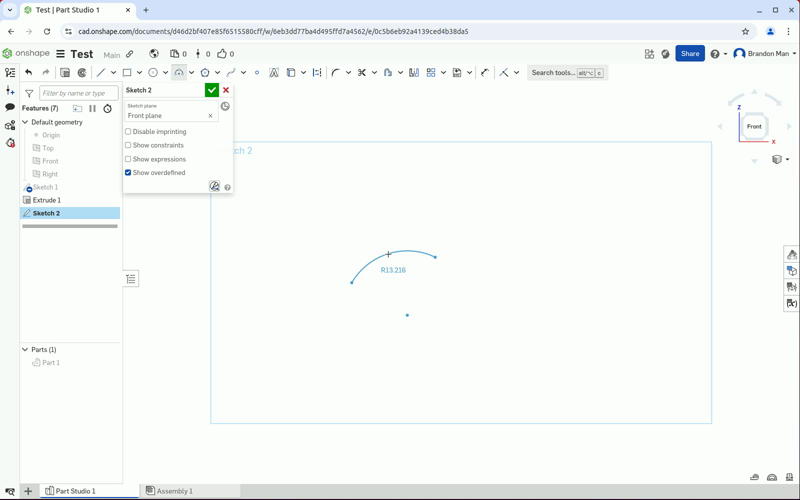
key_up(shift)
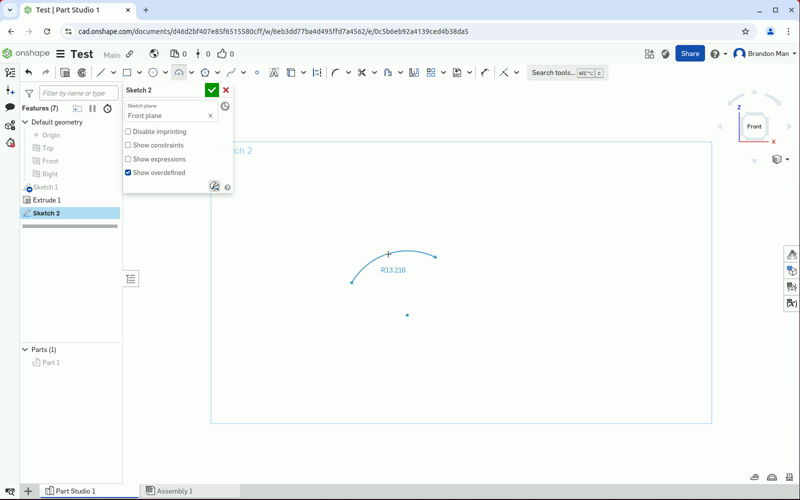
mouse_move(435, 257)
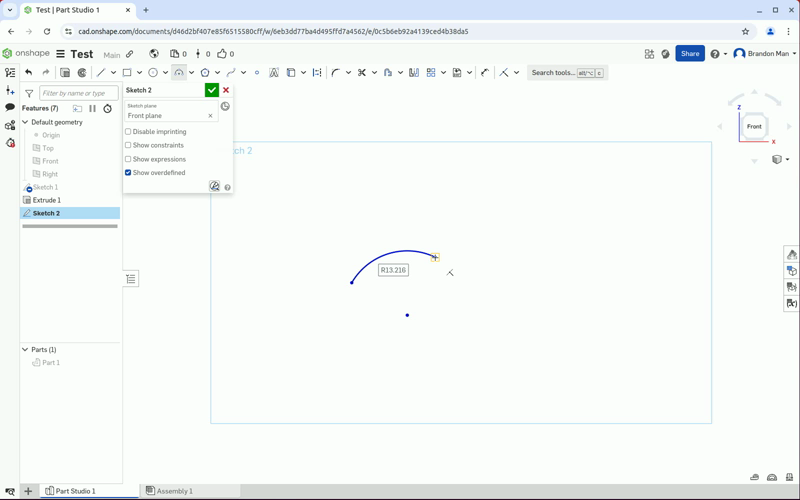
click(435, 257)
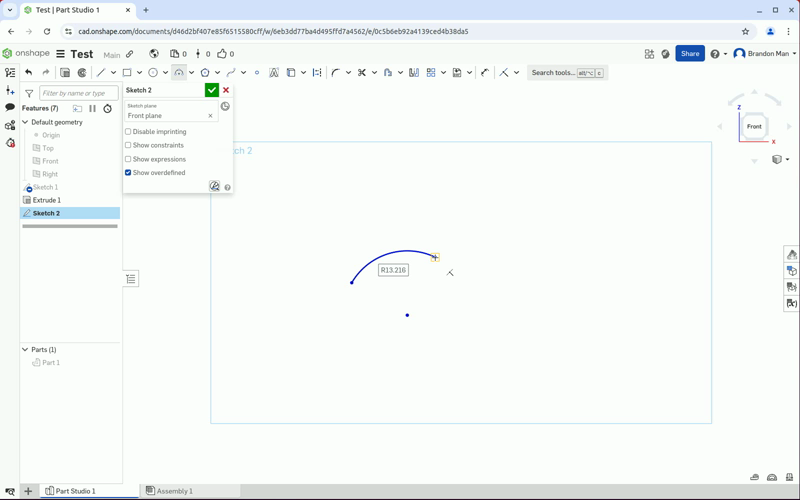
key_down(shift)
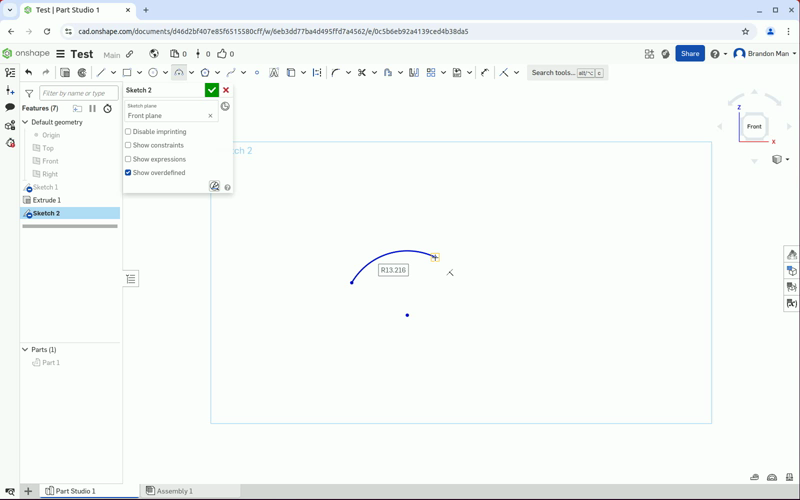
mouse_move(483, 257)
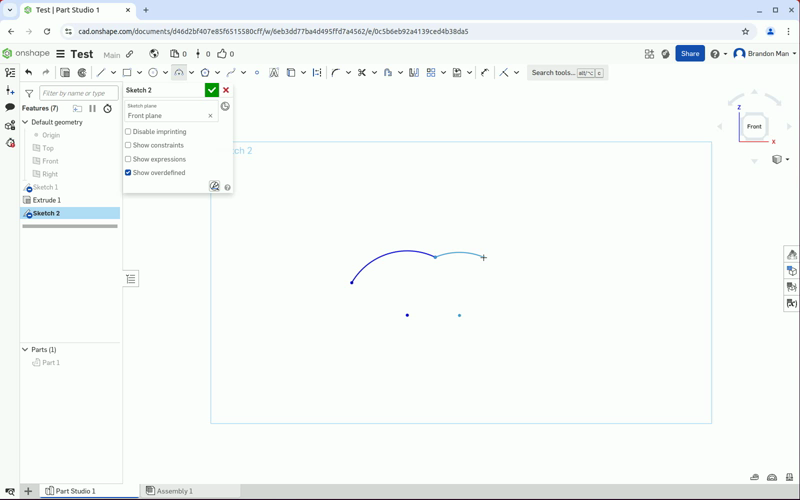
click(483, 257)
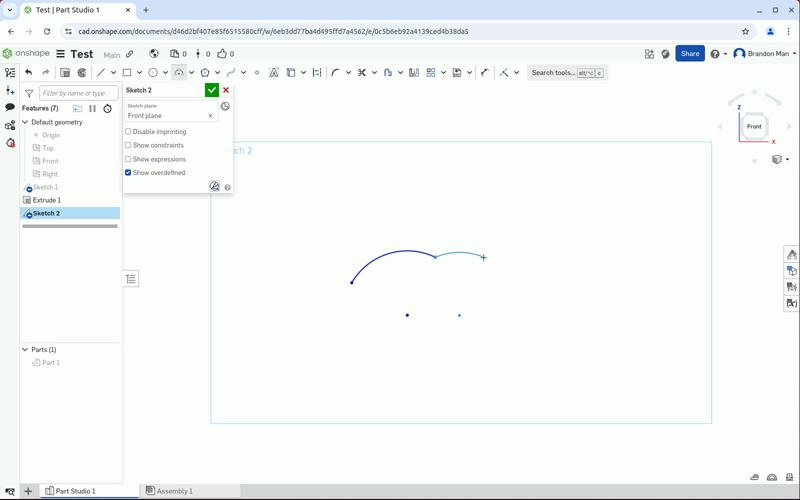
mouse_move(459, 245)
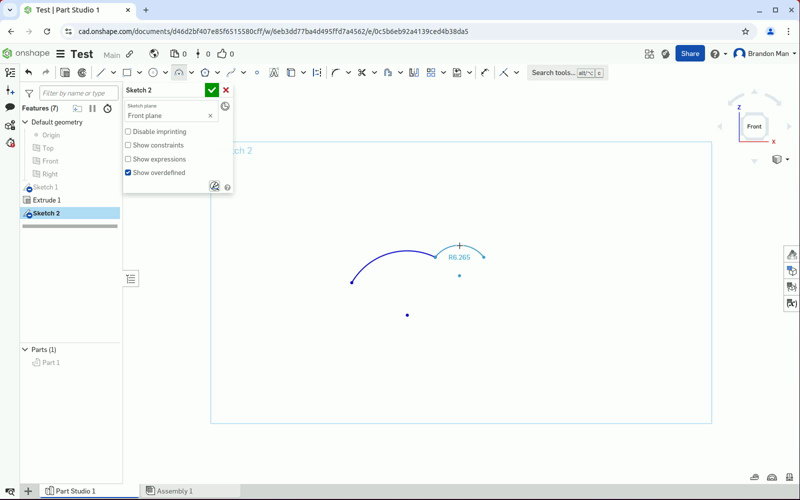
click(459, 245)
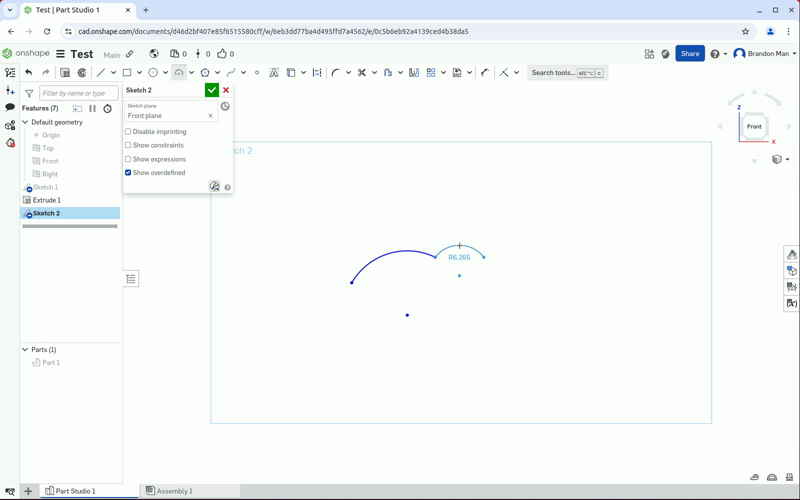
key_up(shift)
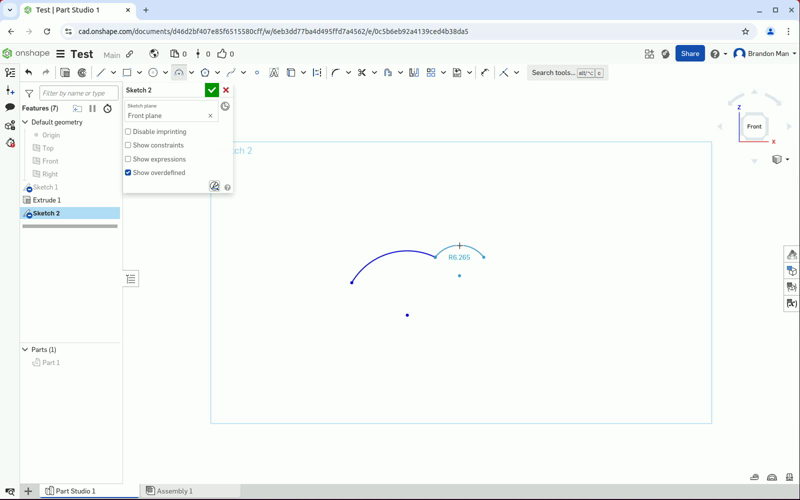
mouse_move(483, 257)
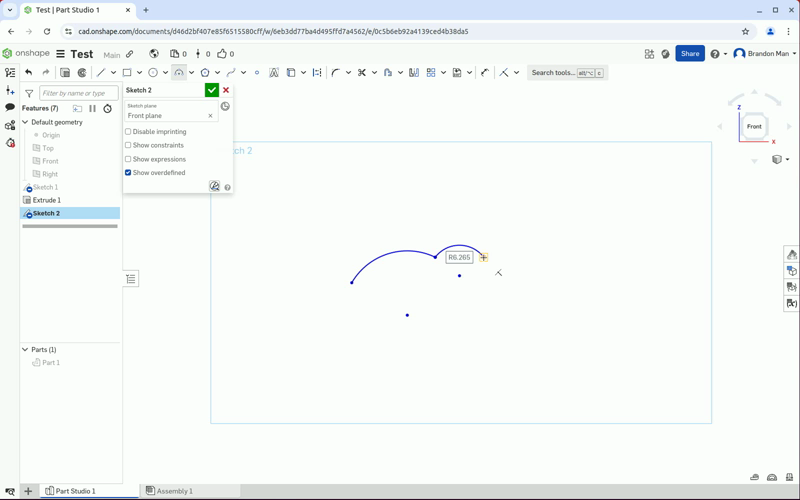
click(483, 257)
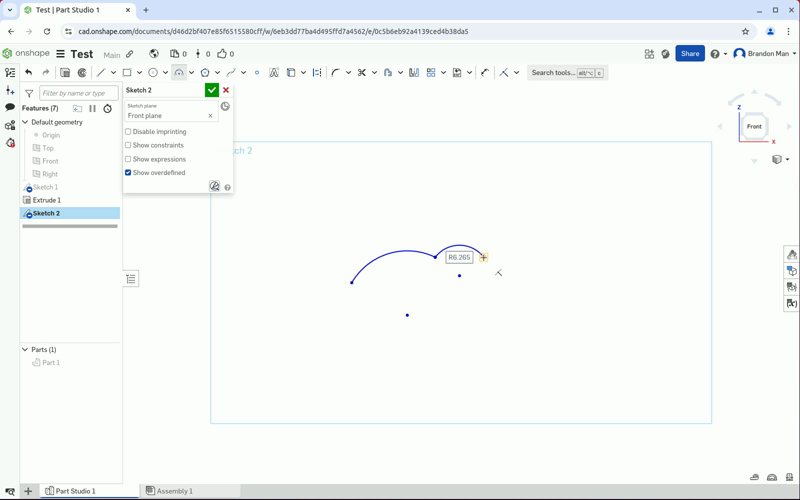
key_down(shift)
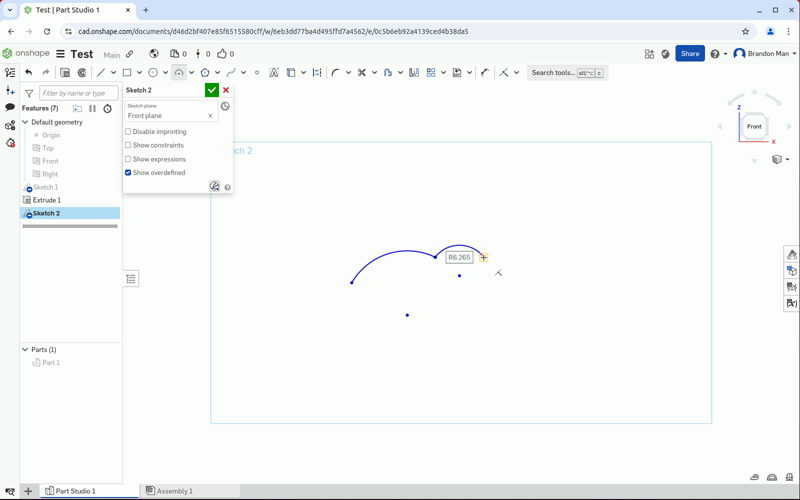
mouse_move(567, 282)
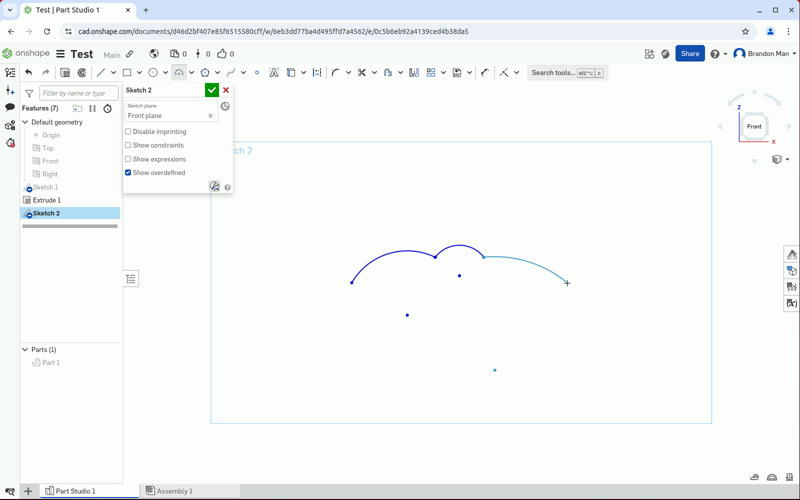
click(567, 282)
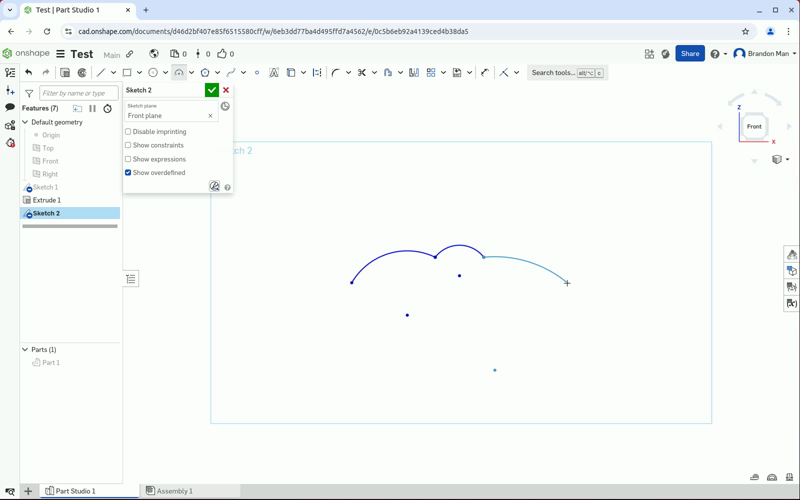
mouse_move(530, 253)
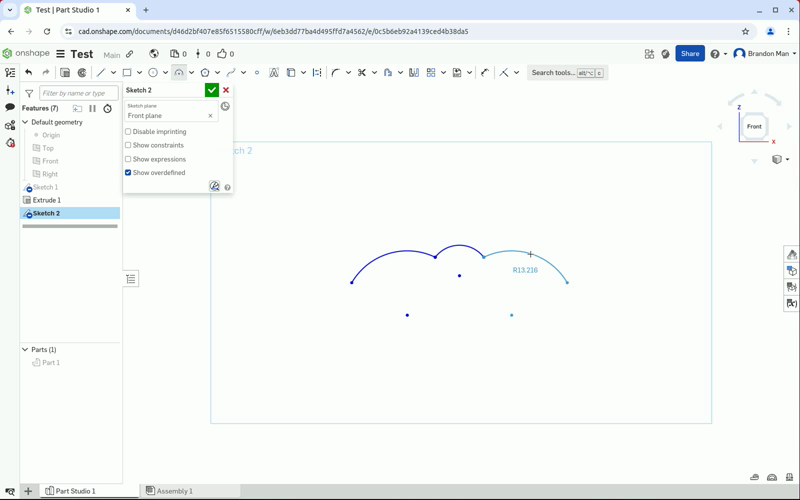
click(530, 253)
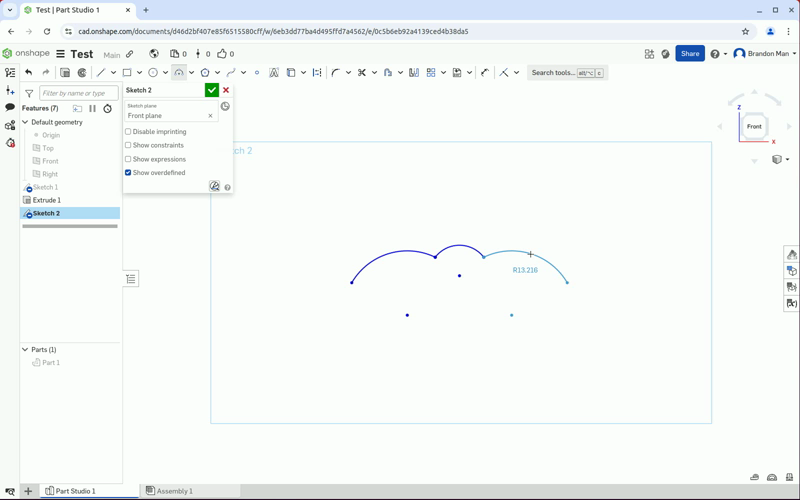
key_up(shift)
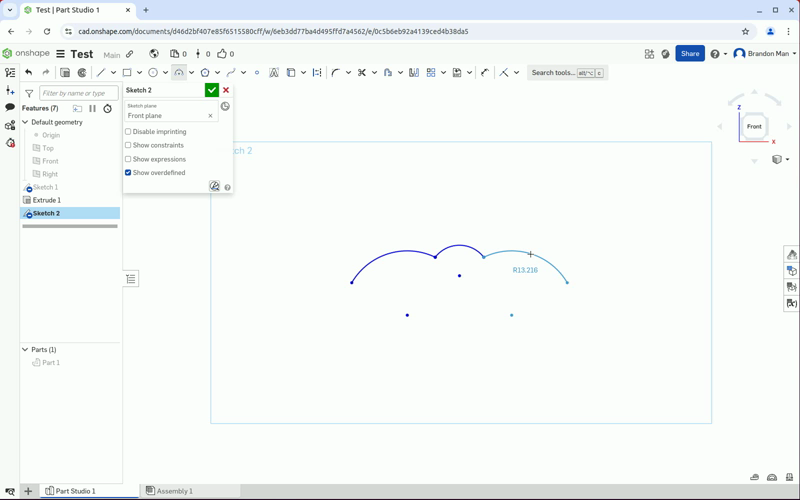
mouse_move(567, 282)
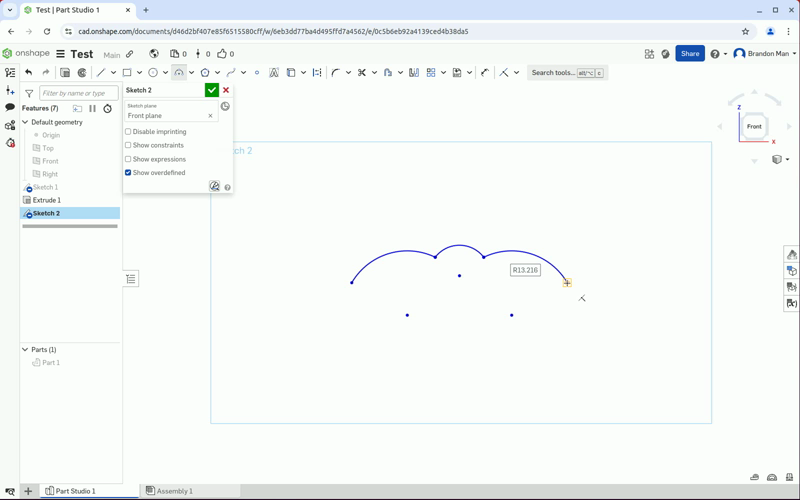
click(567, 282)
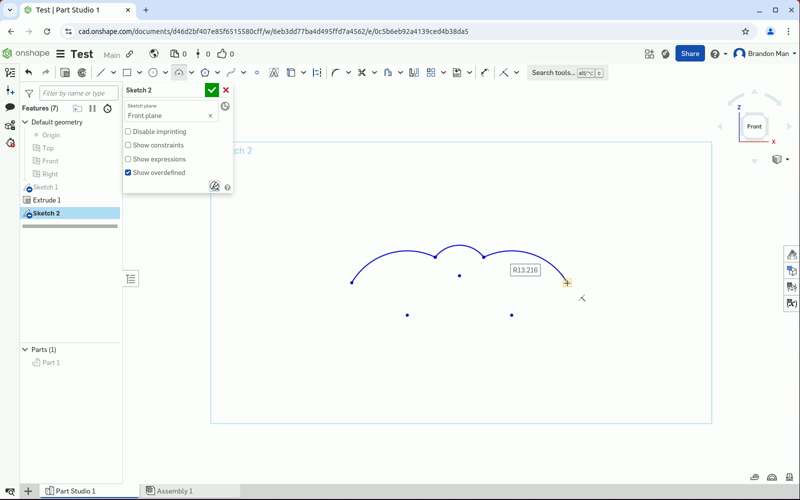
key_down(shift)
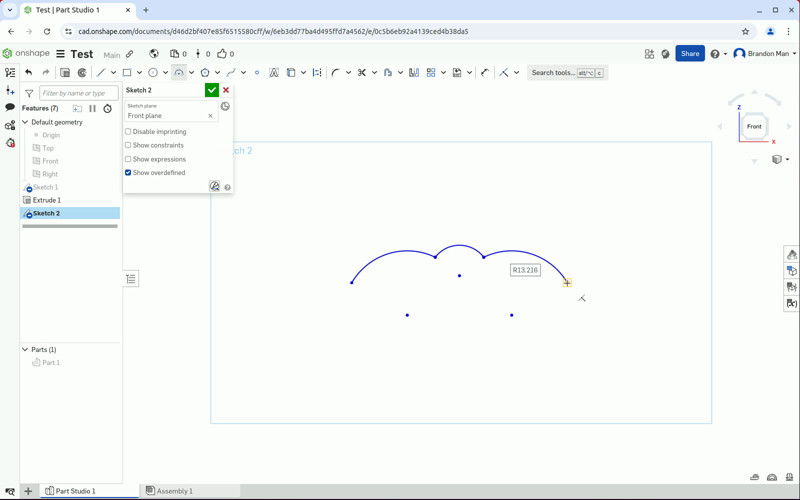
mouse_move(460, 174)
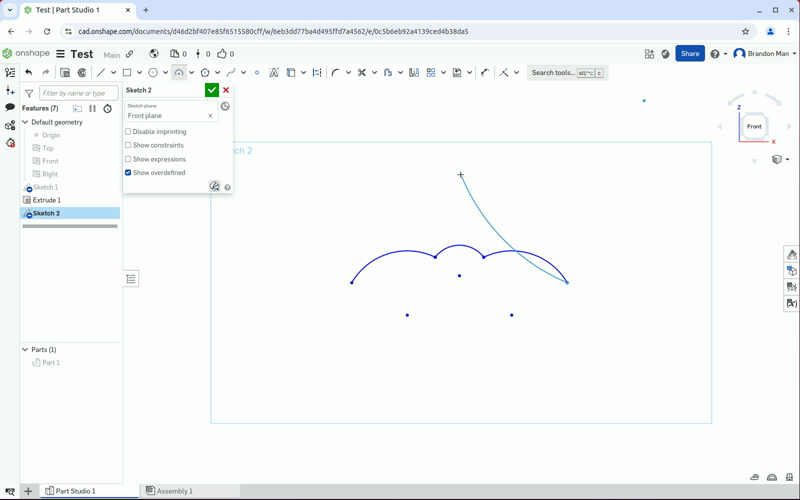
click(460, 174)
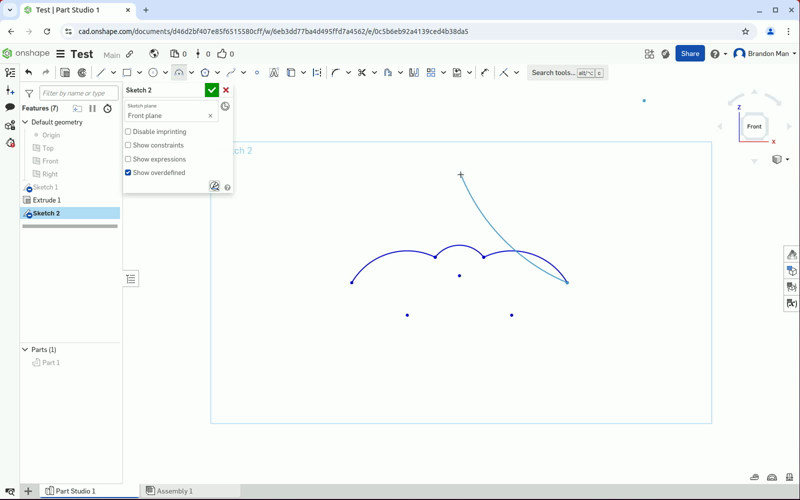
mouse_move(546, 196)
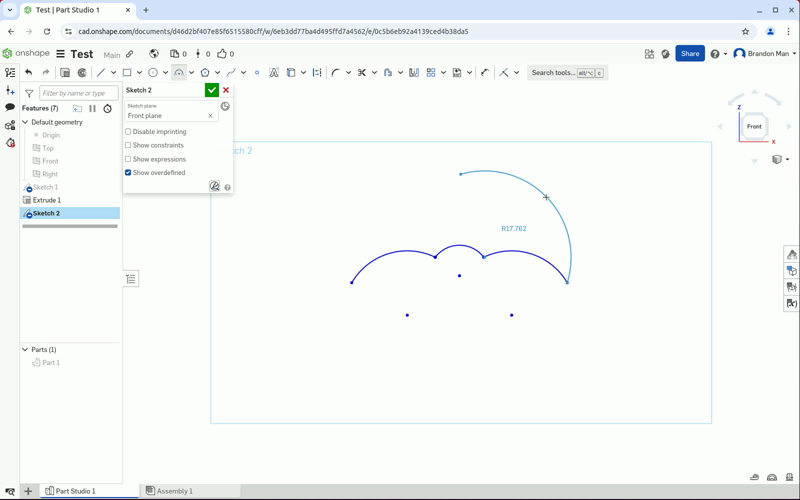
click(546, 196)
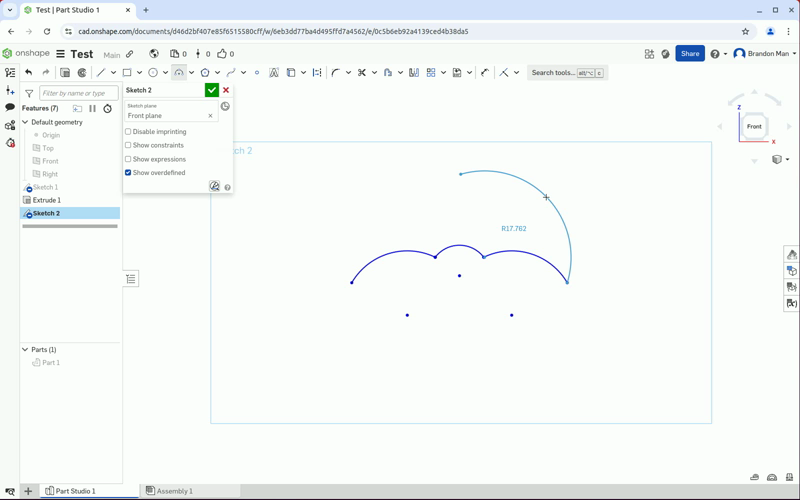
key_up(shift)
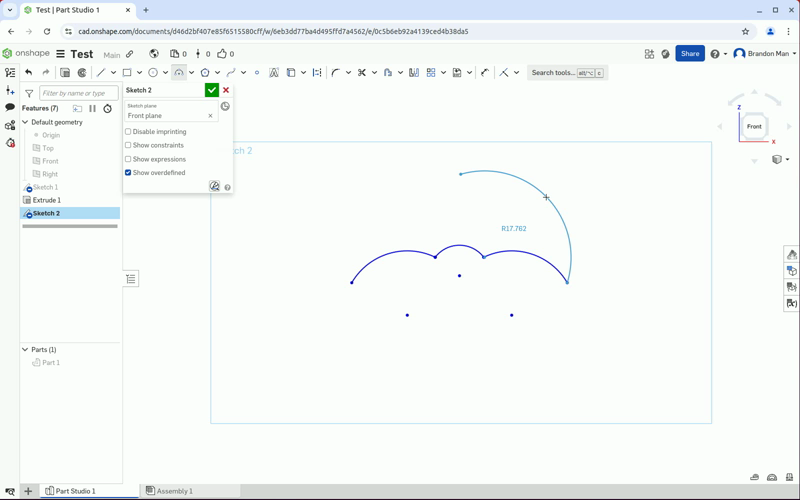
mouse_move(460, 174)
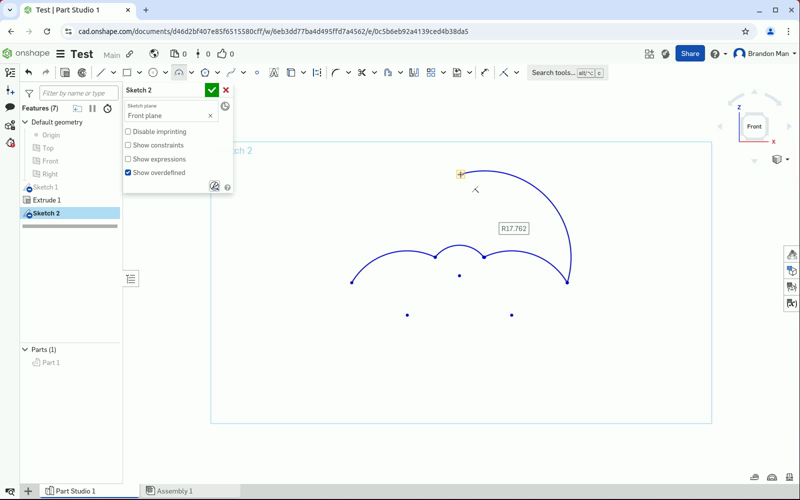
click(460, 174)
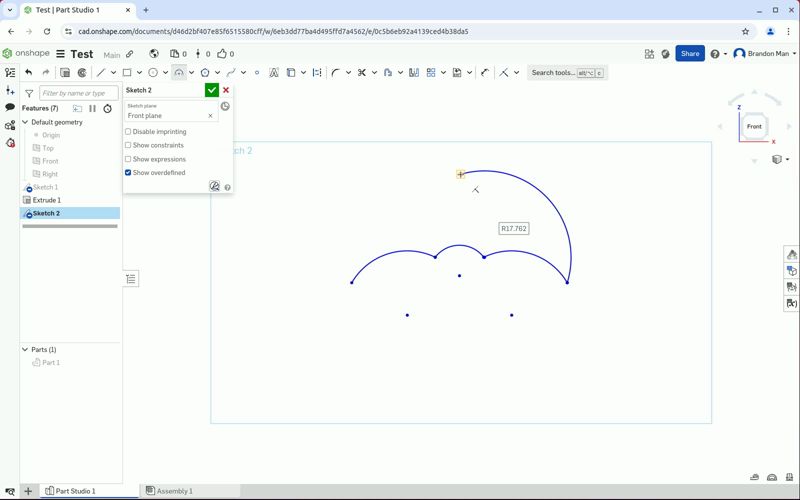
mouse_move(351, 282)
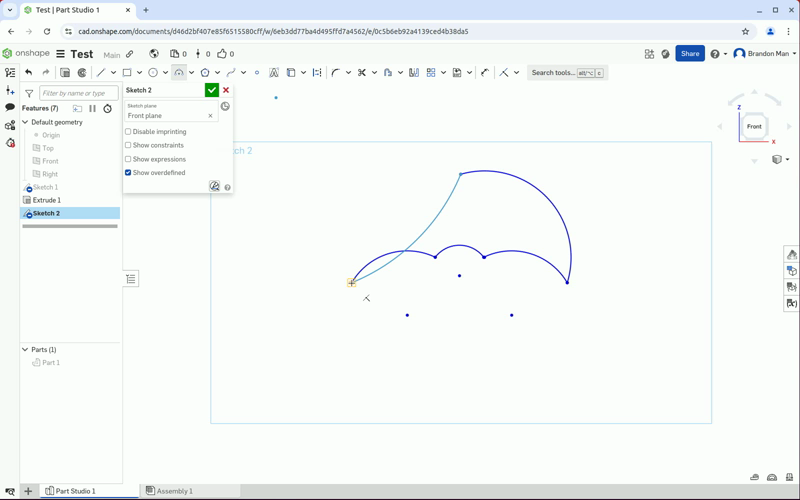
click(351, 282)
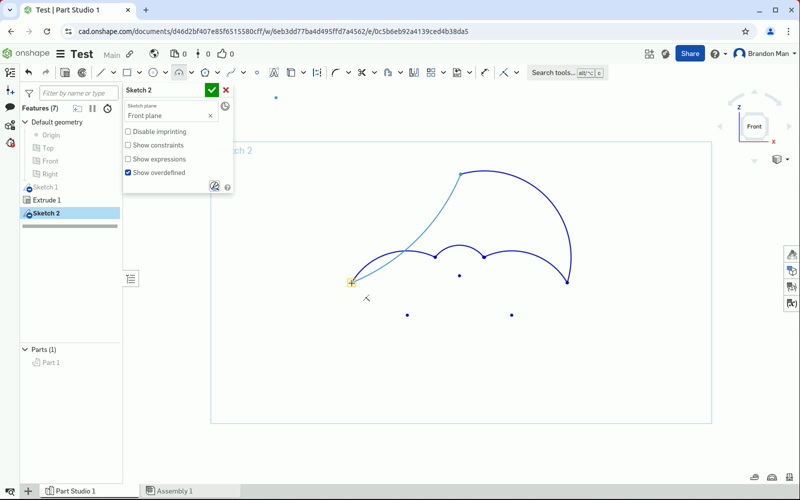
key_down(shift)
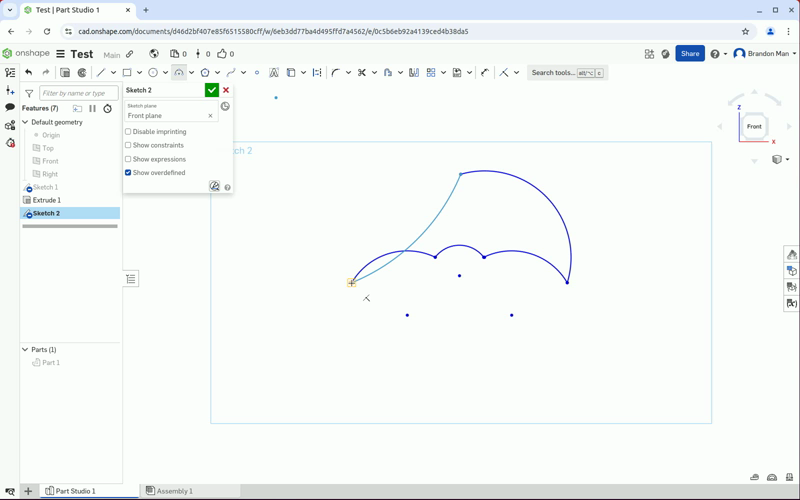
mouse_move(374, 196)
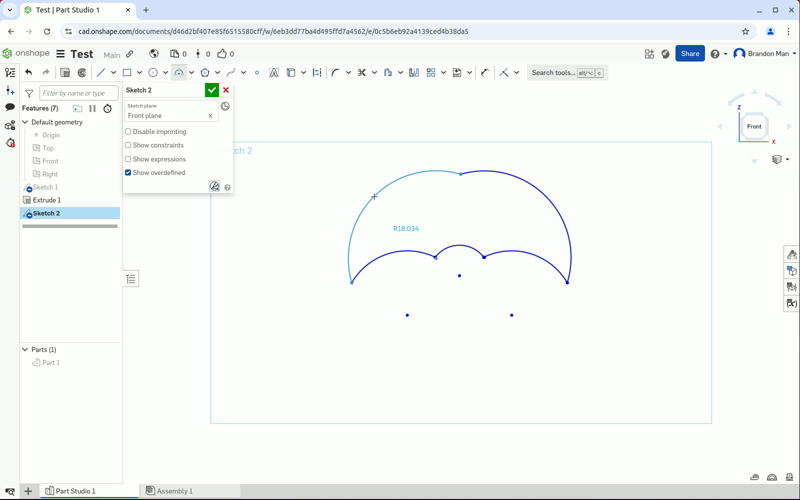
click(374, 196)
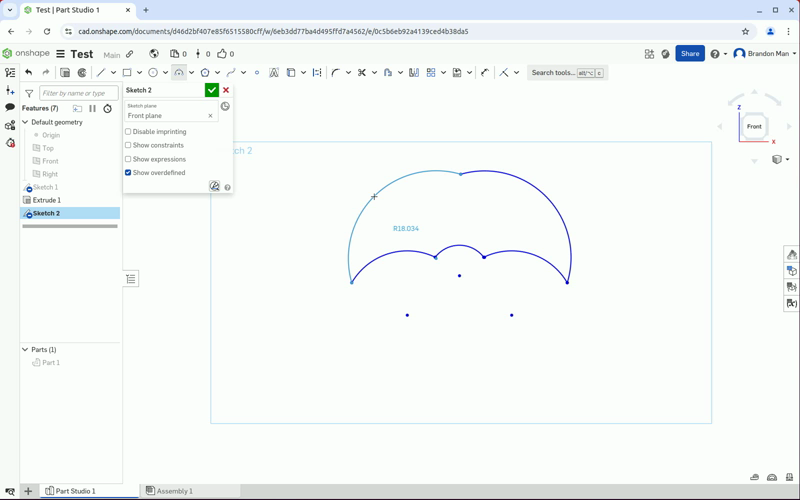
key_up(shift)
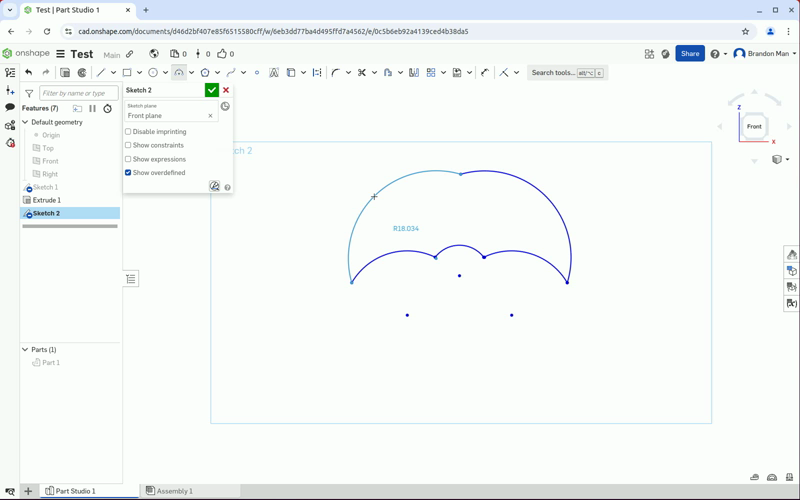
key(esc)
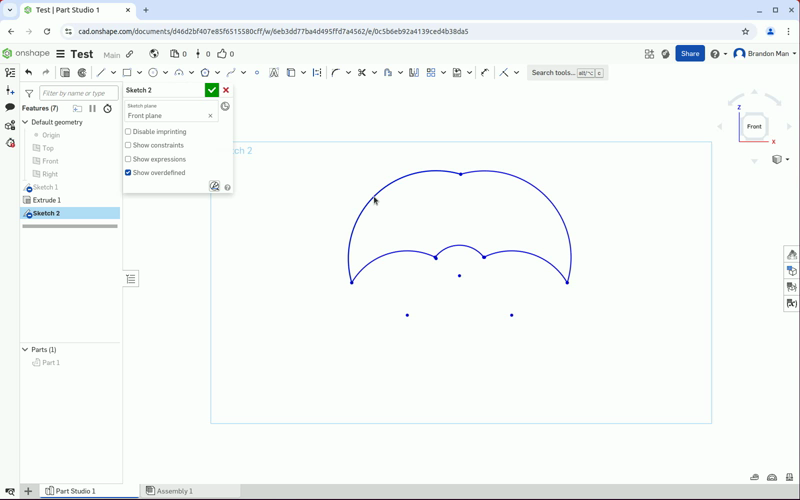
mouse_move(404, 190)
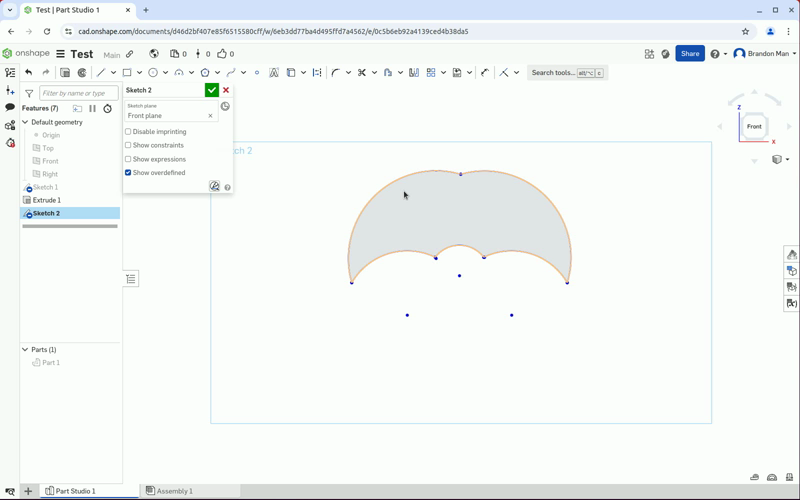
click(404, 190)
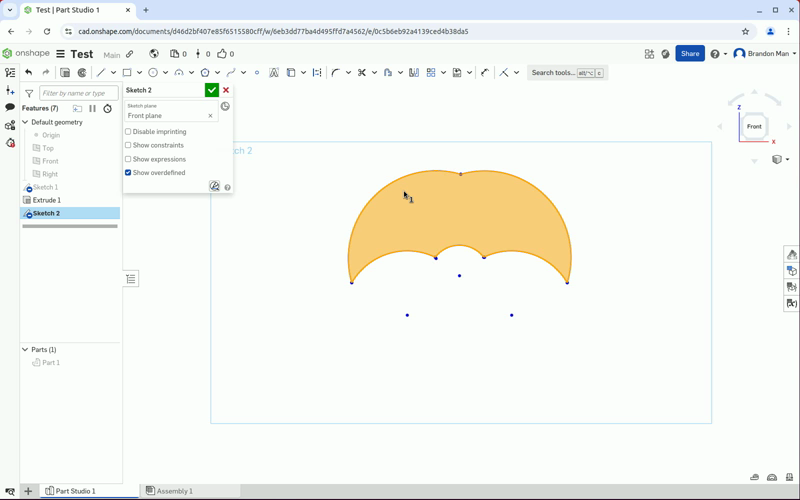
mouse_move(73, 352)
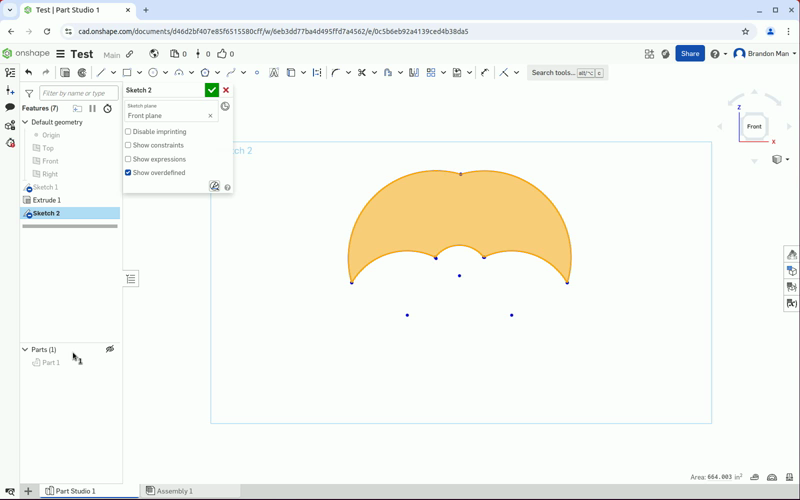
key(shift+y)
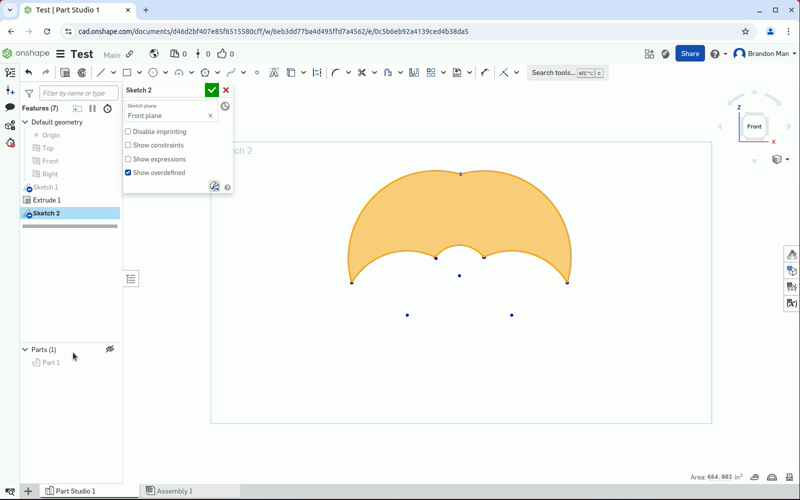
key(shift+e)
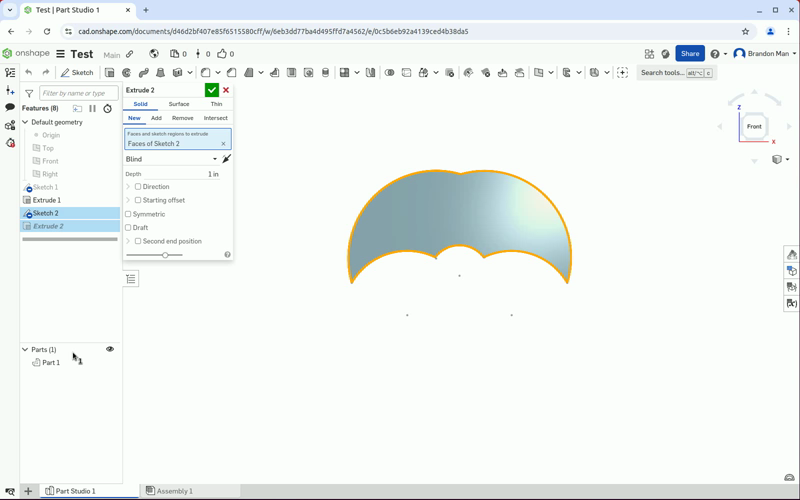
mouse_move(143, 106)
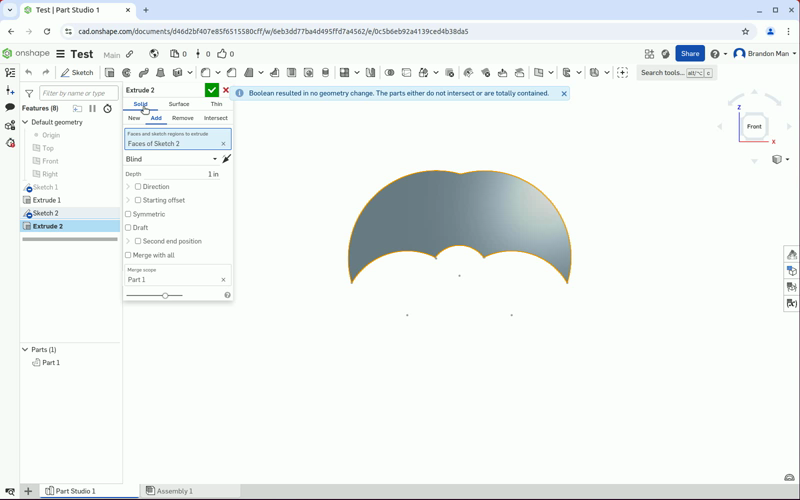
click(143, 106)
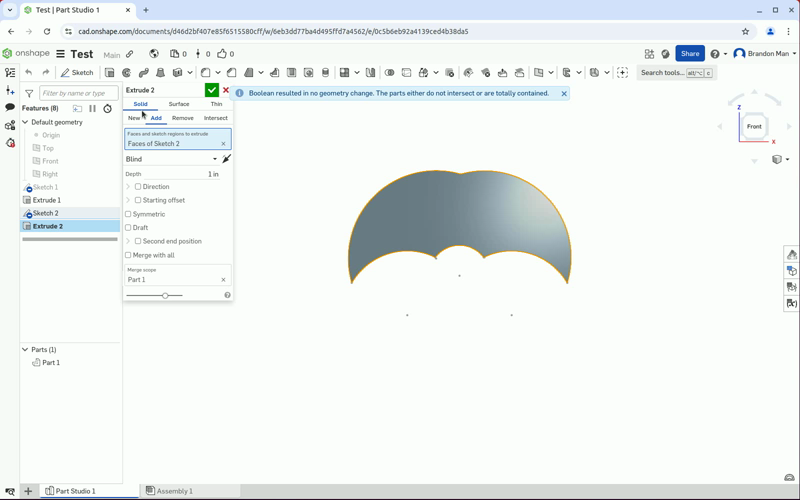
mouse_move(137, 120)
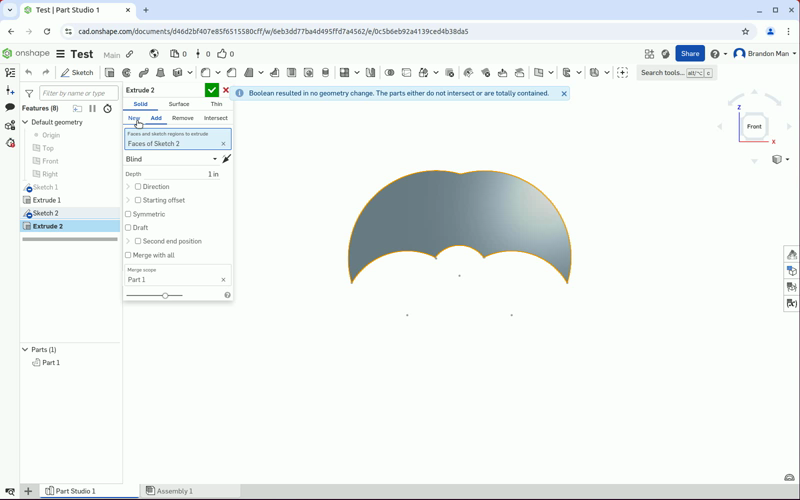
click(137, 120)
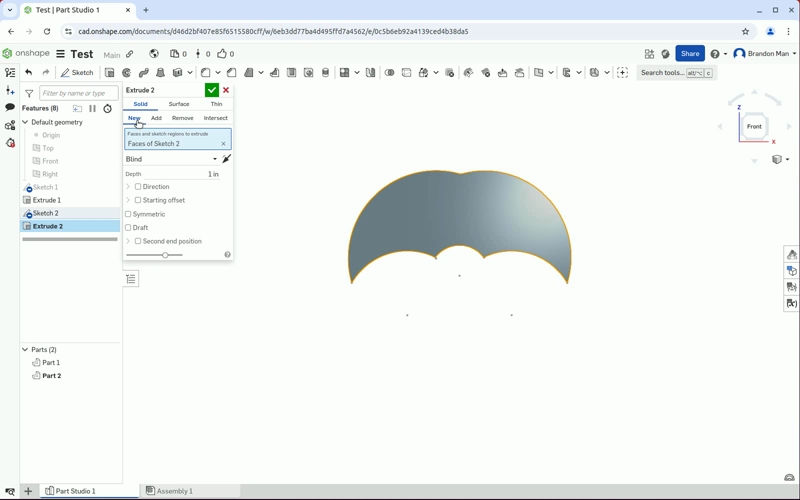
key(tab, 4)
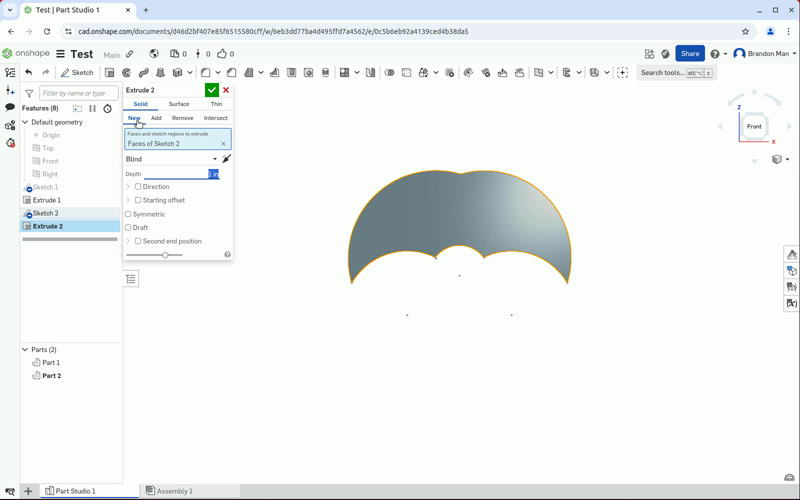
text(3.851)
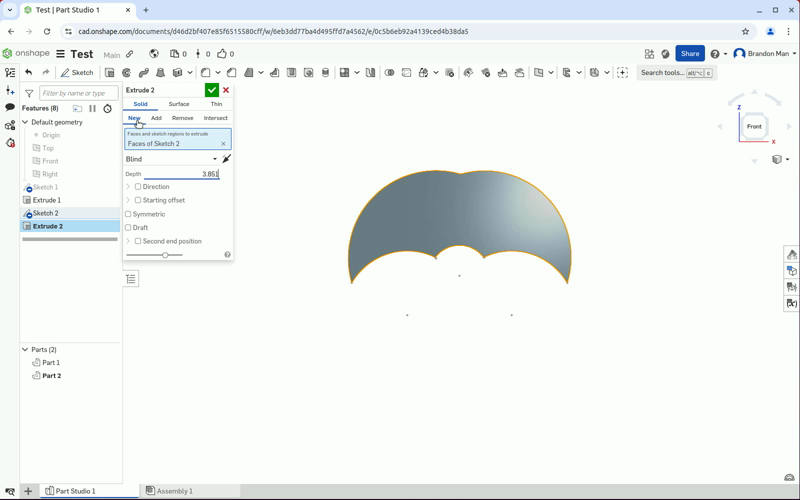
key(enter)
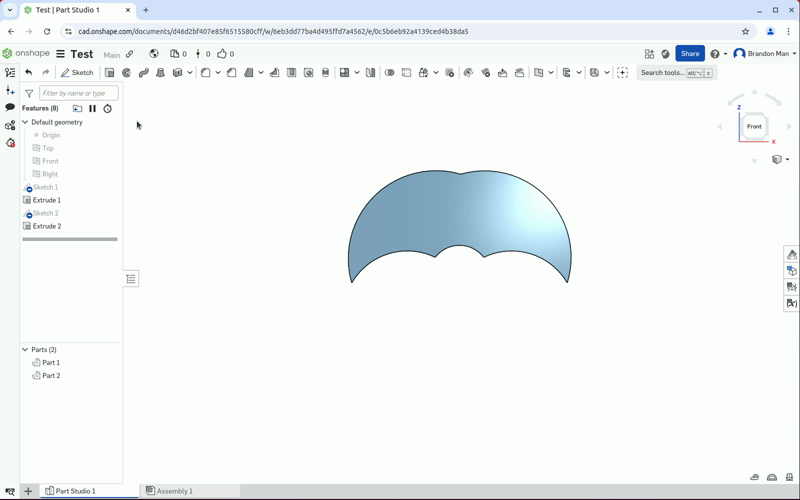
key(shift+h)
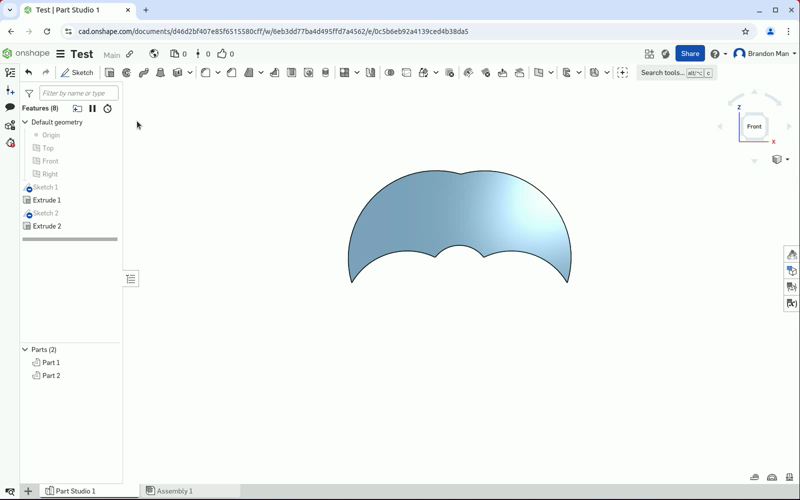
key(shift+h)
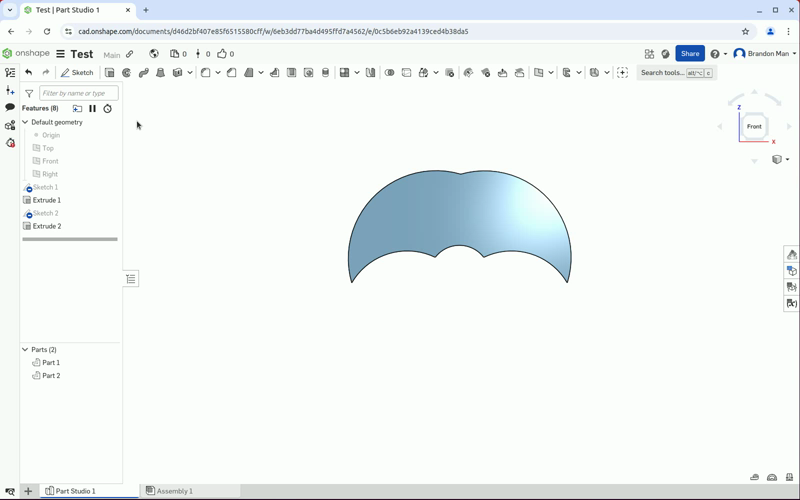
mouse_move(73, 189)
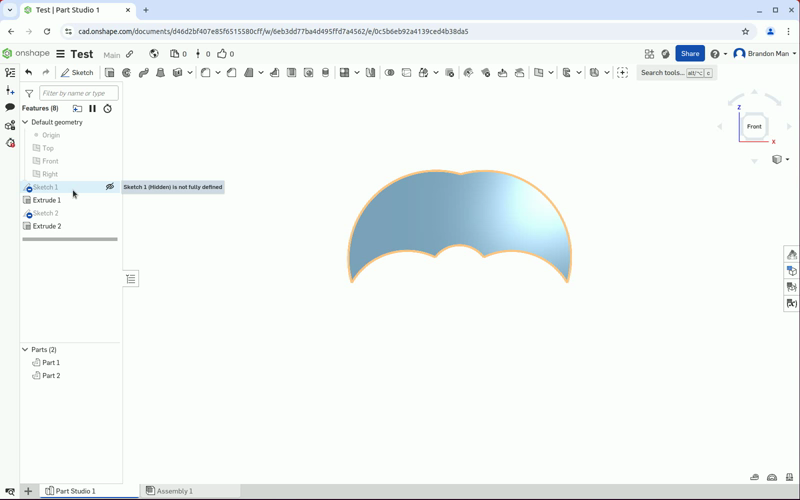
click(73, 189)
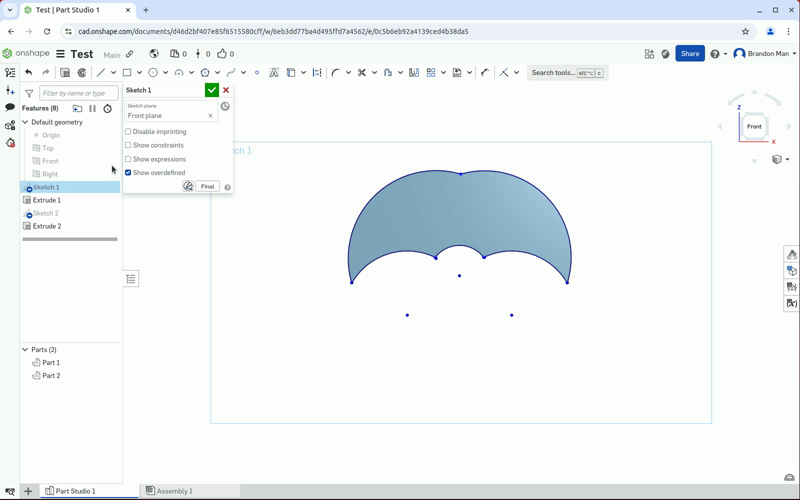
mouse_move(229, 92)
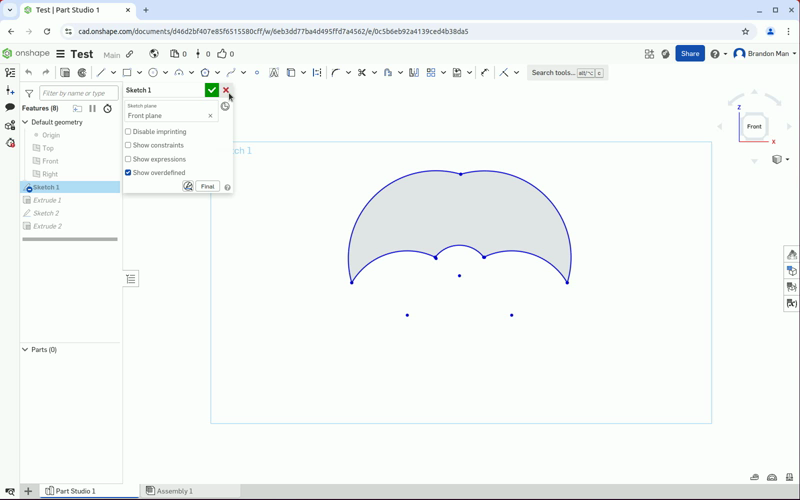
click(229, 92)
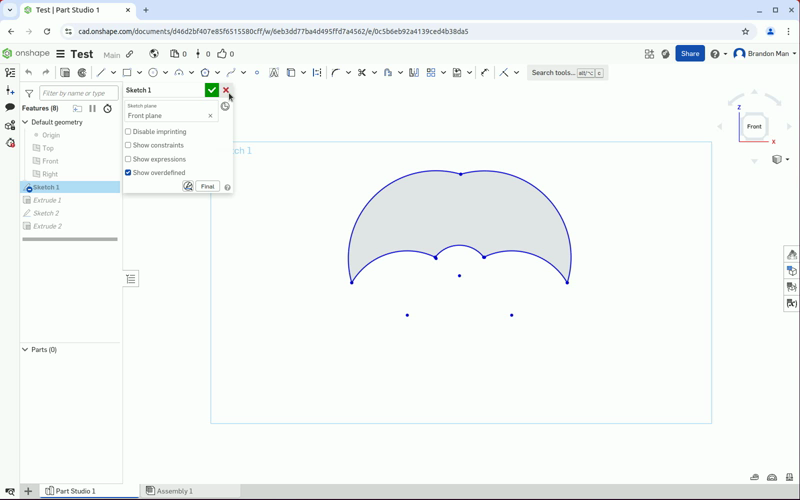
key(shift+s)
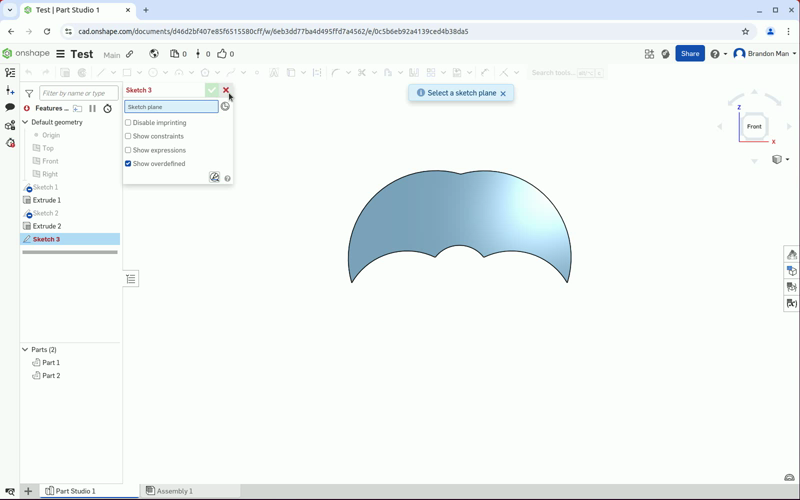
mouse_move(73, 163)
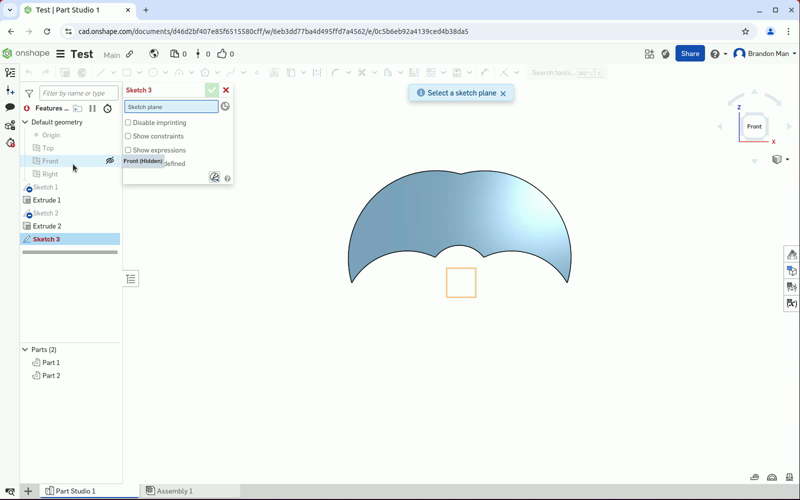
click(73, 163)
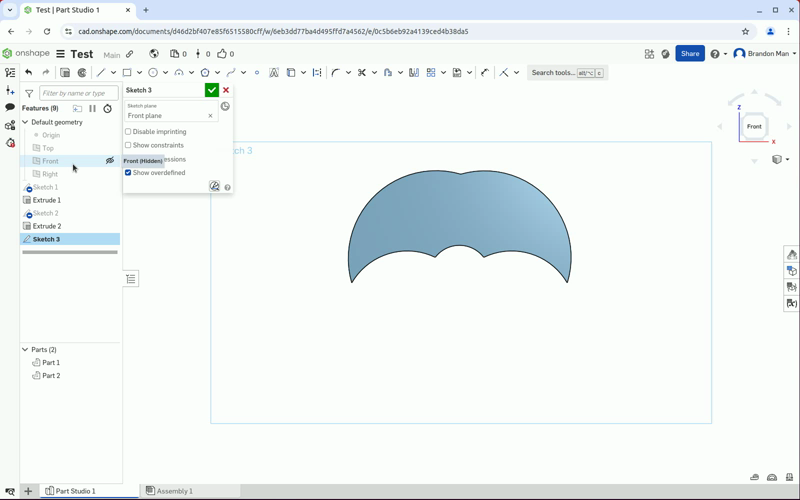
mouse_move(73, 352)
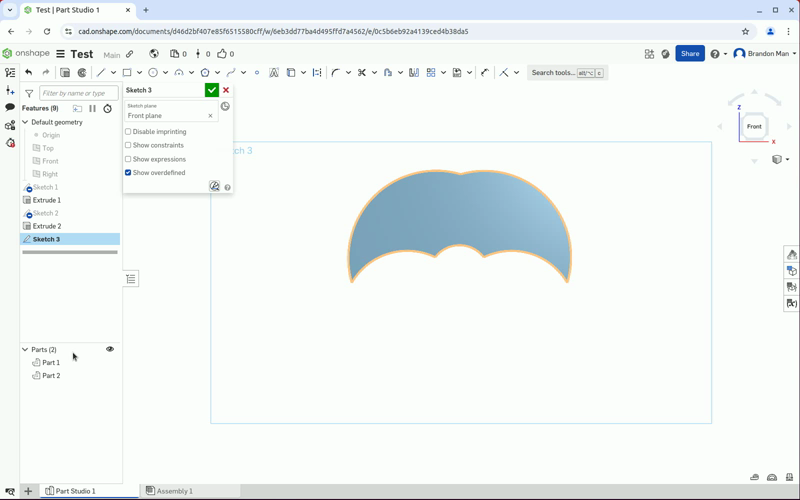
key(y)
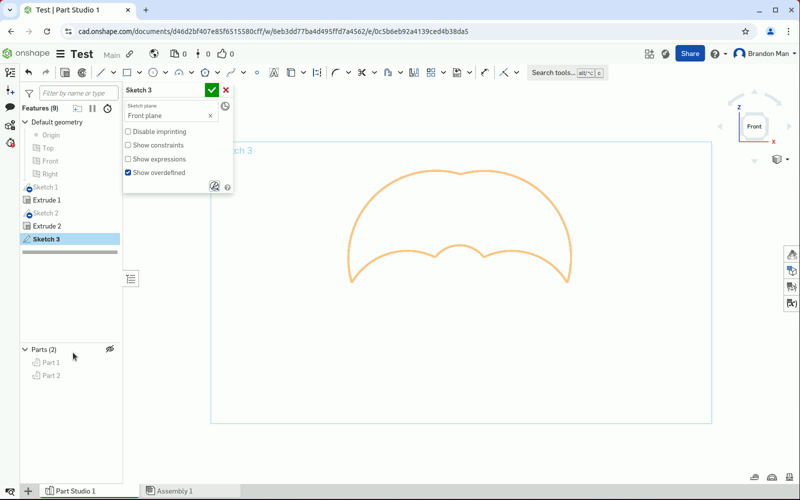
key(l)
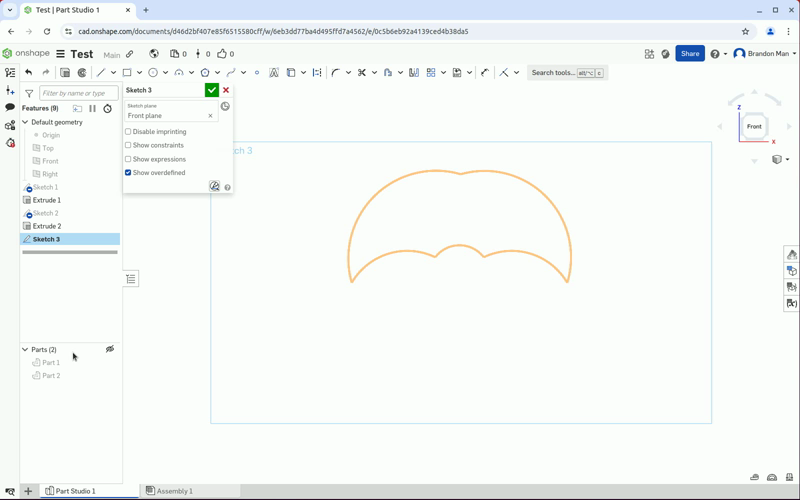
key_down(shift)
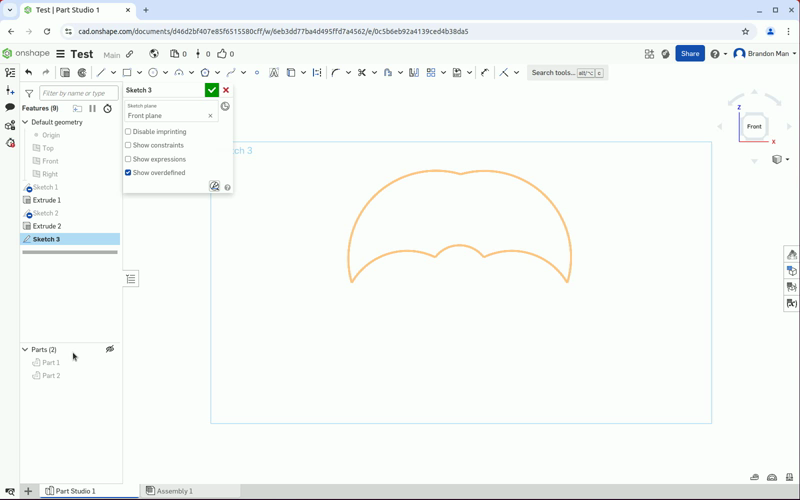
mouse_move(419, 346)
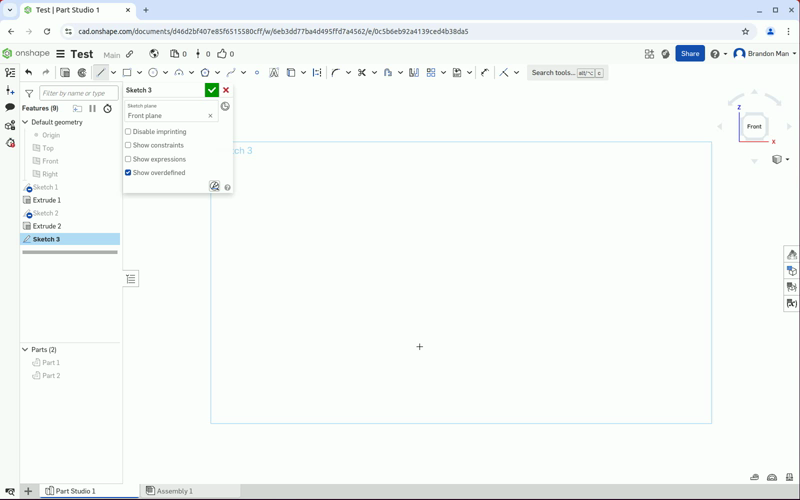
click(419, 346)
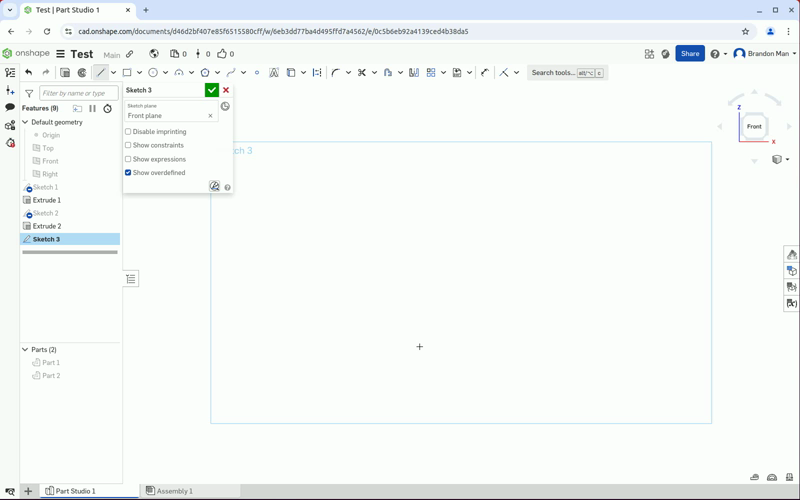
key_up(shift)
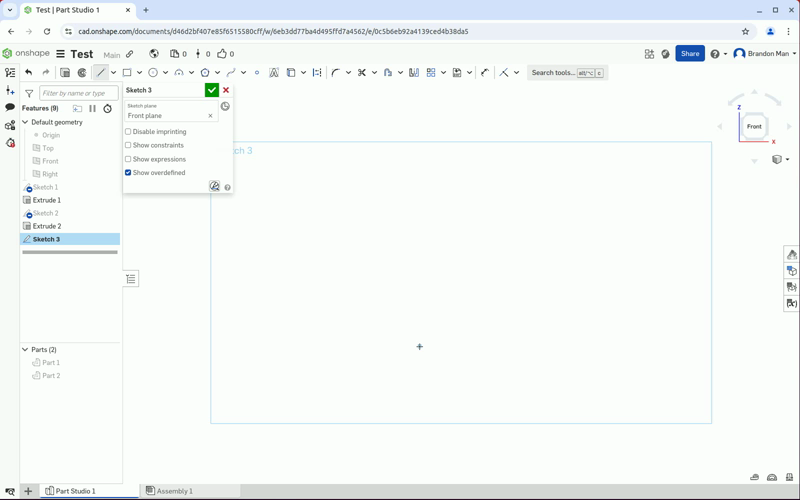
key_down(shift)
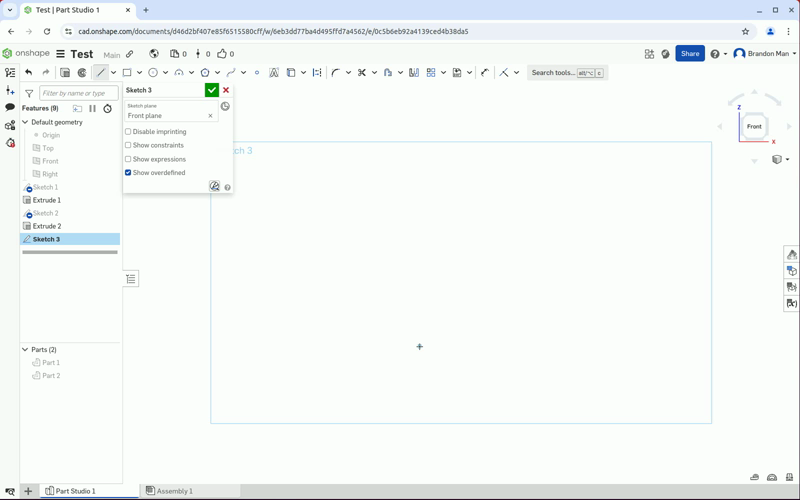
mouse_move(461, 392)
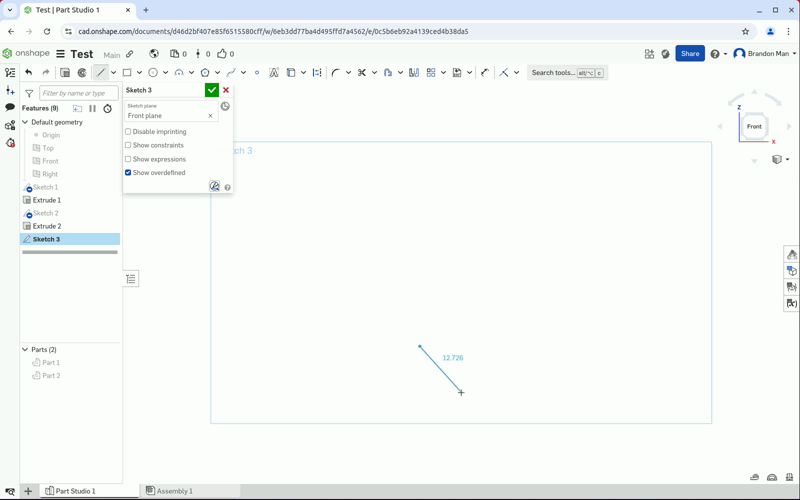
click(461, 392)
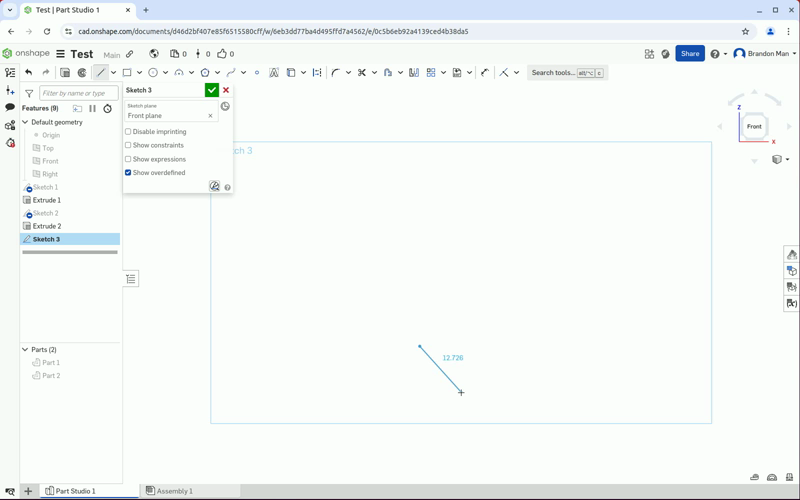
key_up(shift)
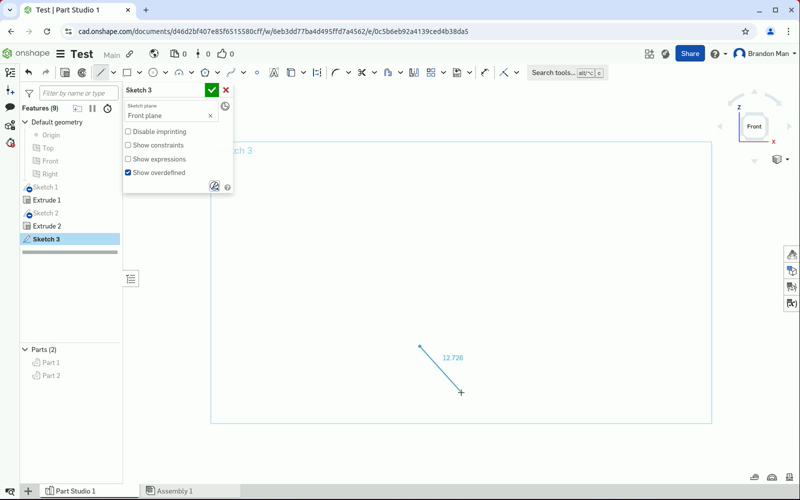
key_down(shift)
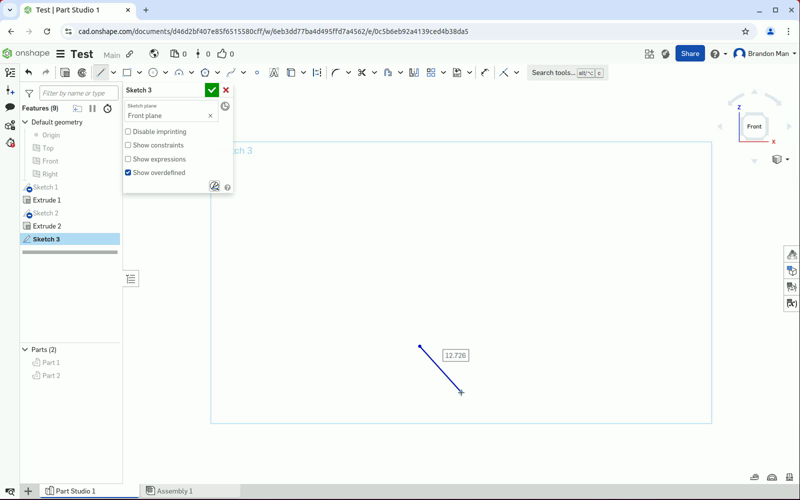
mouse_move(502, 346)
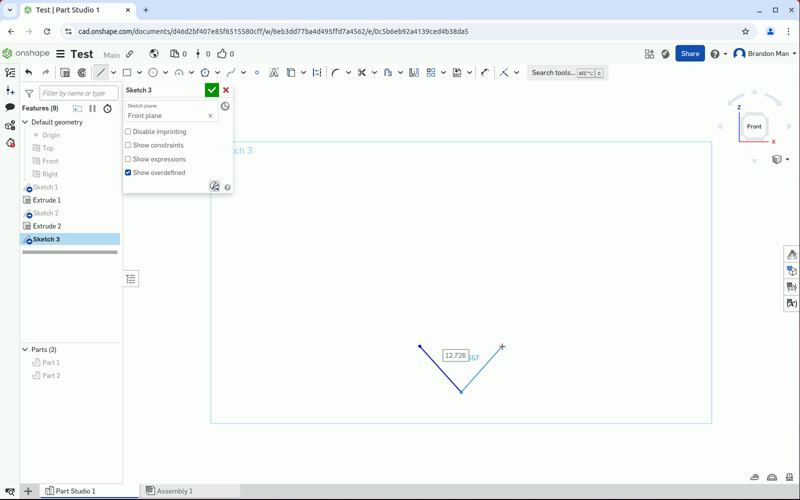
click(502, 346)
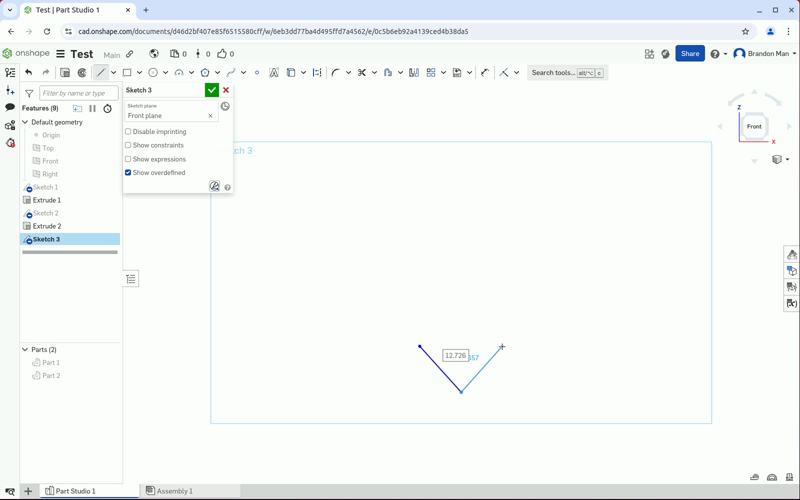
key_up(shift)
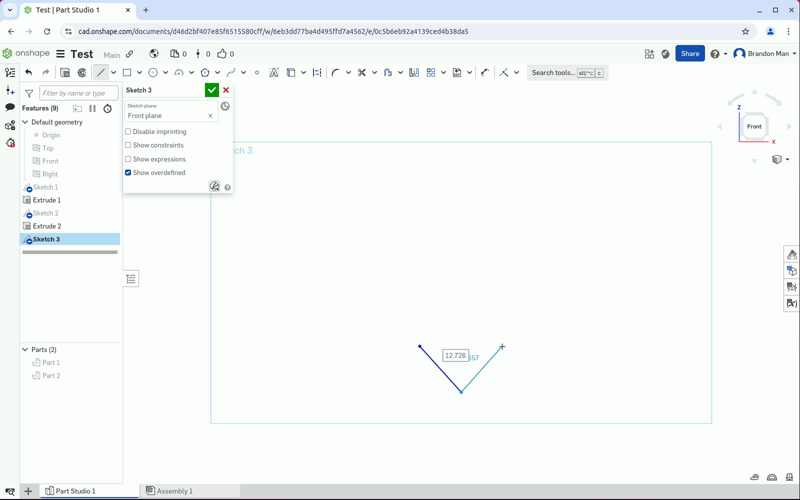
key_down(shift)
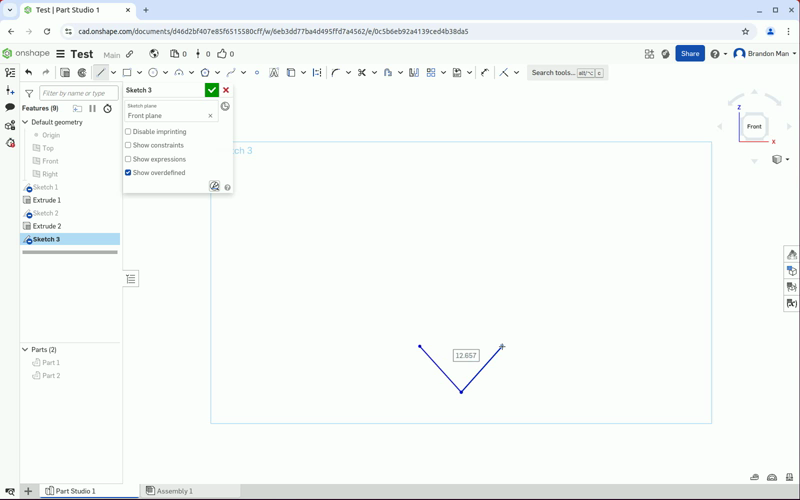
mouse_move(461, 277)
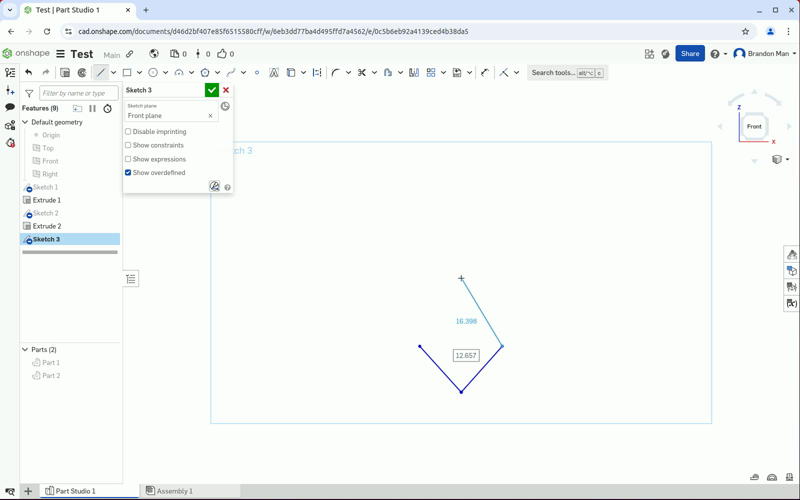
click(461, 277)
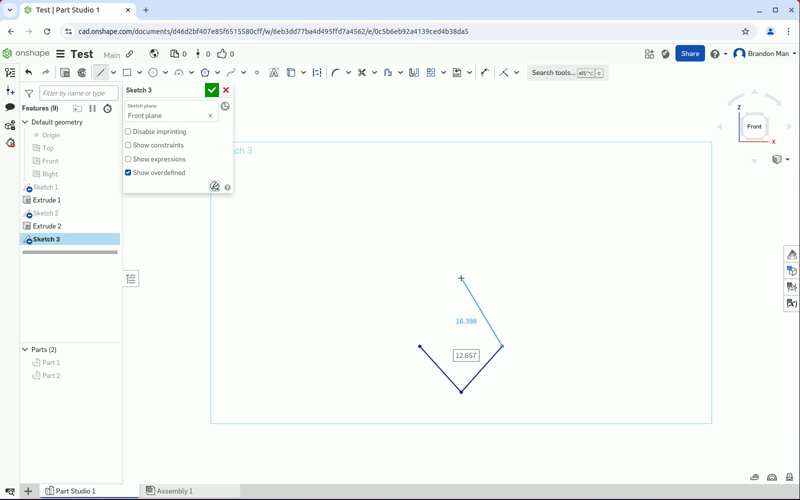
key_up(shift)
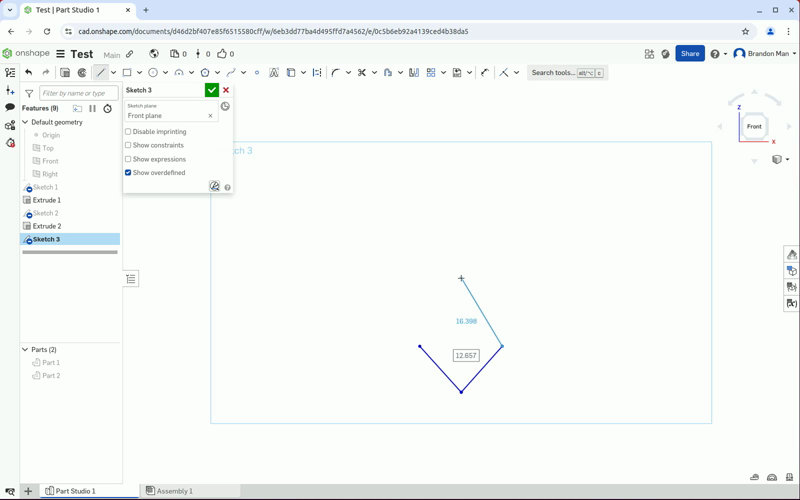
key_down(shift)
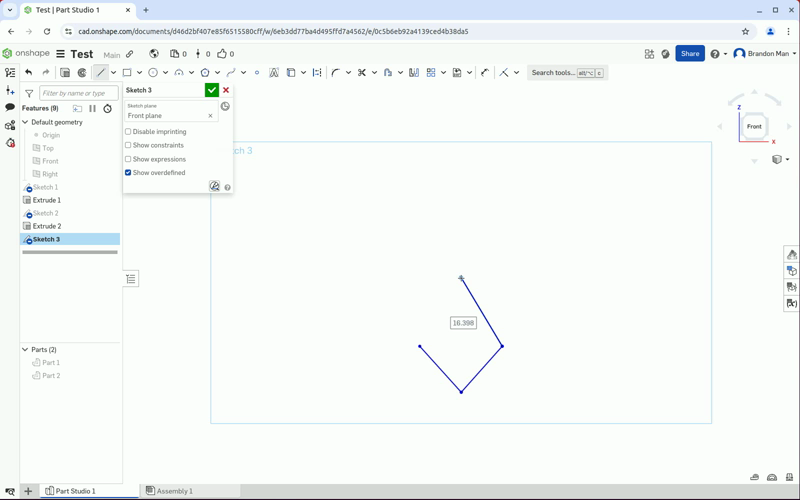
mouse_move(419, 346)
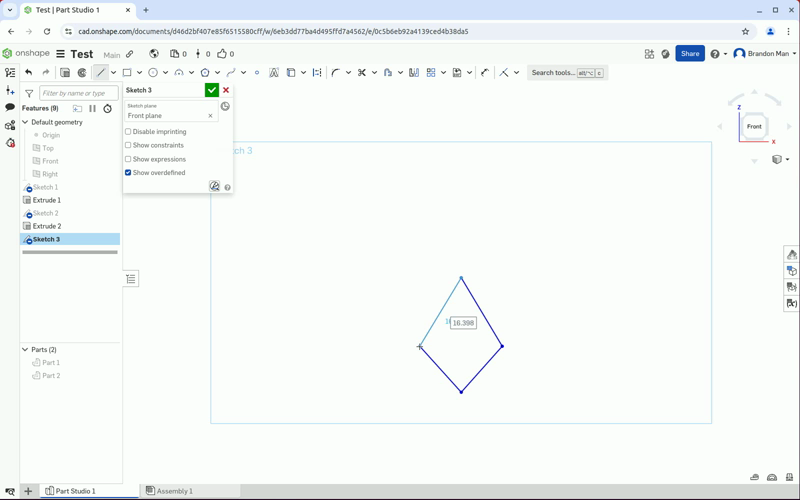
key_up(shift)
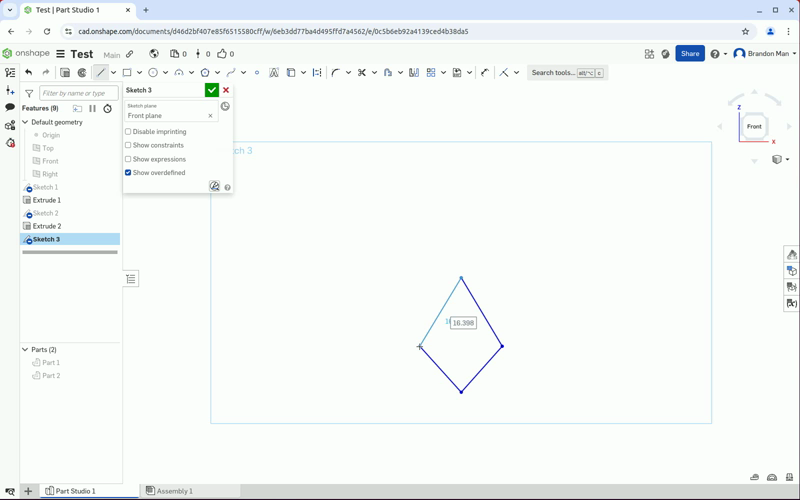
click(419, 346)
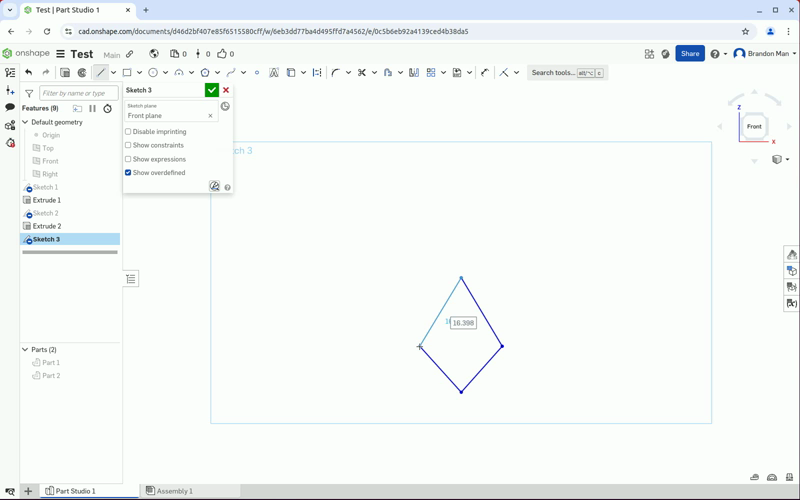
key(esc)
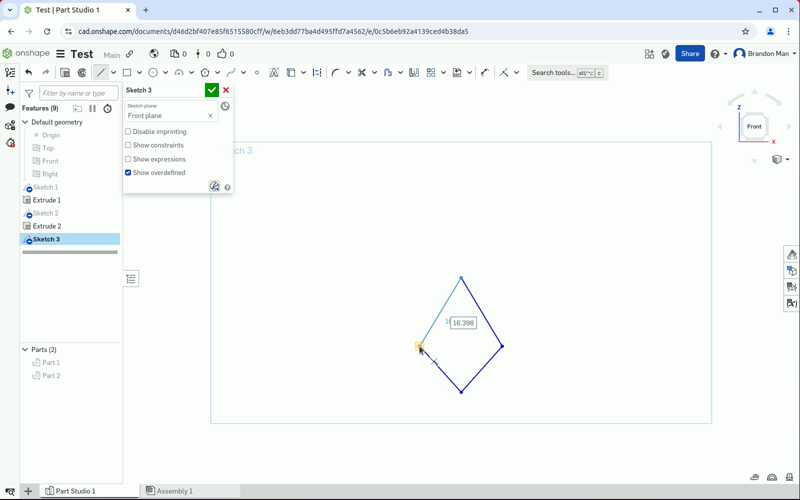
mouse_move(454, 352)
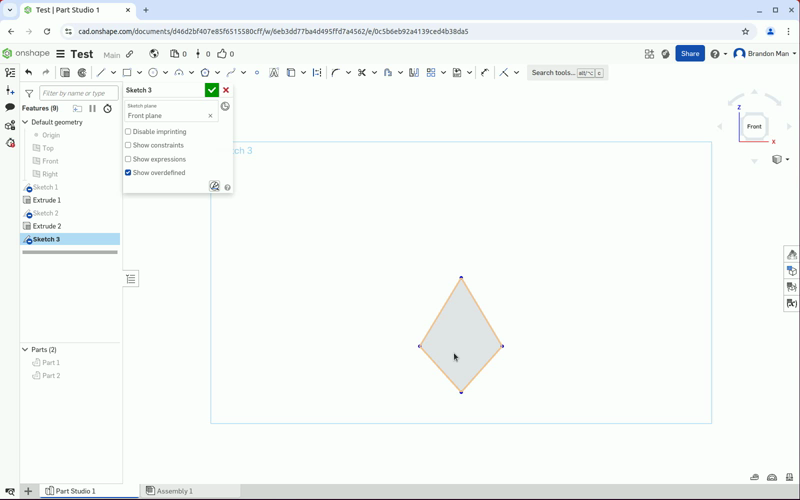
click(454, 352)
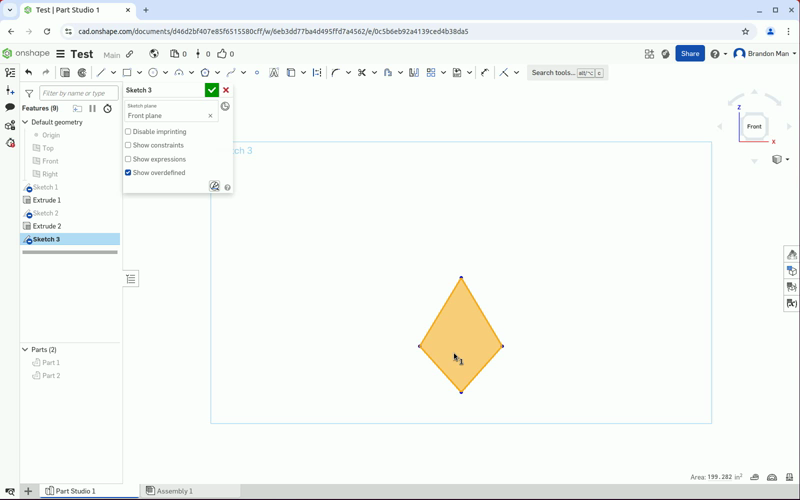
mouse_move(73, 352)
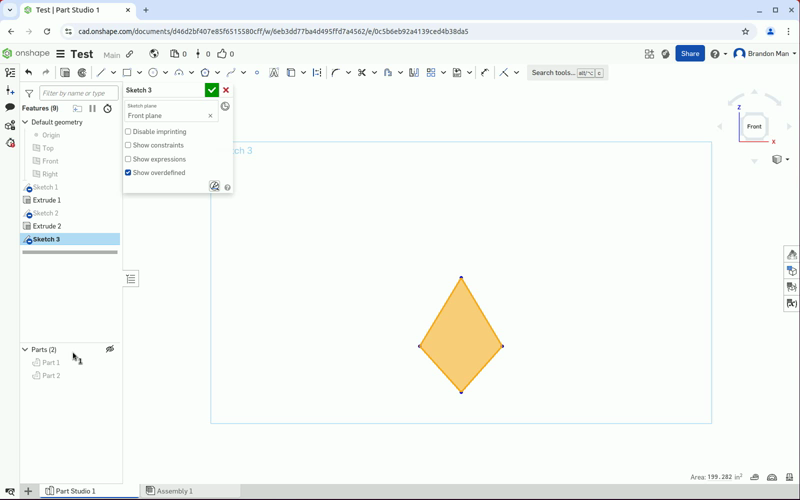
key(shift+y)
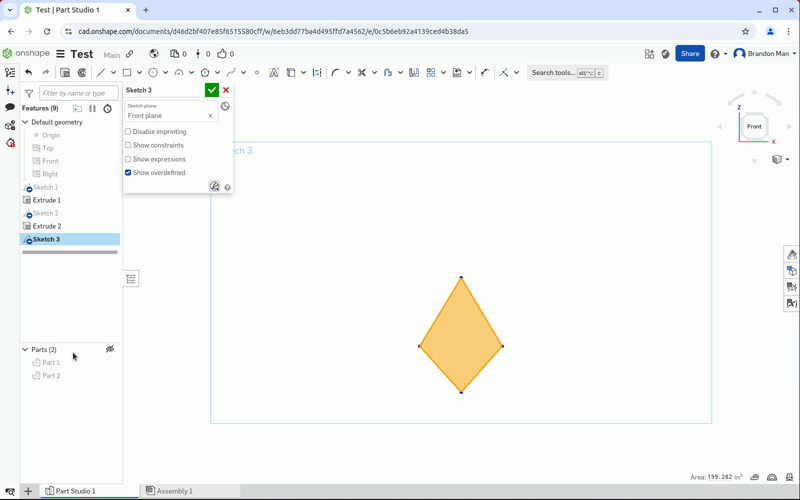
key(shift+e)
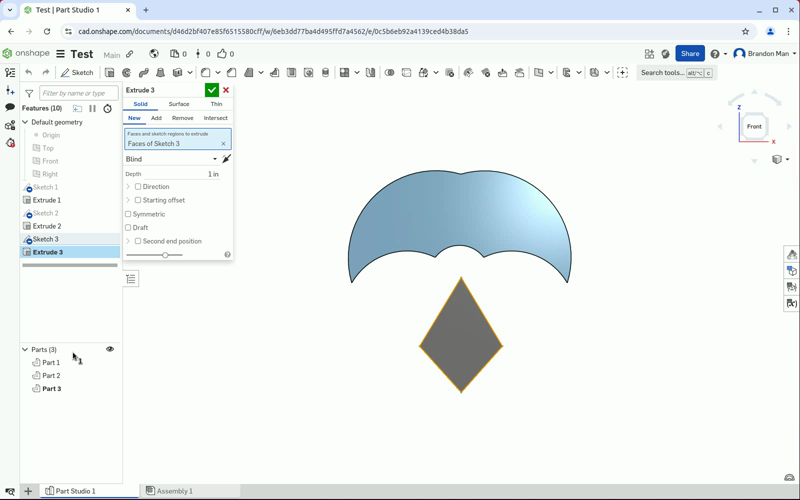
mouse_move(143, 106)
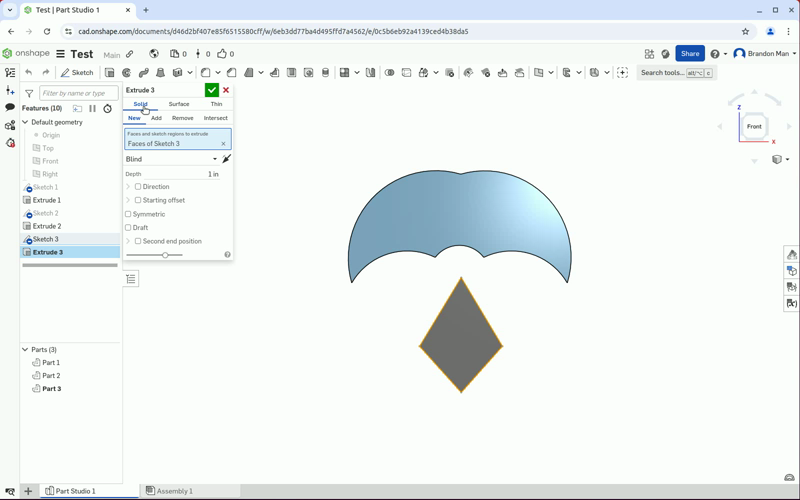
click(143, 106)
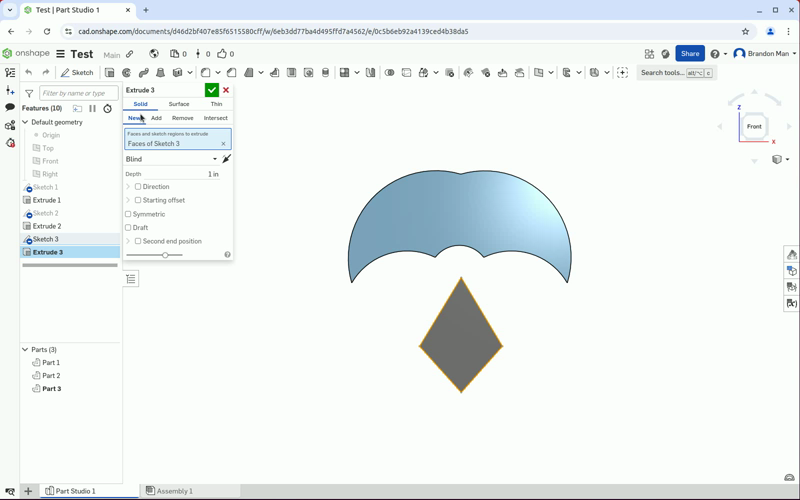
mouse_move(137, 120)
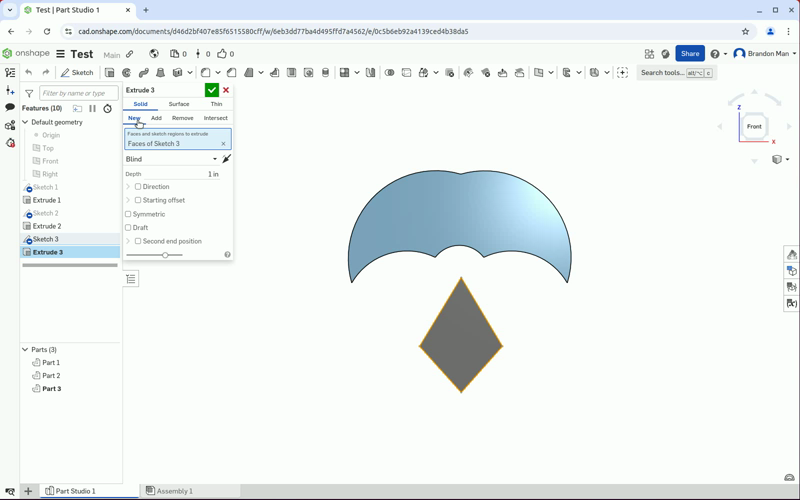
click(137, 120)
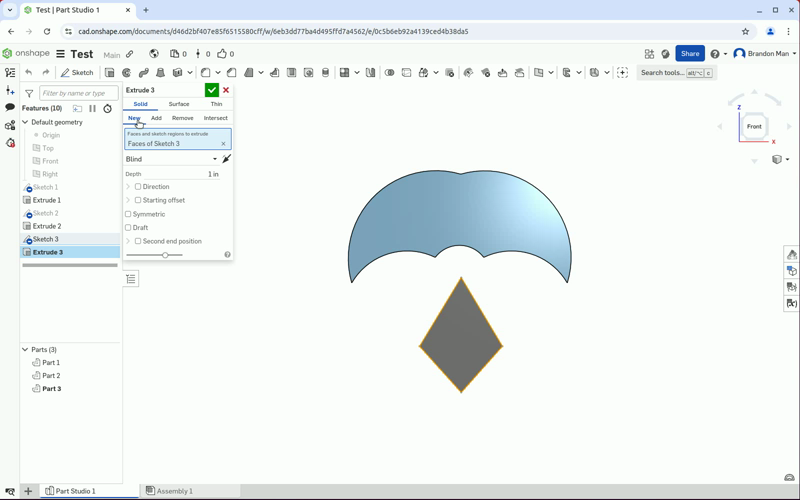
key(tab, 4)
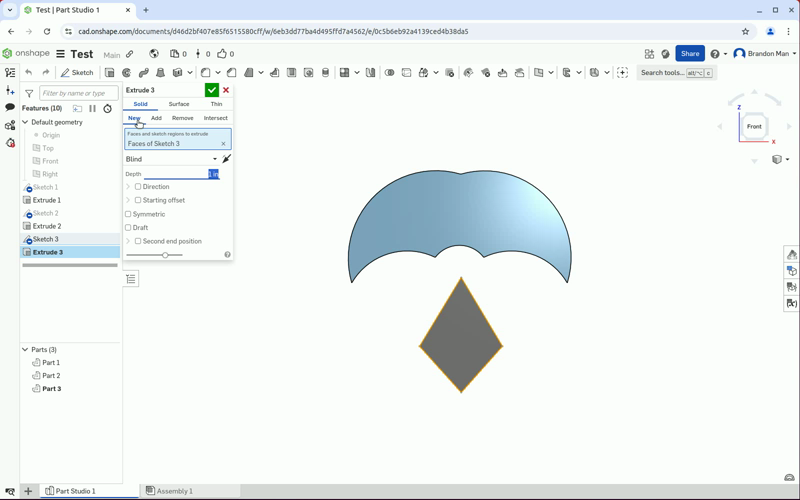
text(3.851)
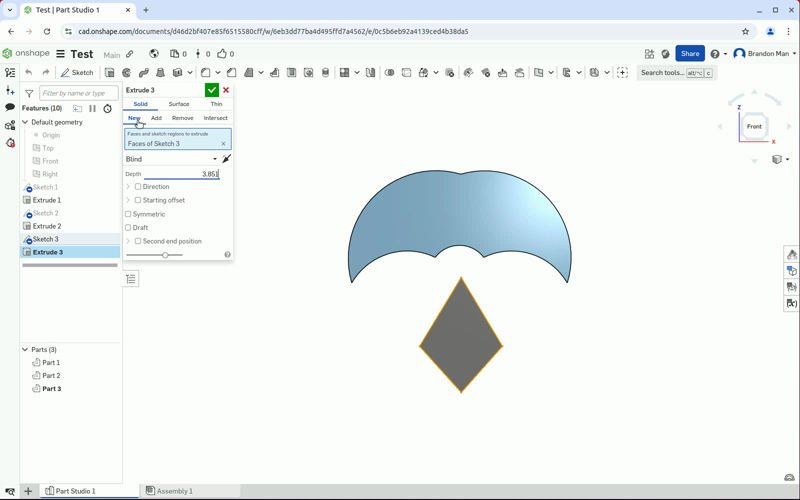
key(enter)
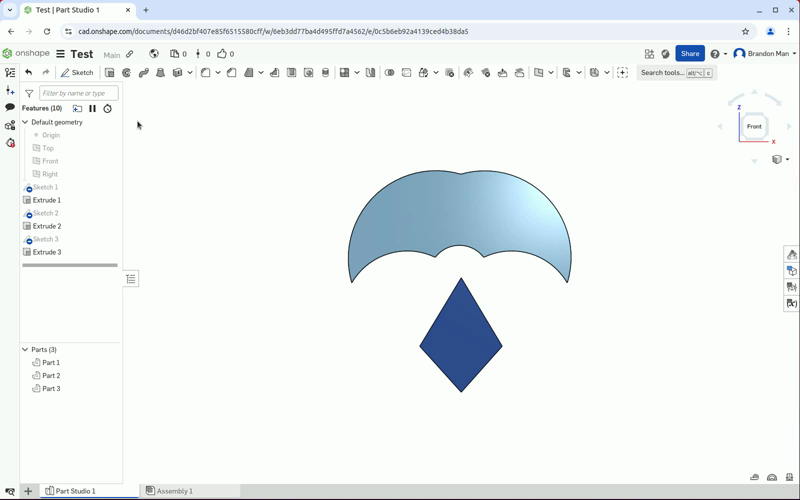
key(shift+h)
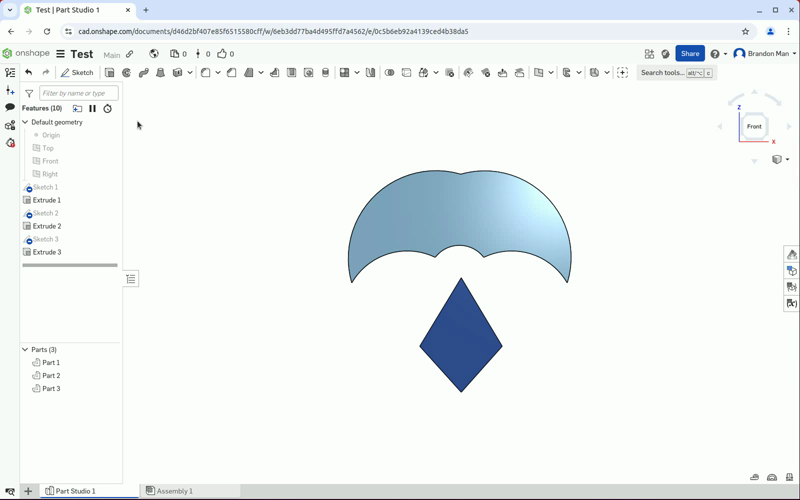
key(shift+h)
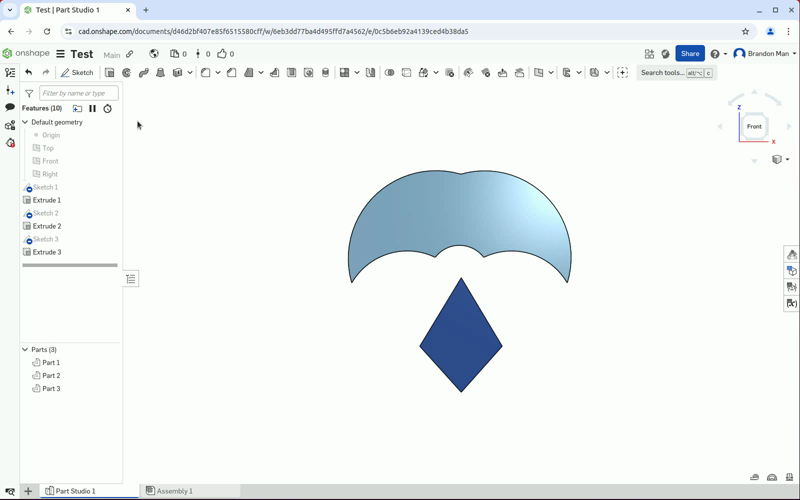
mouse_move(73, 189)
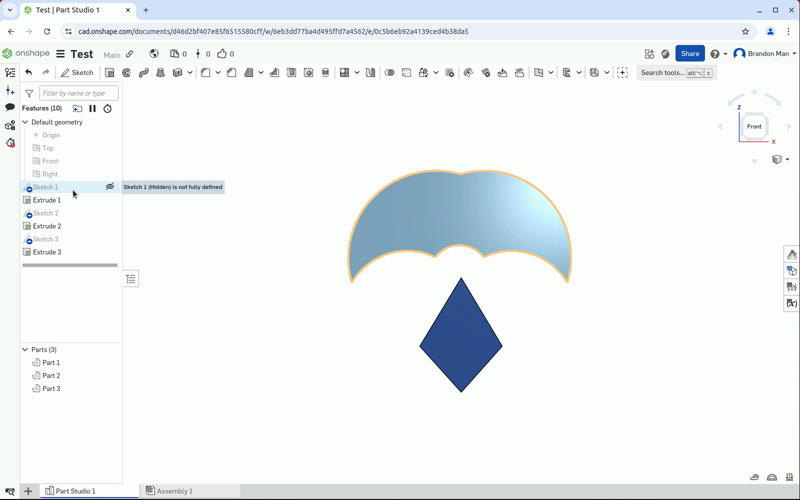
click(73, 189)
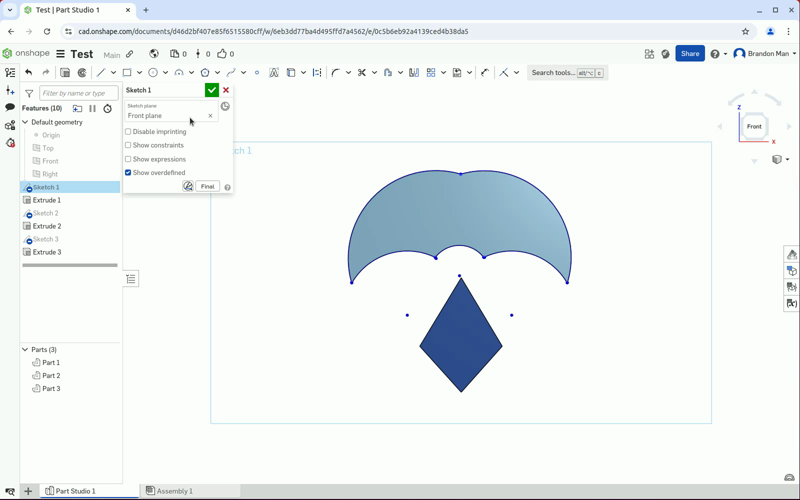
mouse_move(229, 92)
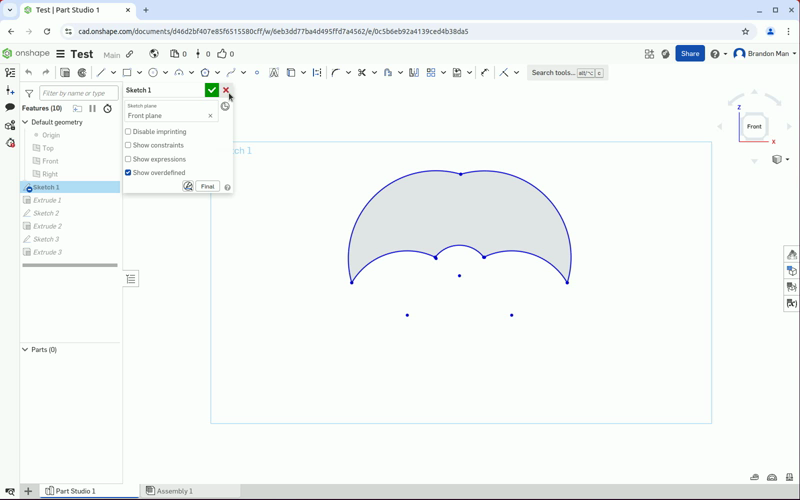
click(229, 92)
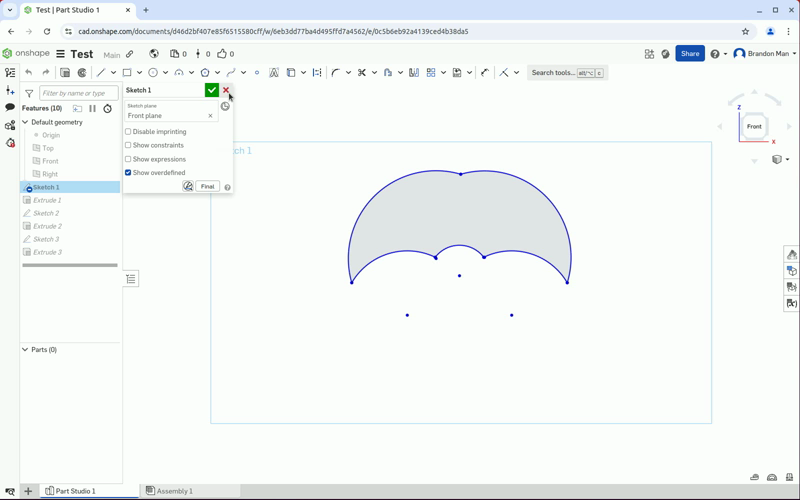
key(shift+s)
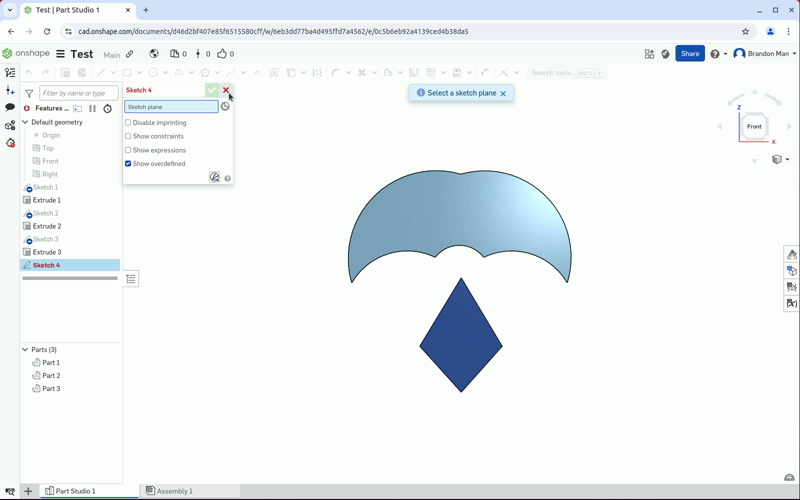
mouse_move(73, 163)
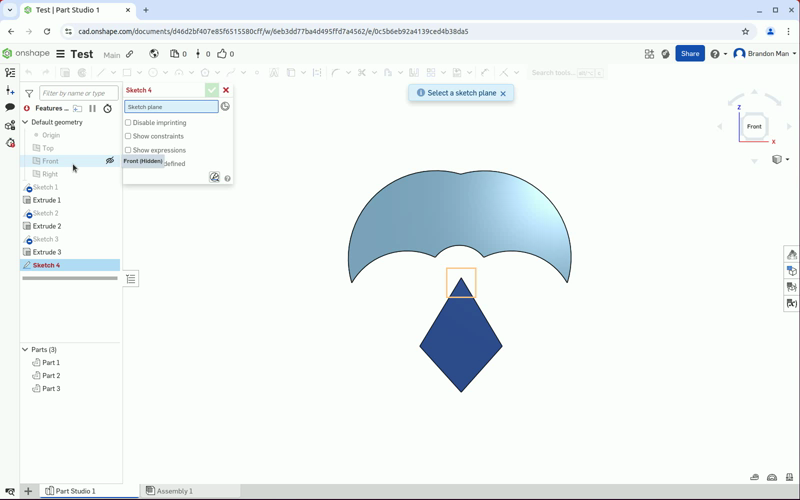
click(73, 163)
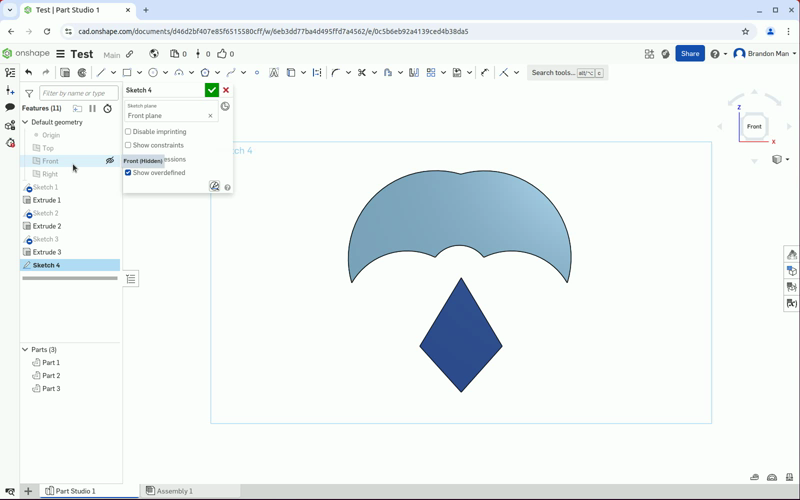
mouse_move(73, 352)
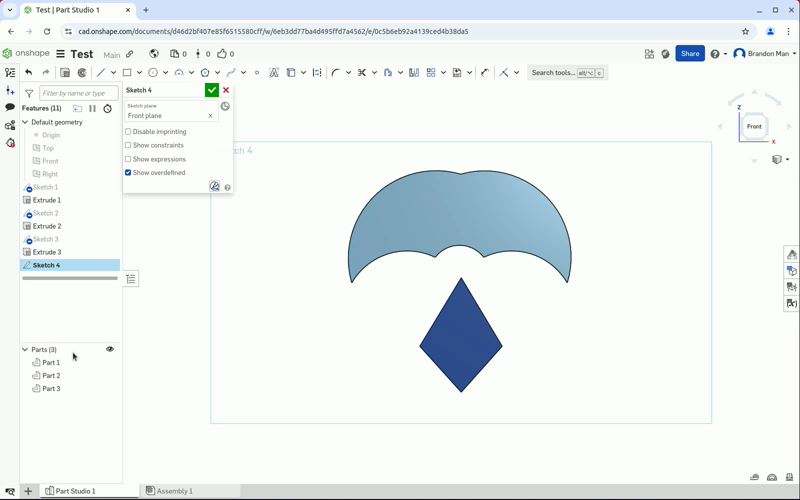
key(y)
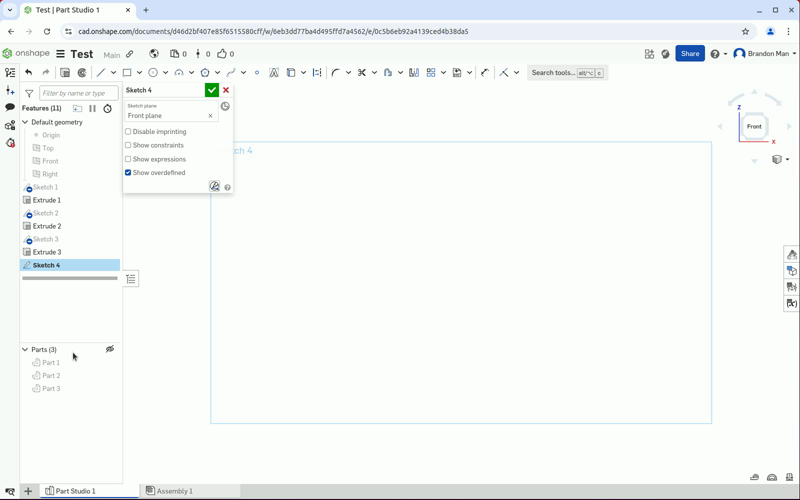
key(l)
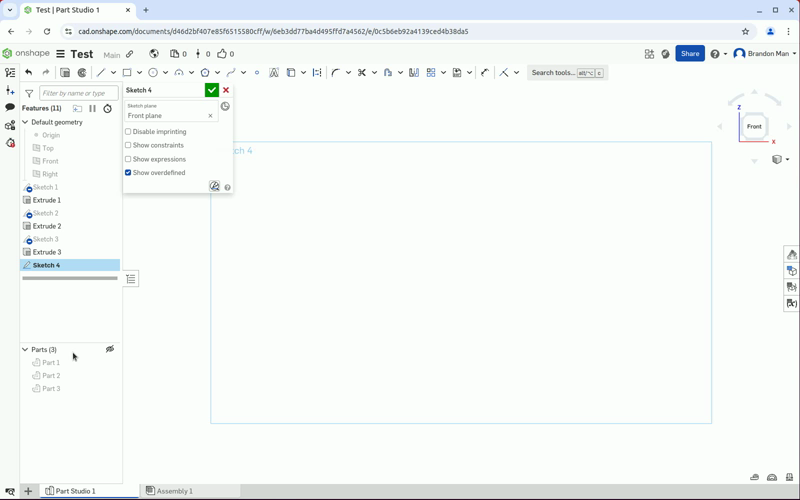
key_down(shift)
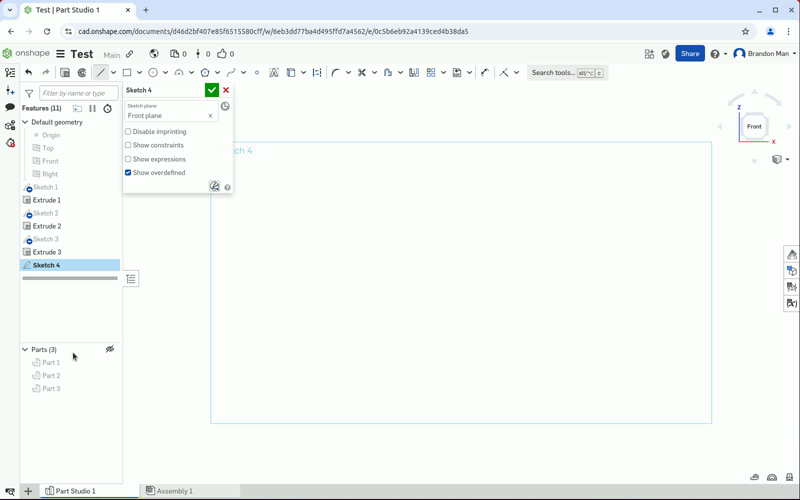
mouse_move(382, 257)
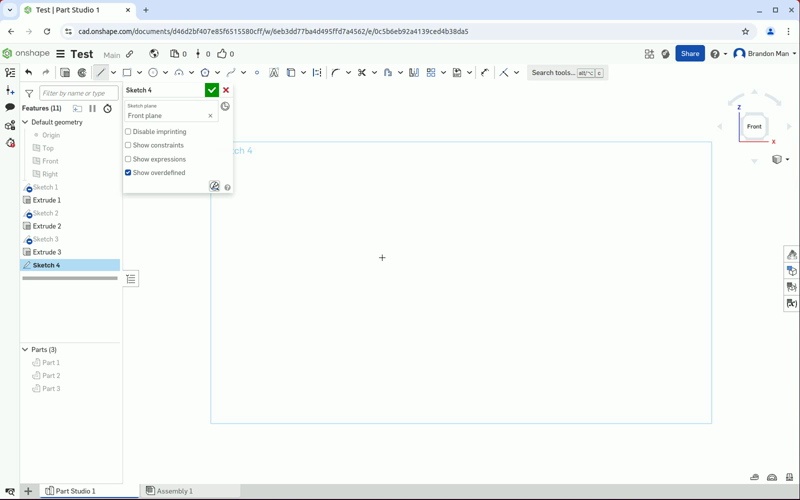
click(382, 257)
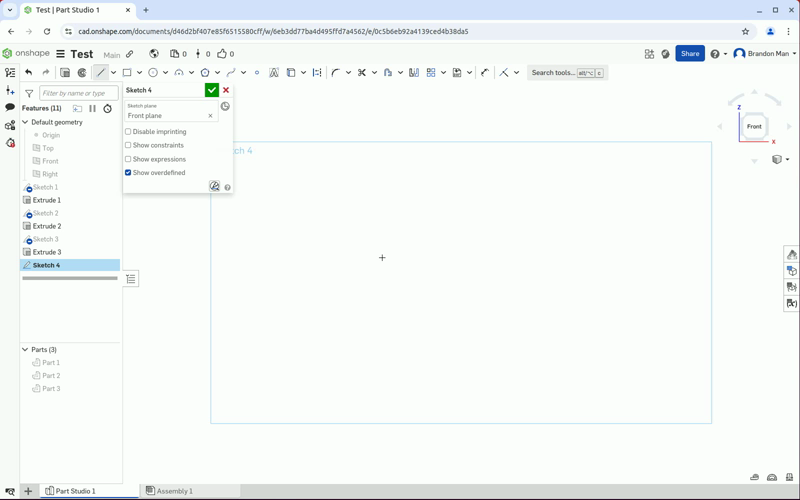
key_up(shift)
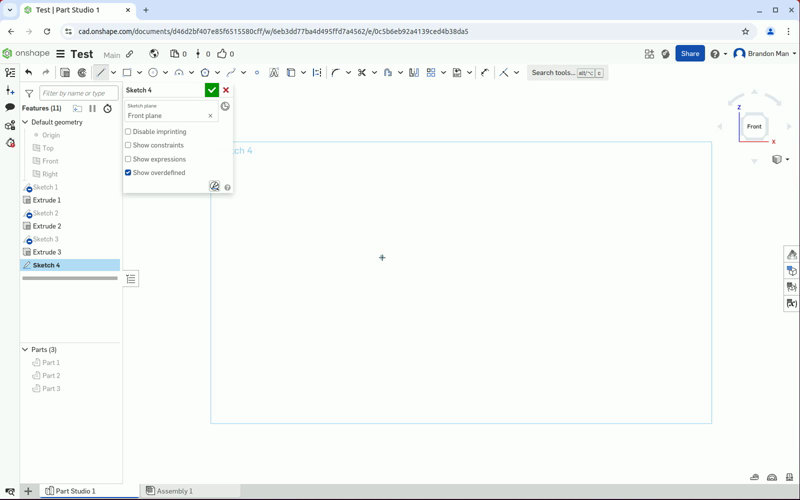
key_down(shift)
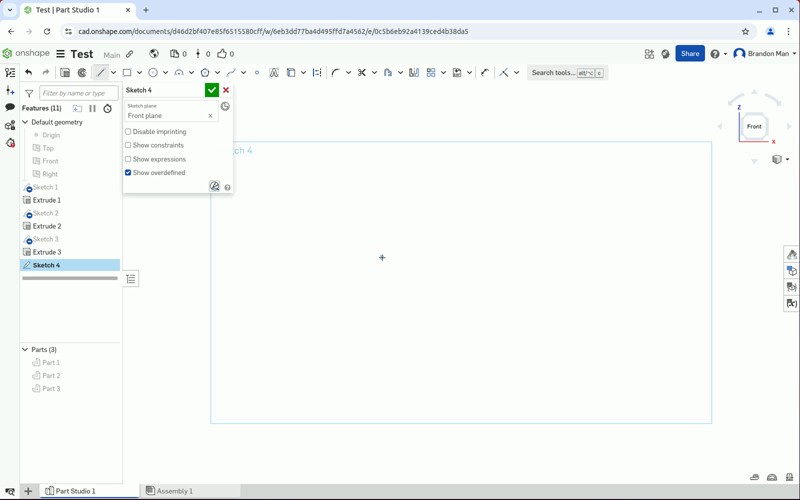
mouse_move(419, 346)
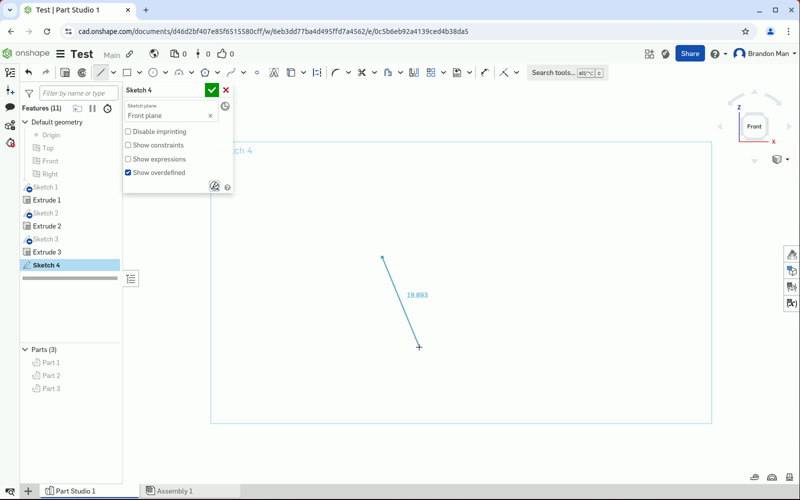
click(419, 346)
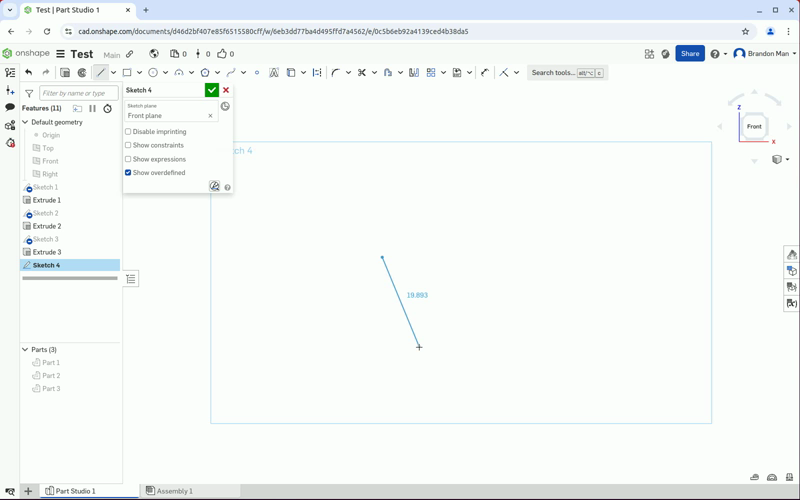
key_up(shift)
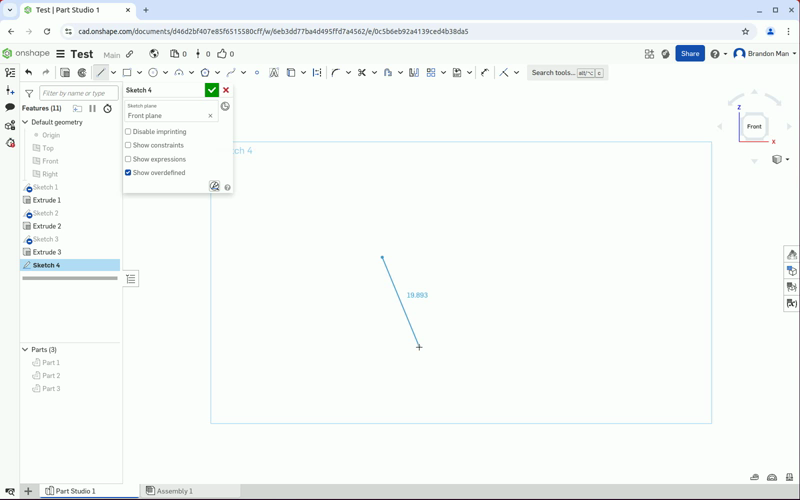
key_down(shift)
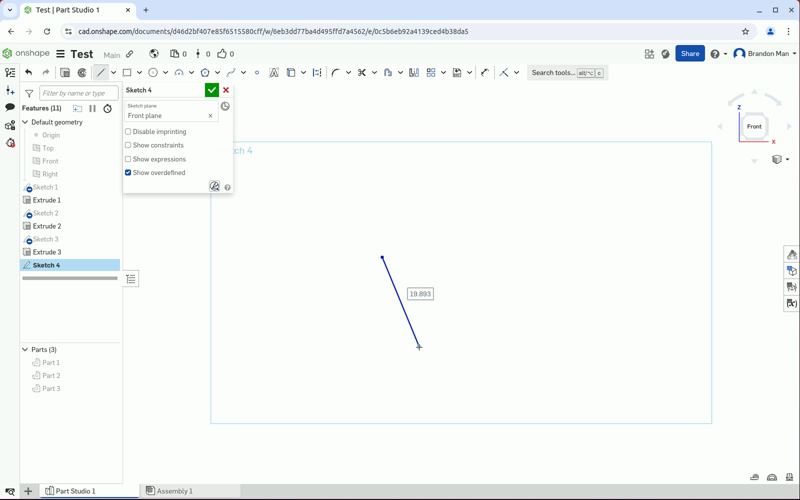
mouse_move(461, 277)
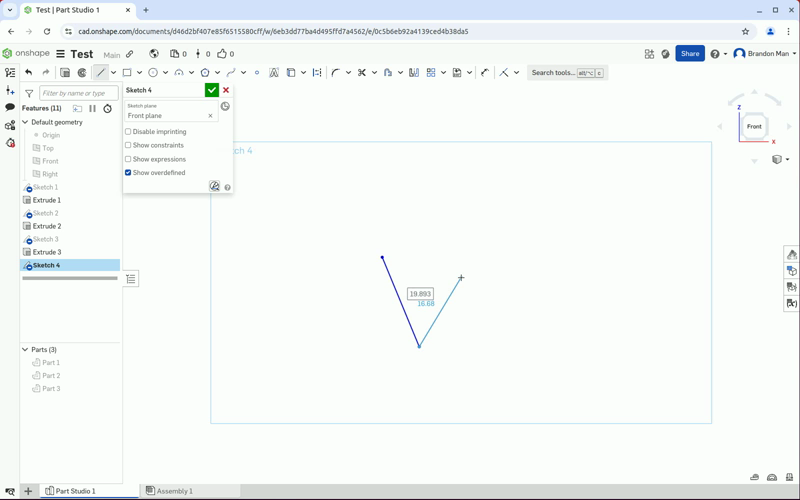
click(461, 277)
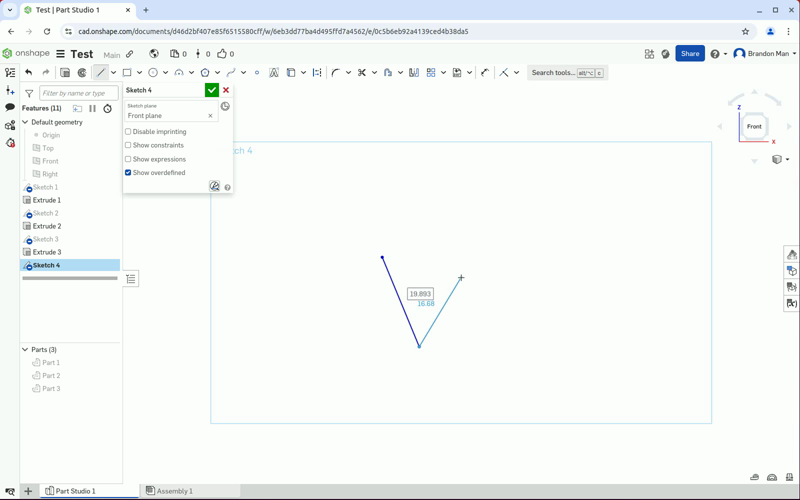
key_up(shift)
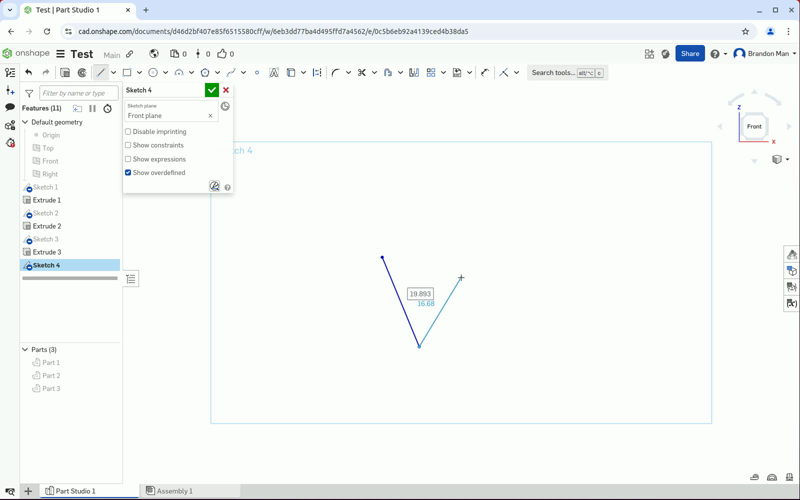
key_down(shift)
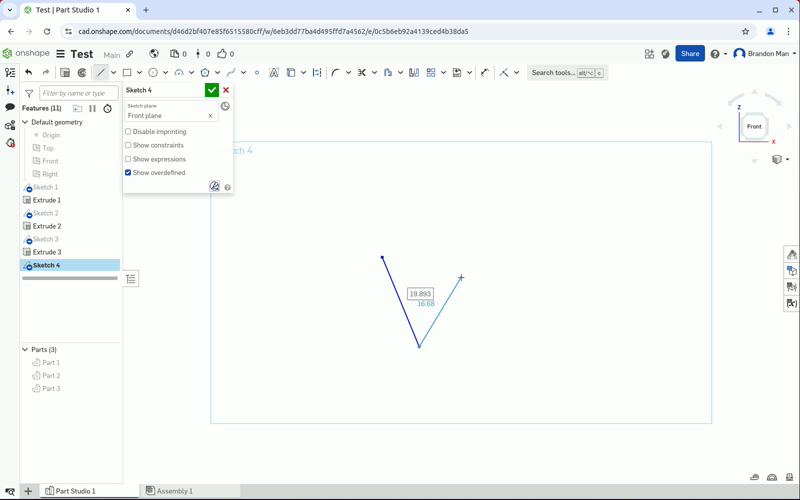
mouse_move(501, 346)
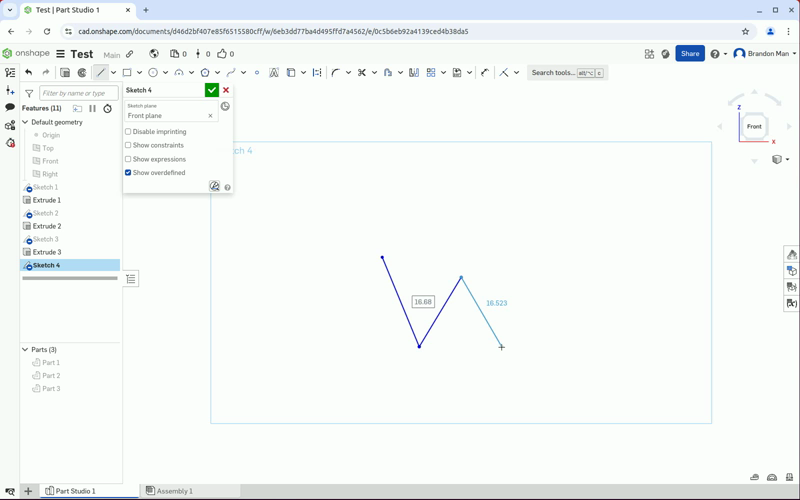
click(501, 346)
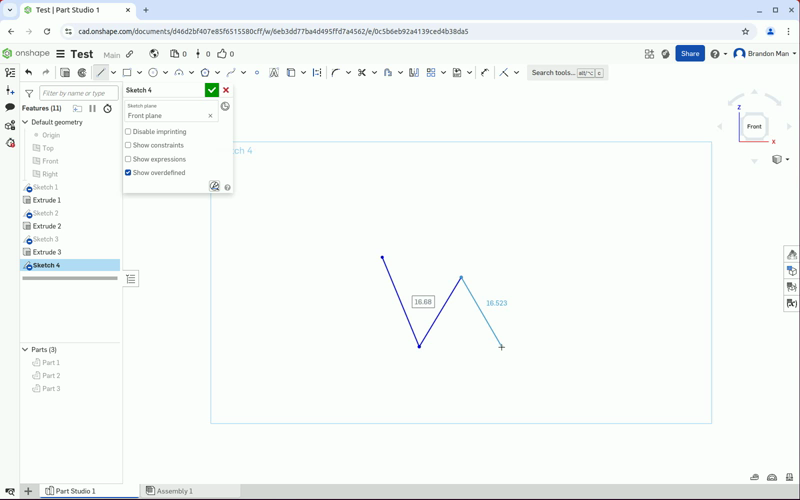
key_up(shift)
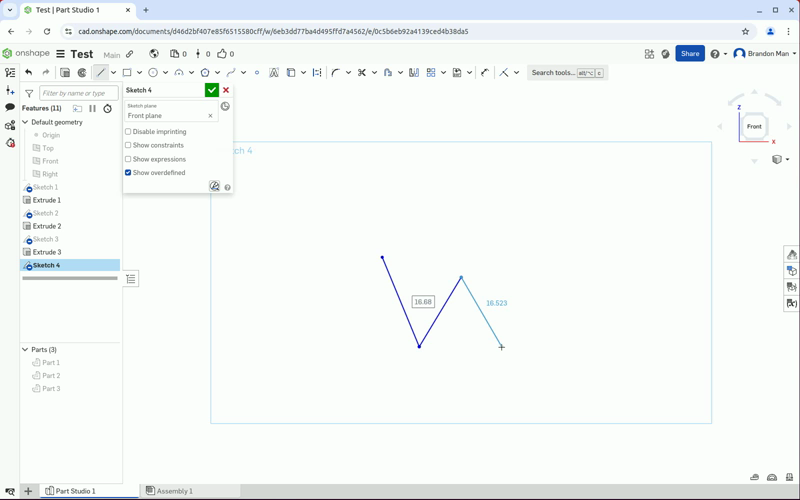
key_down(shift)
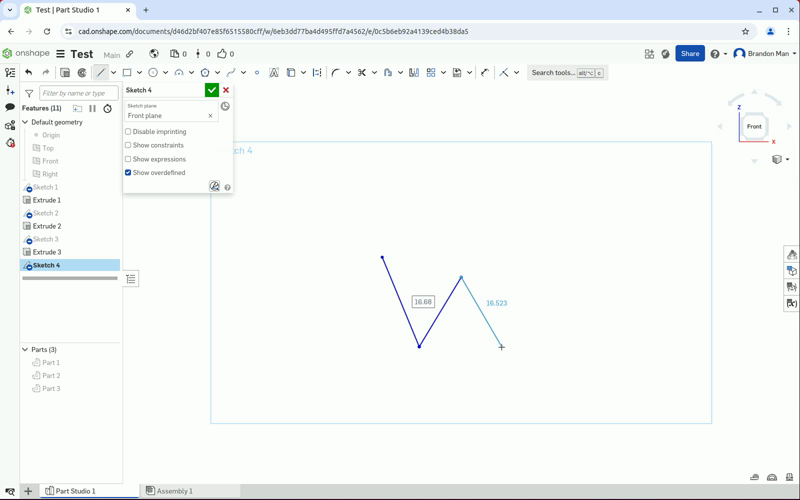
mouse_move(542, 258)
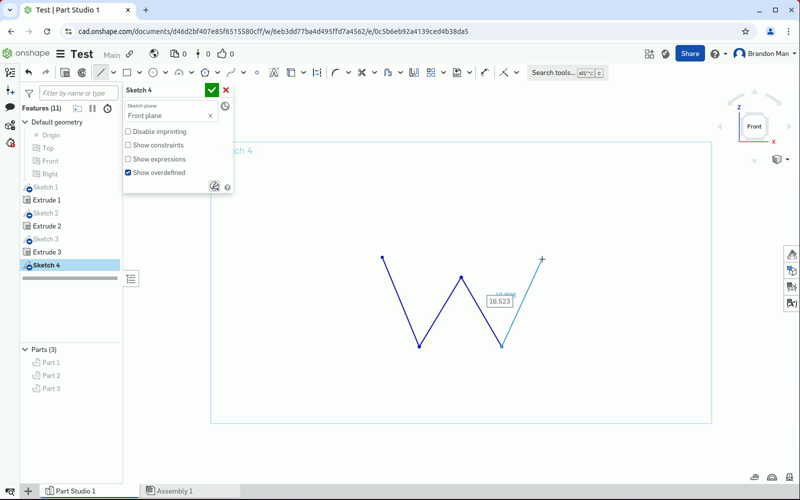
click(542, 258)
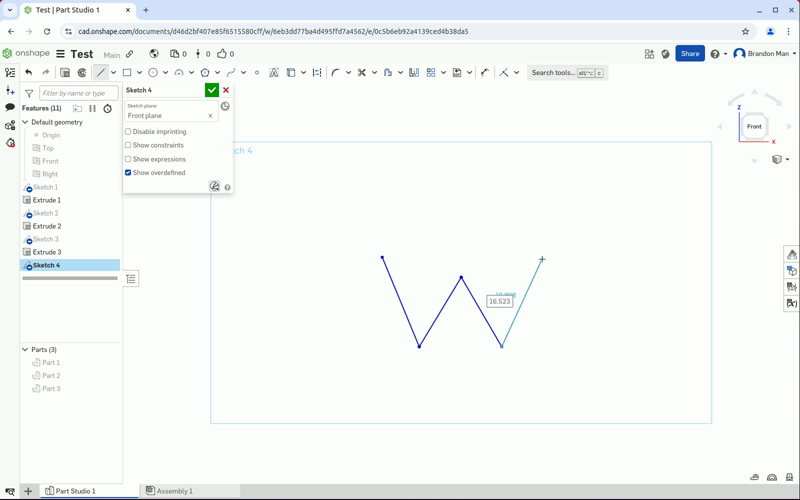
key_up(shift)
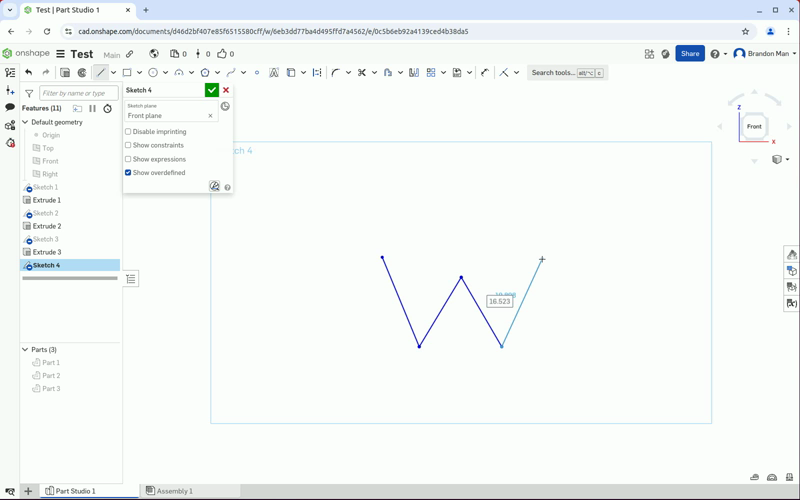
key(esc)
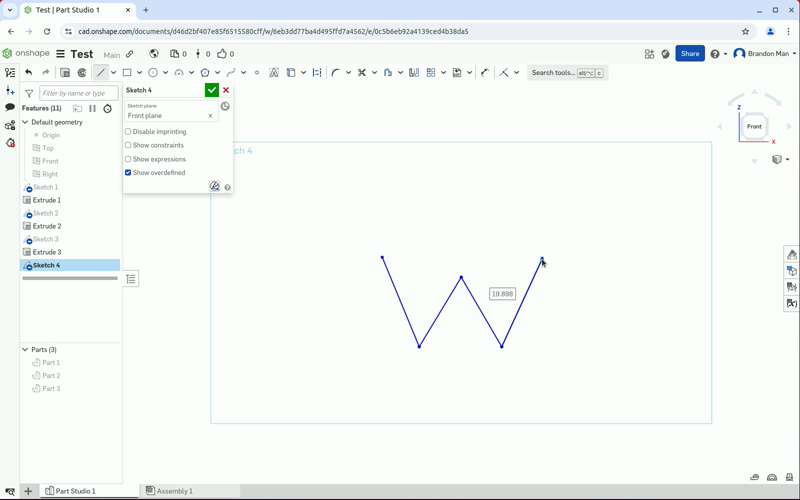
key(a)
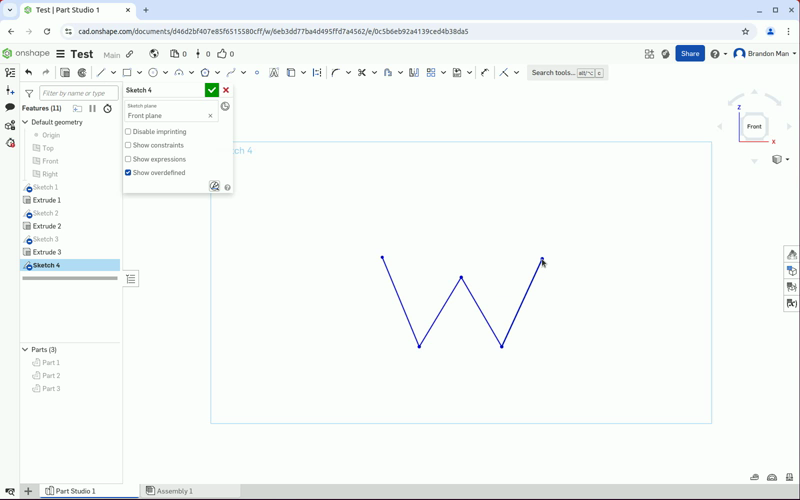
mouse_move(542, 258)
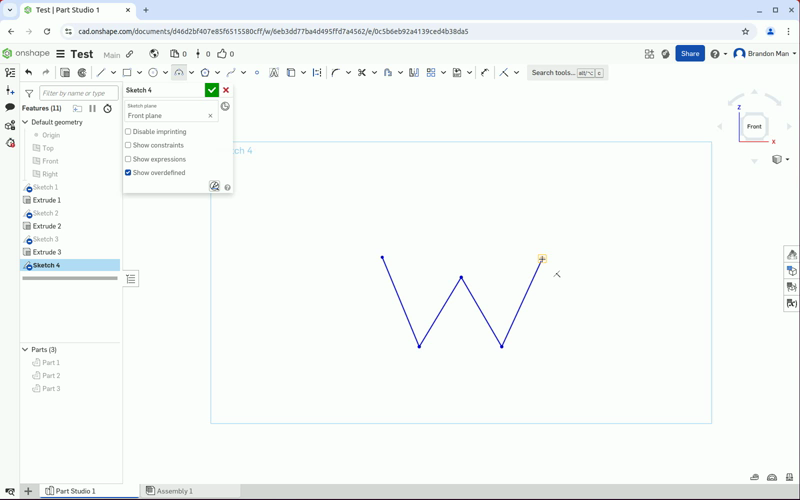
click(542, 258)
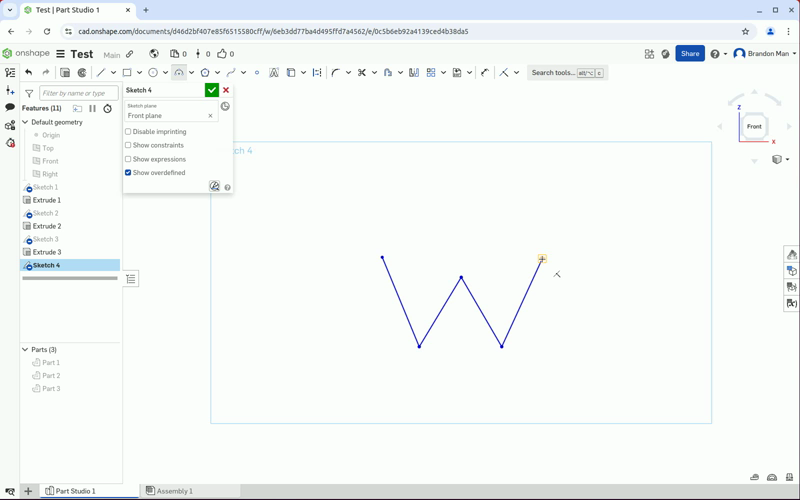
key_down(shift)
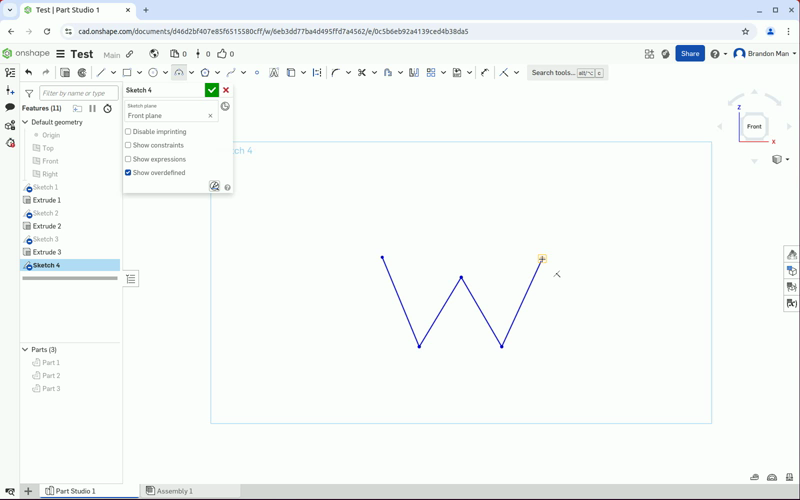
mouse_move(485, 258)
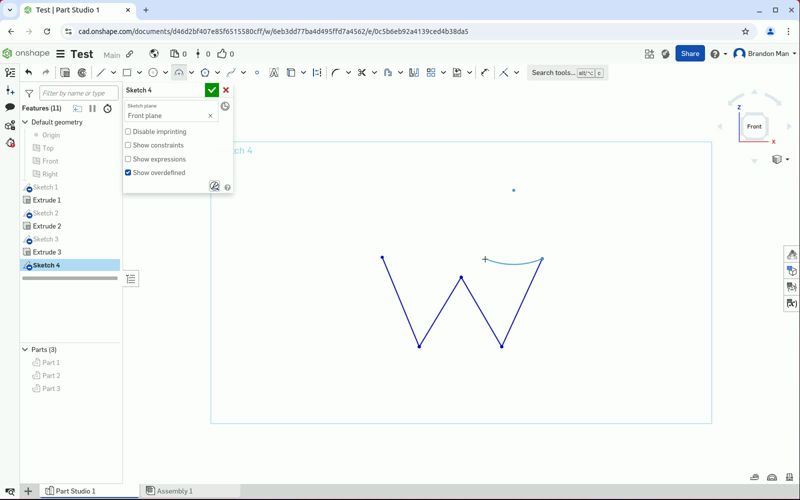
click(485, 258)
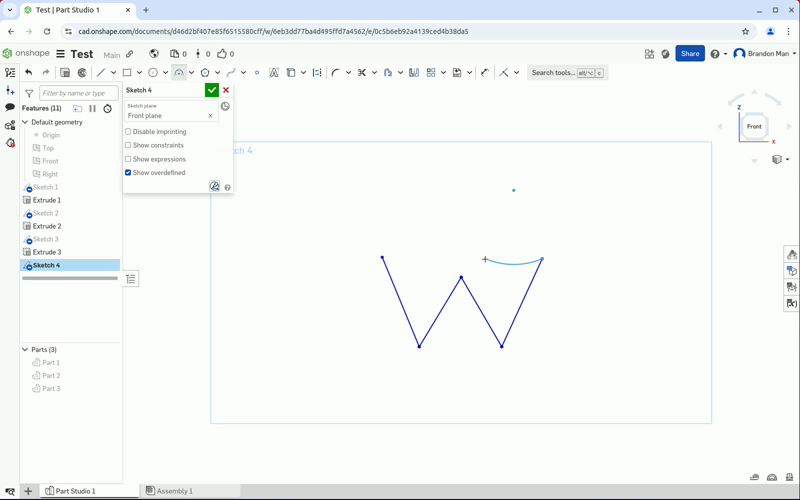
mouse_move(513, 252)
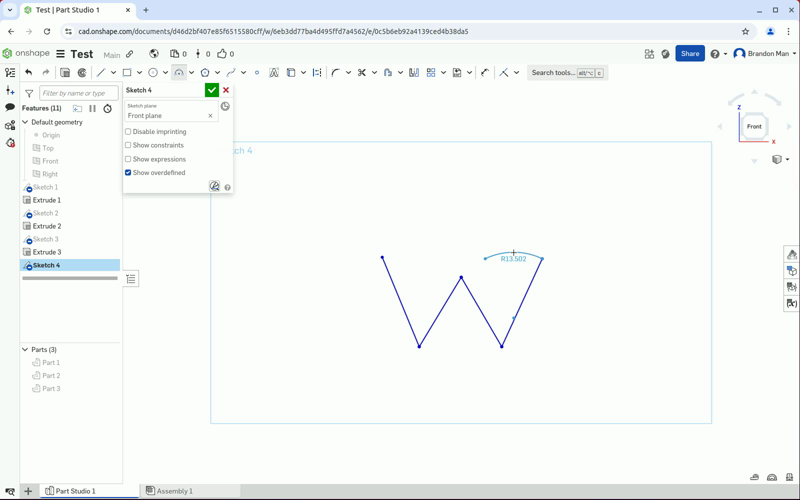
click(513, 252)
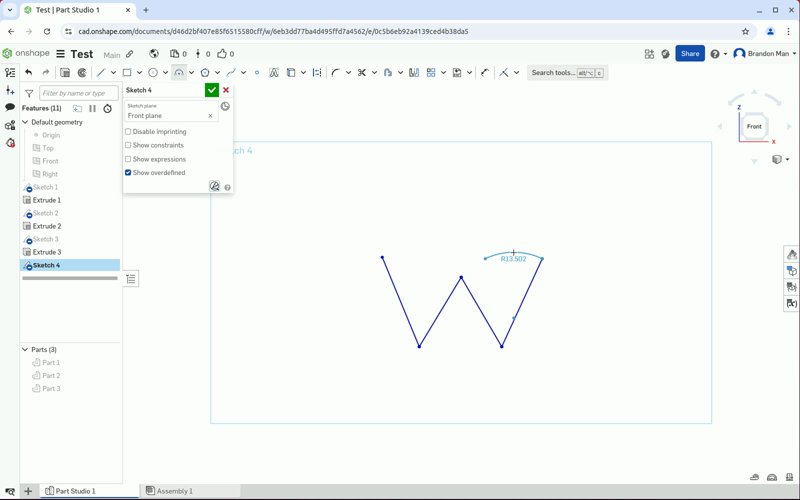
key_up(shift)
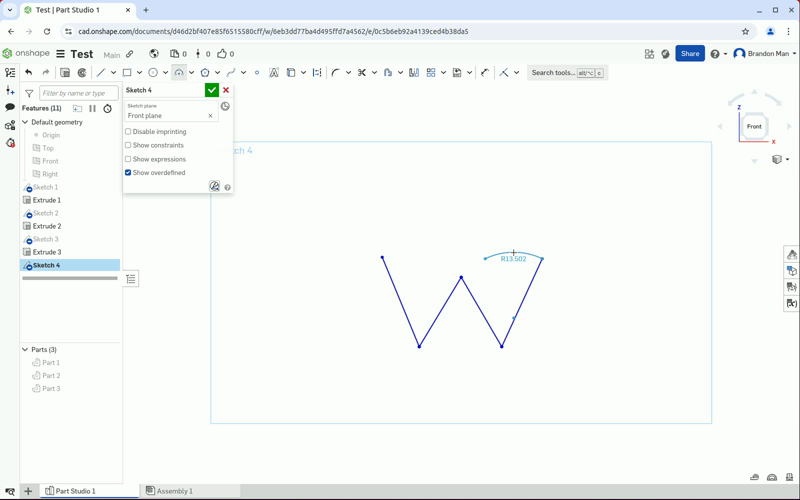
mouse_move(485, 258)
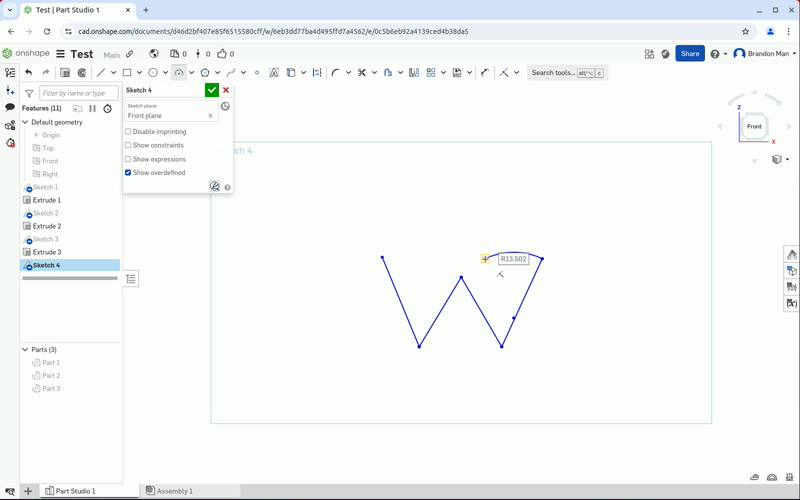
click(485, 258)
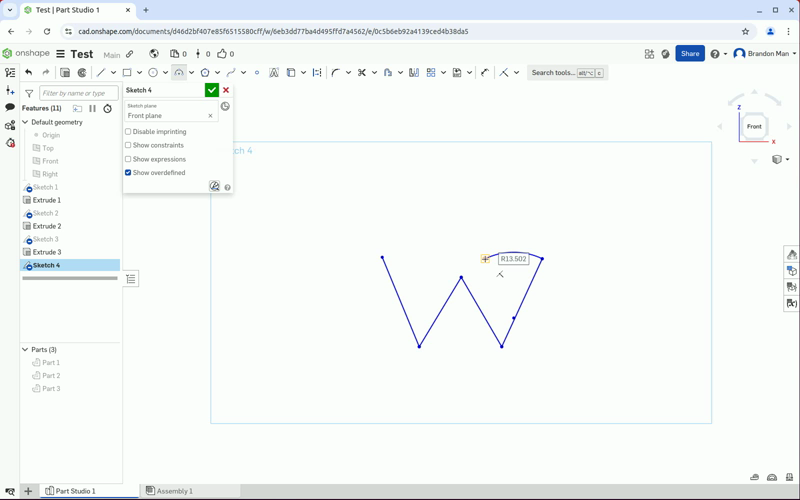
key_down(shift)
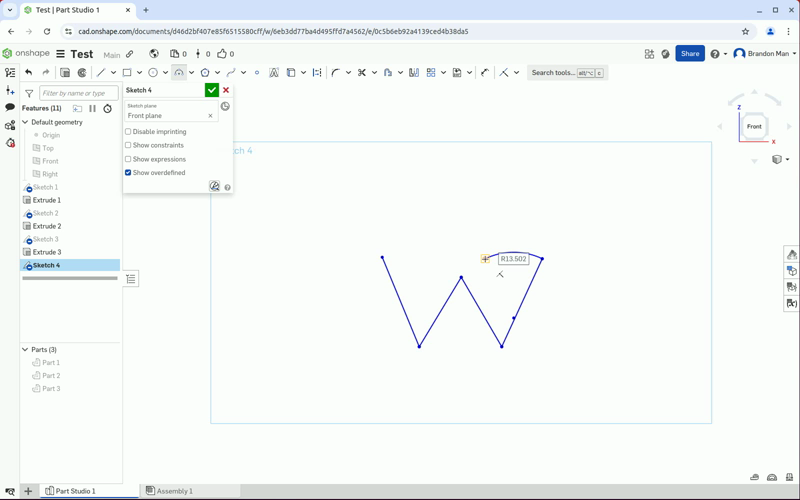
mouse_move(436, 258)
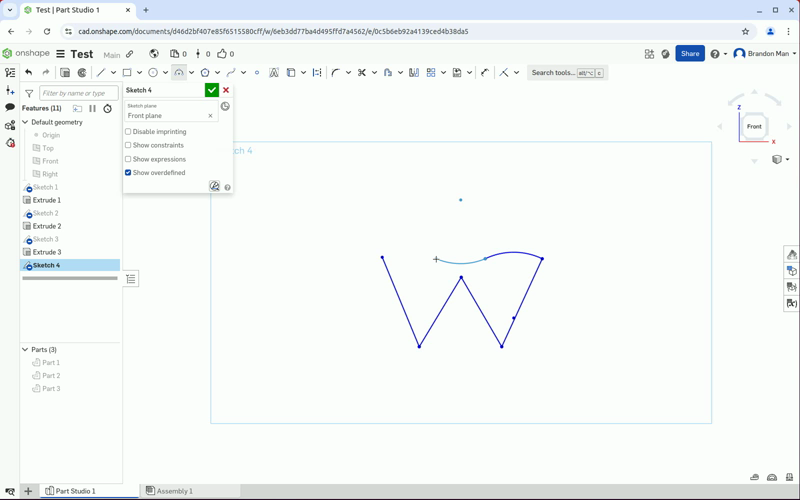
click(436, 258)
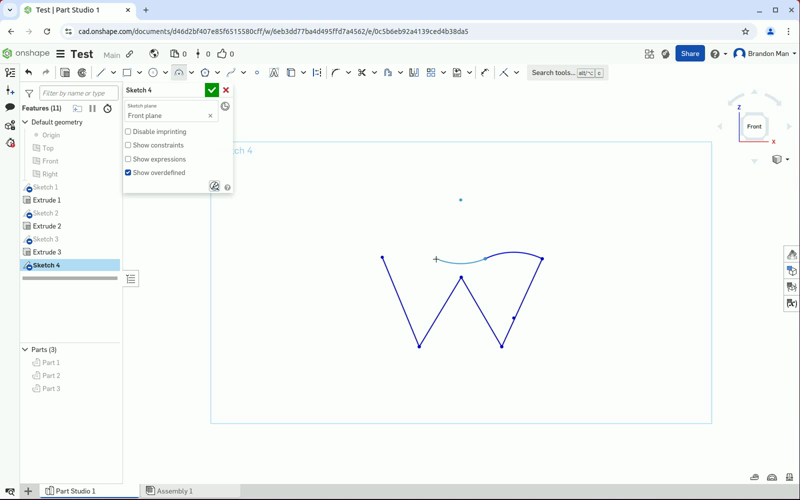
mouse_move(460, 246)
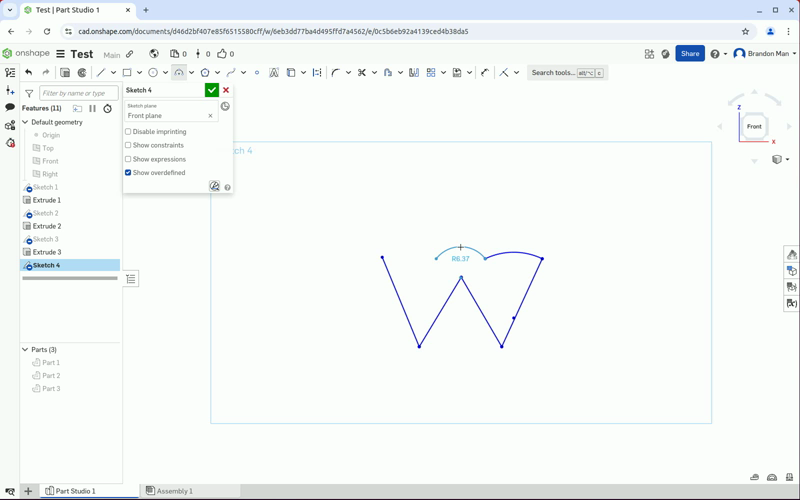
click(460, 246)
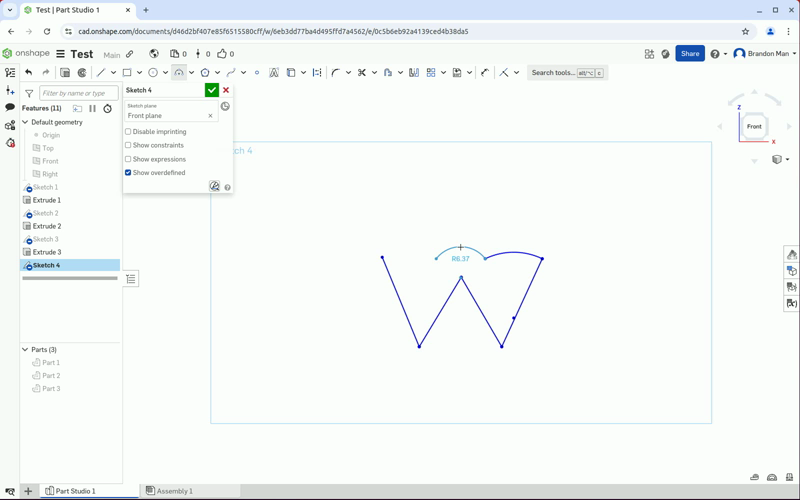
key_up(shift)
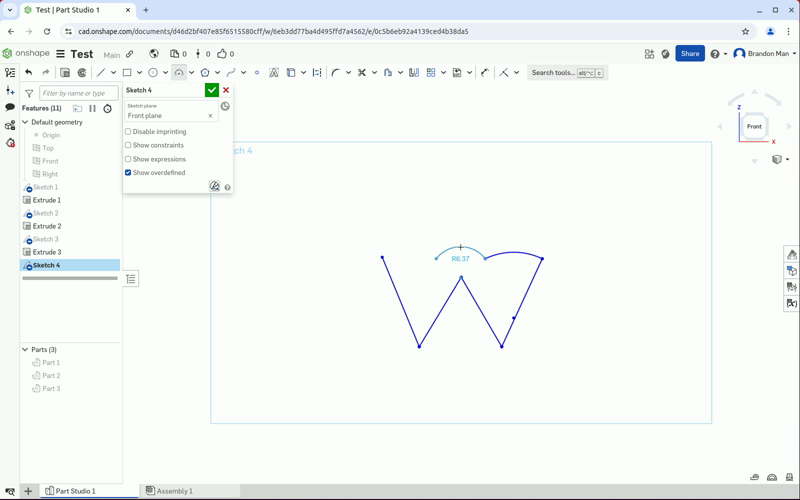
mouse_move(436, 258)
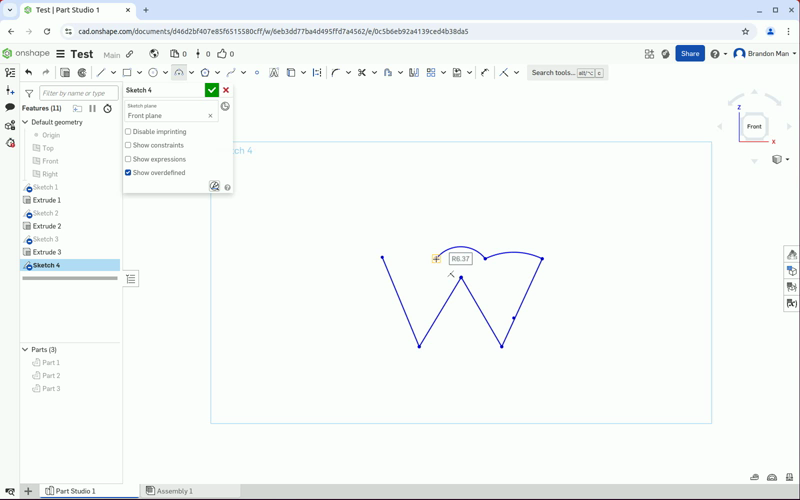
click(436, 258)
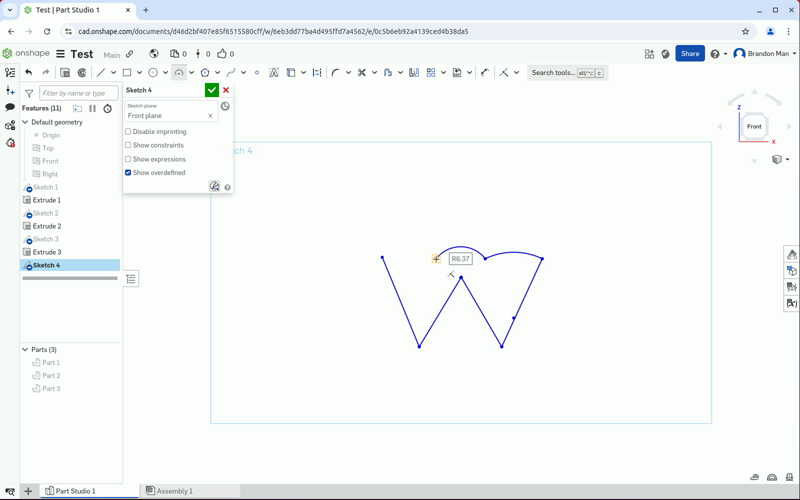
mouse_move(382, 257)
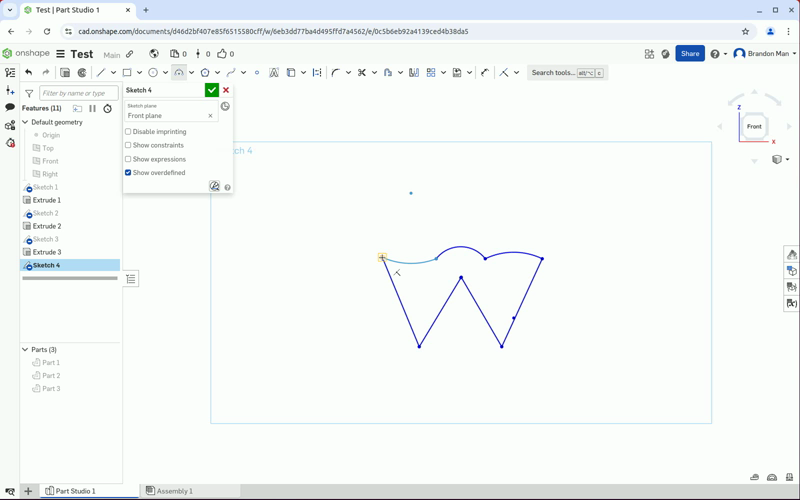
click(382, 257)
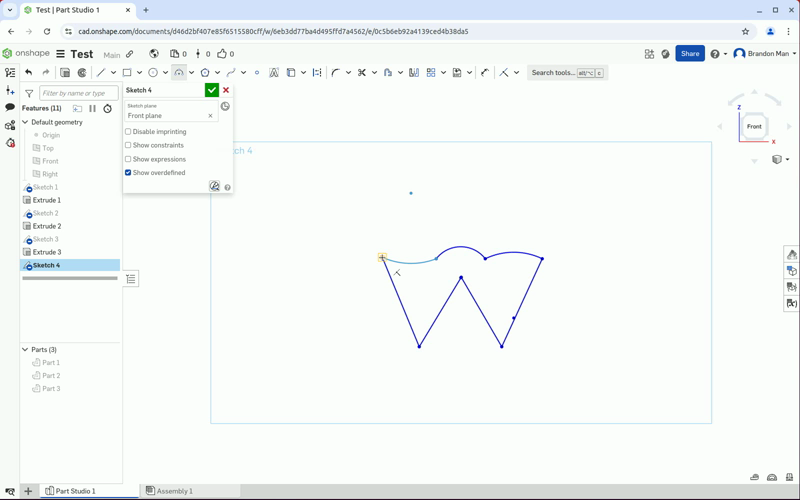
key_down(shift)
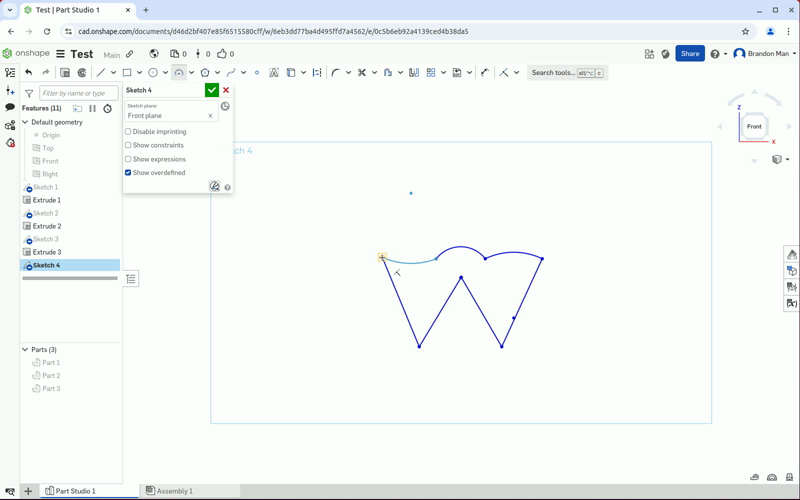
mouse_move(409, 252)
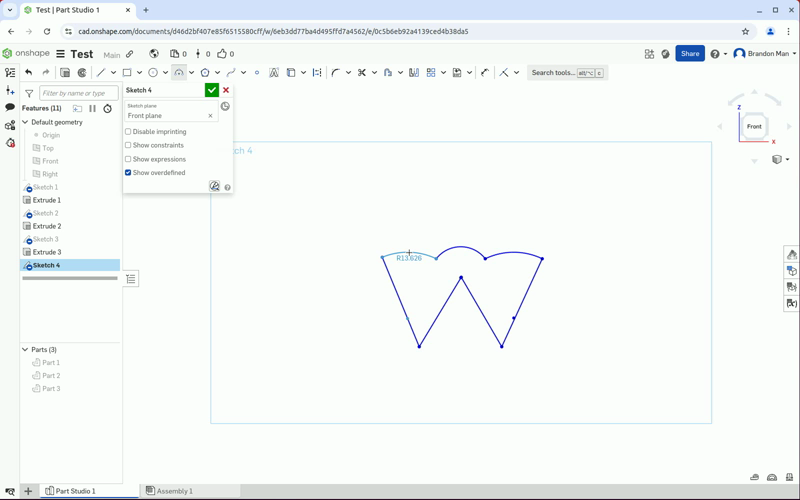
click(409, 252)
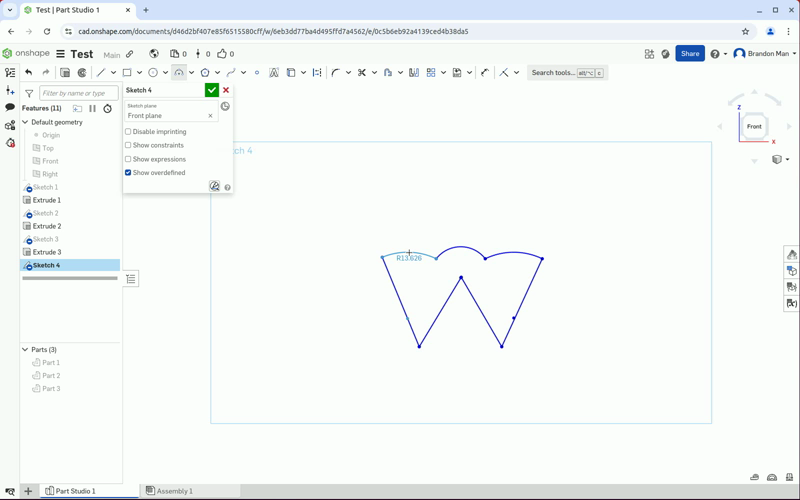
key_up(shift)
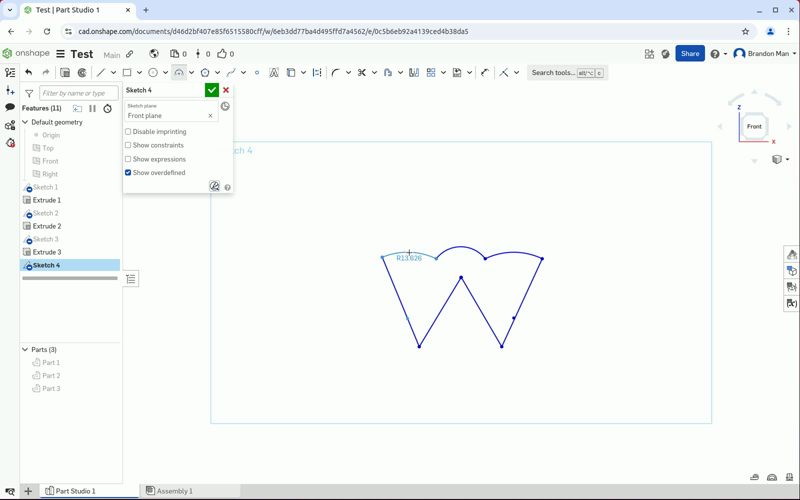
key(esc)
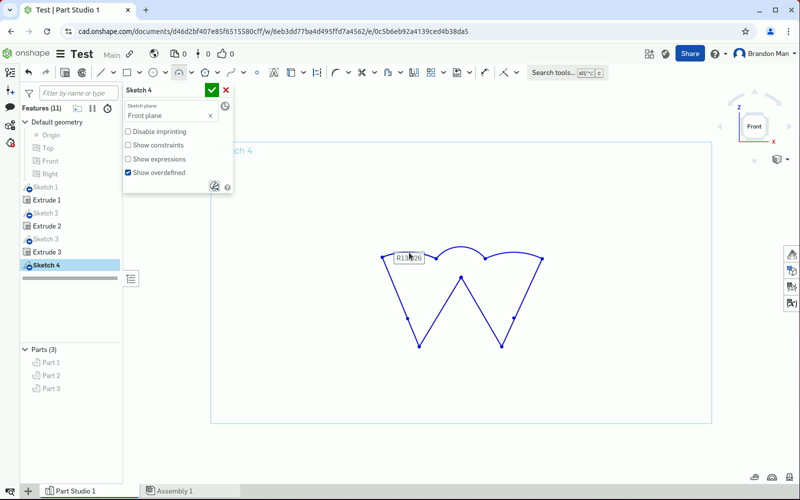
mouse_move(420, 270)
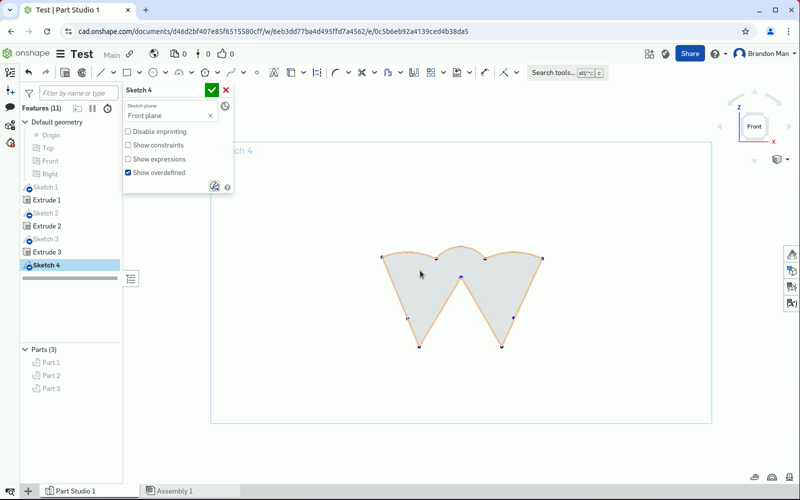
click(420, 270)
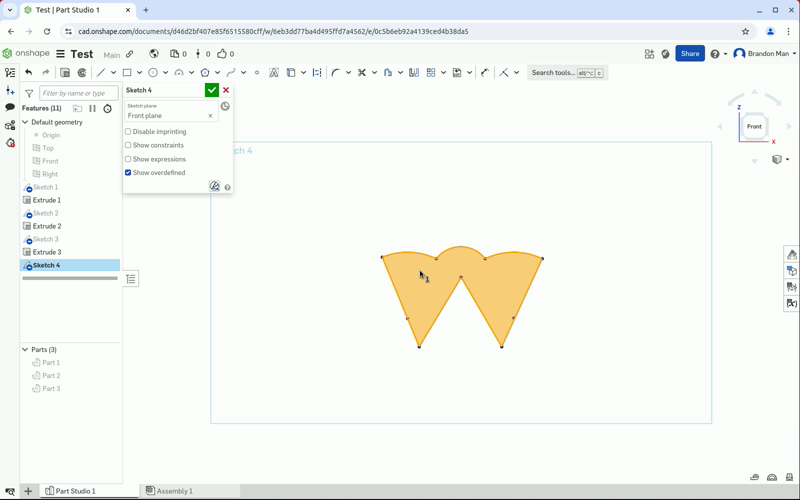
mouse_move(73, 352)
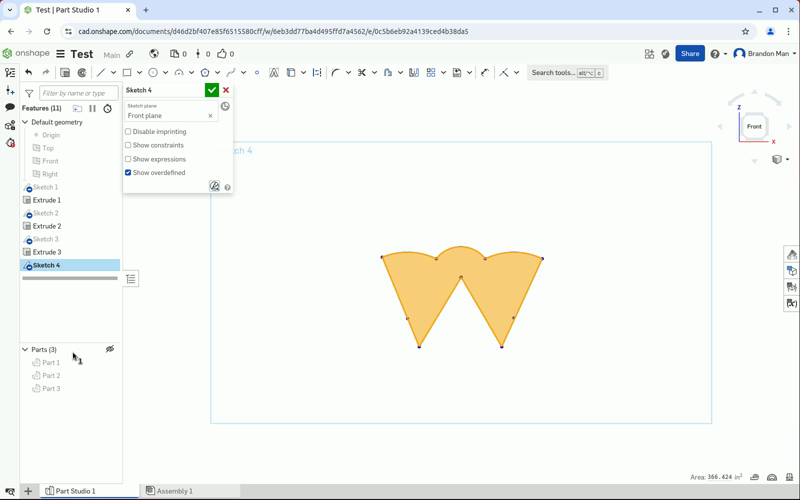
key(shift+y)
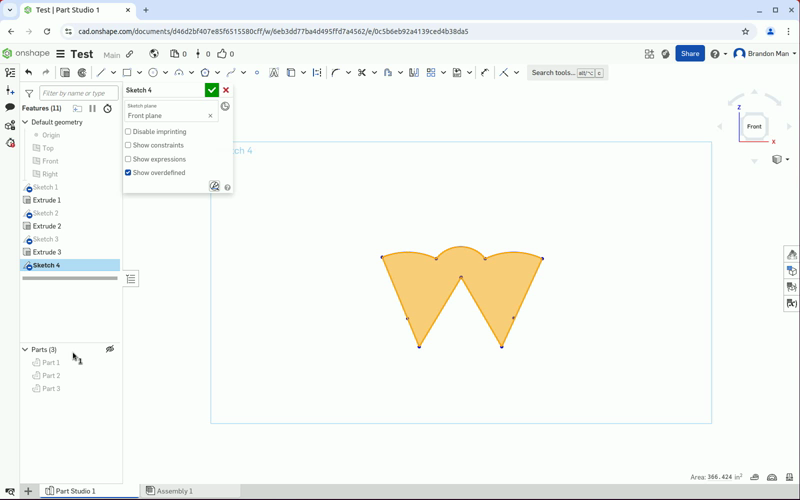
key(shift+e)
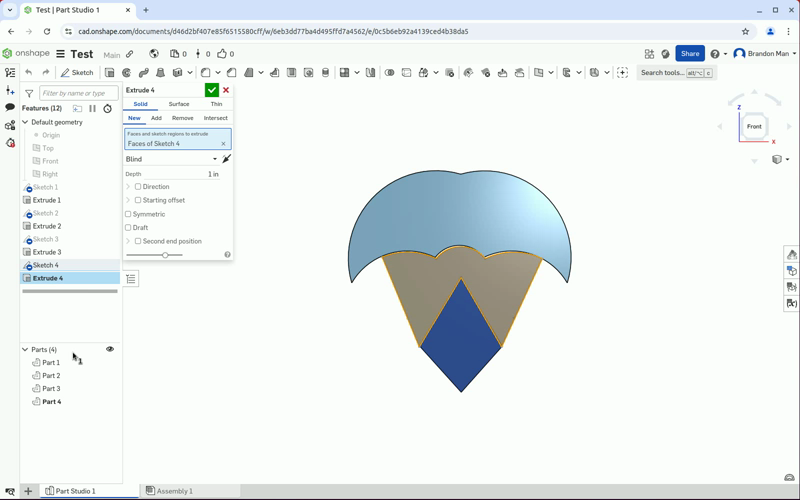
mouse_move(143, 106)
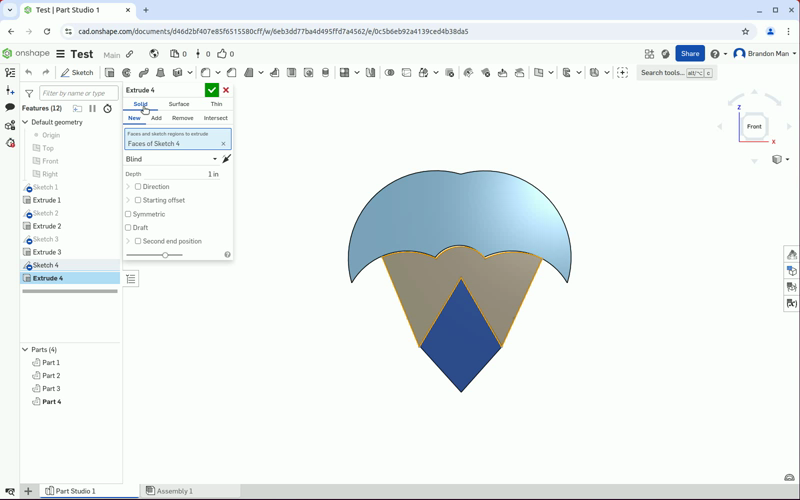
click(143, 106)
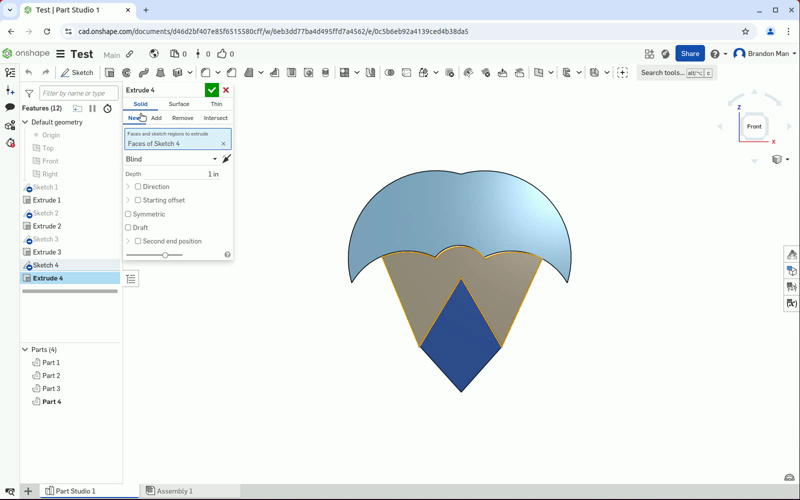
mouse_move(137, 120)
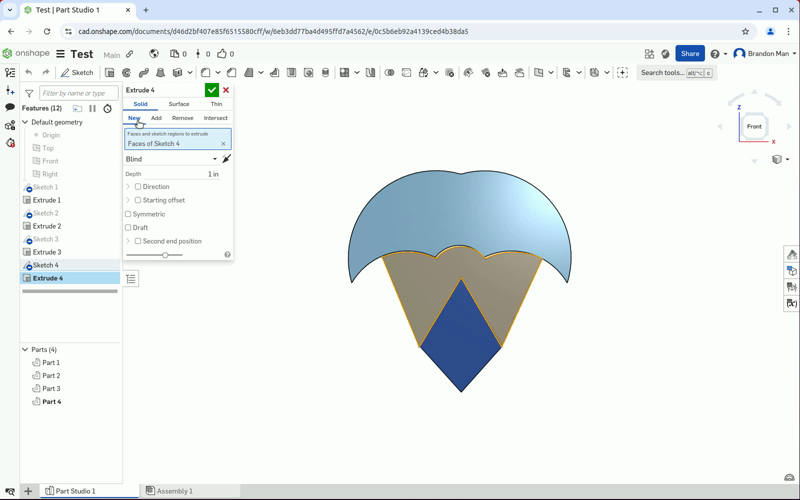
click(137, 120)
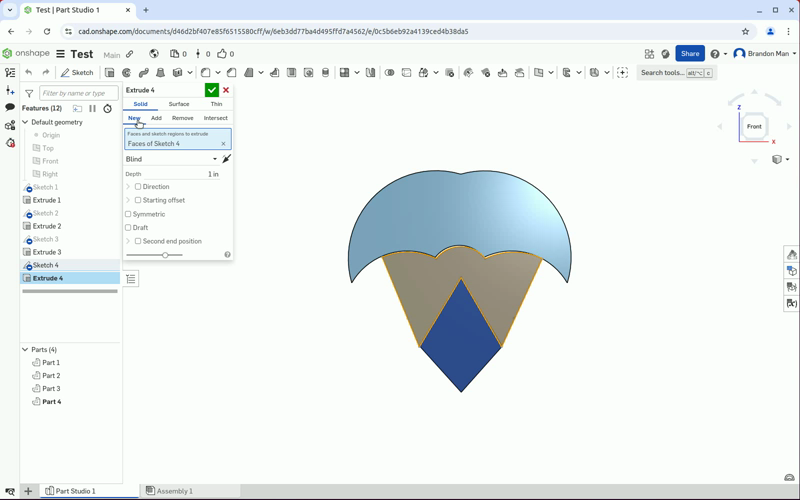
key(tab, 4)
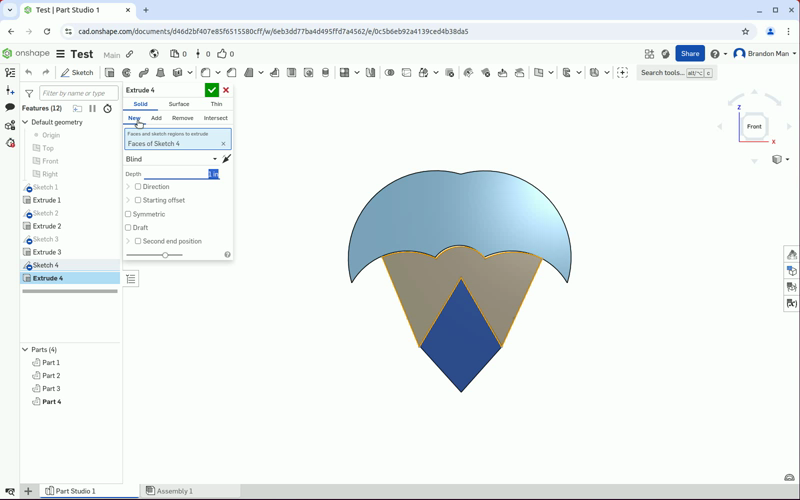
text(3.851)
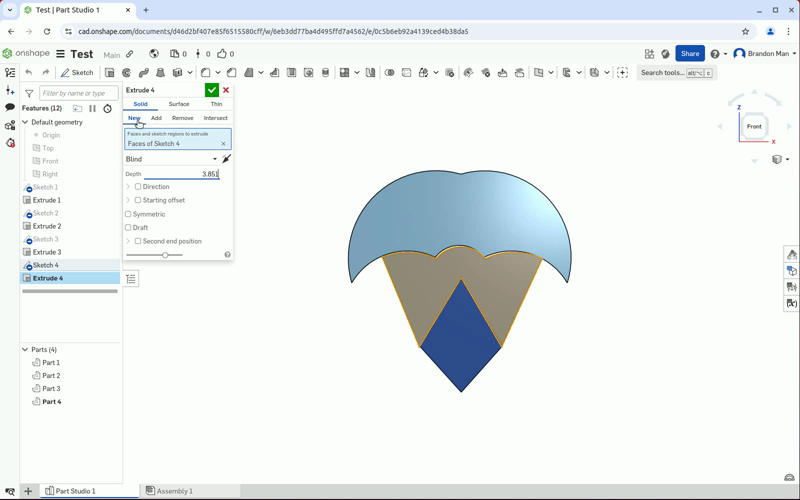
key(enter)
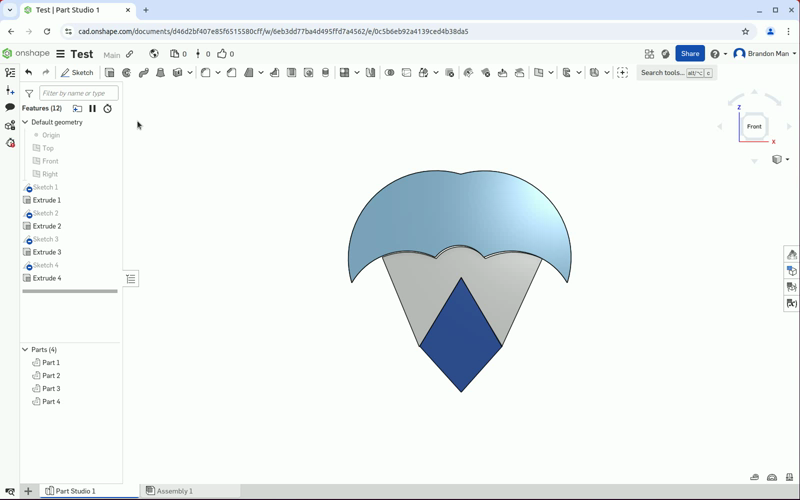
key(shift+h)
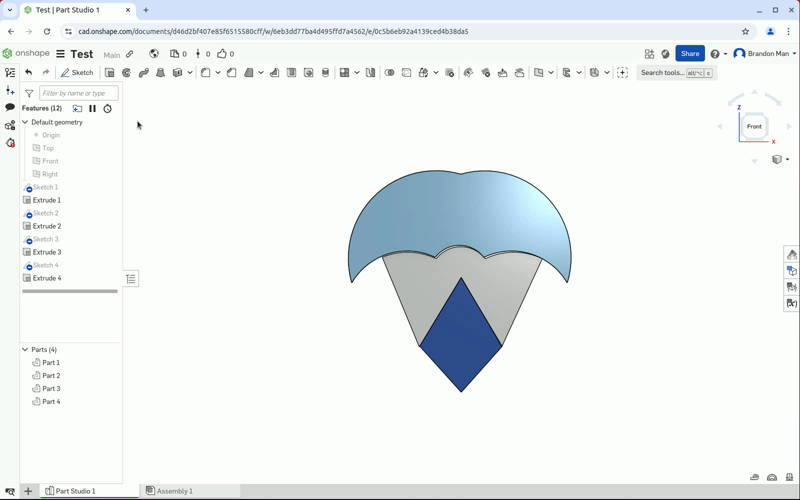
key(shift+h)
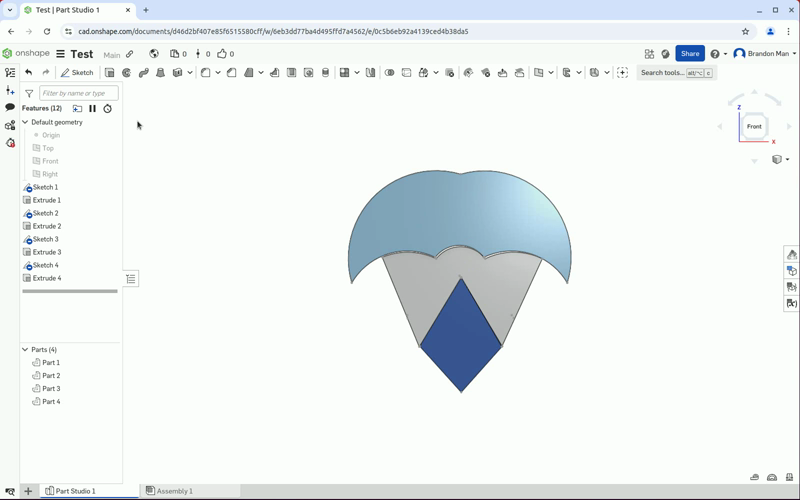
key(shift+7)
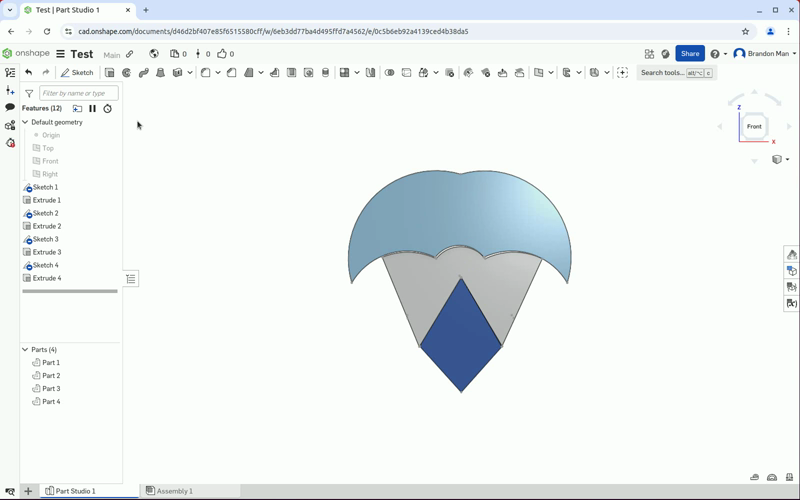
key(left, 2)
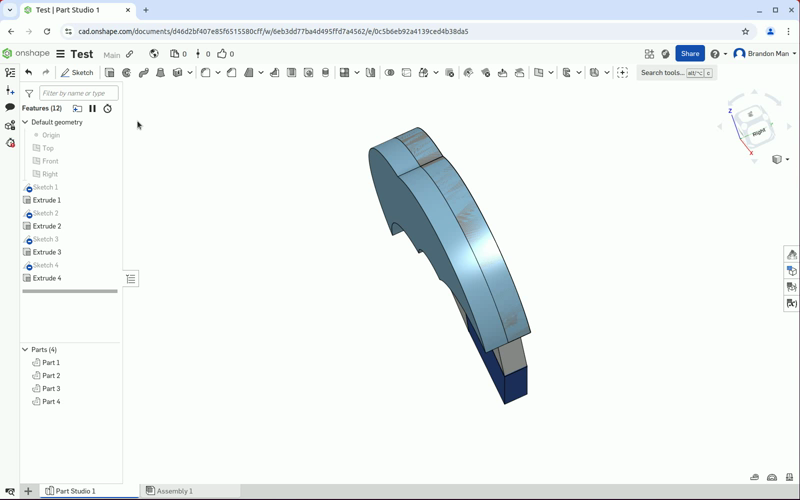
key(down, 2)
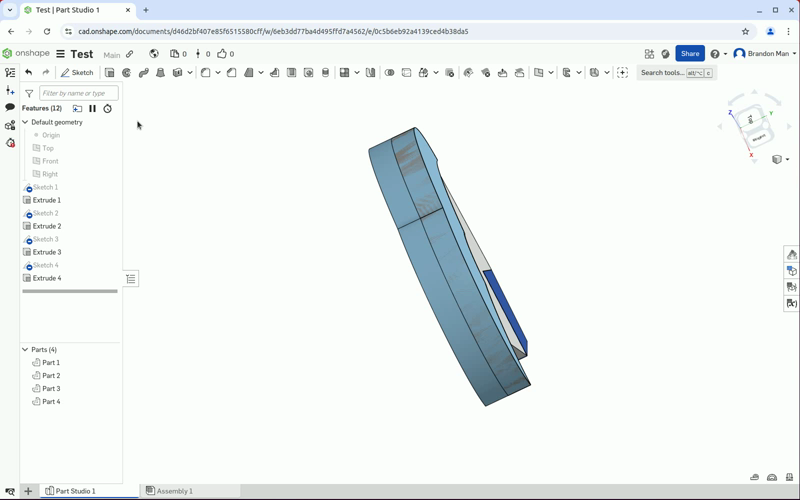
key(up, 2)
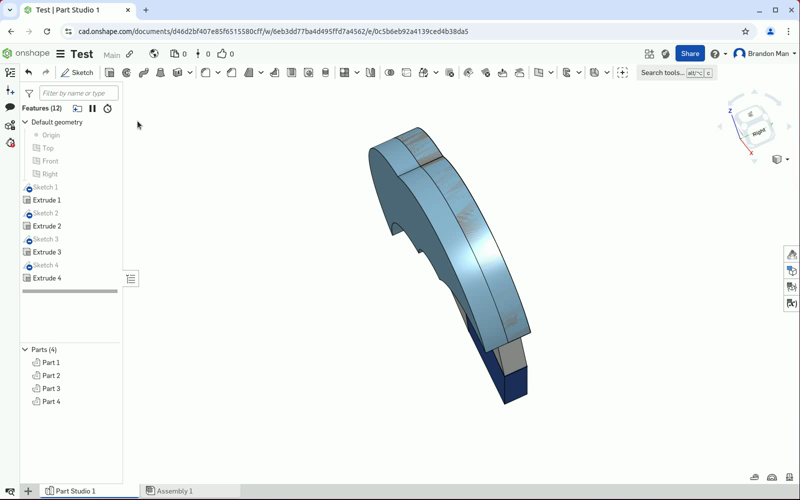
key(right, 2)
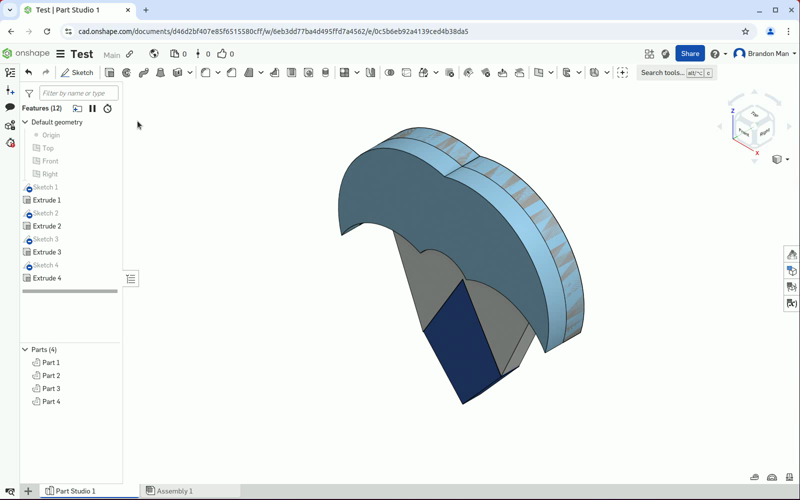
mouse_move(73, 189)
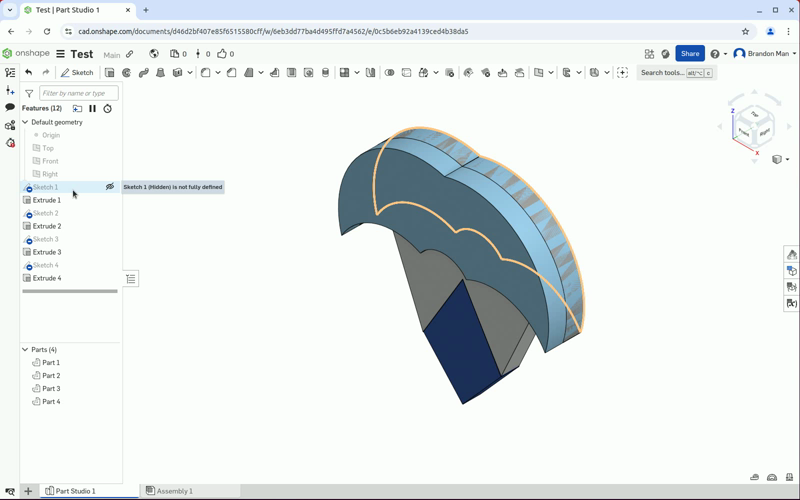
click(73, 189)